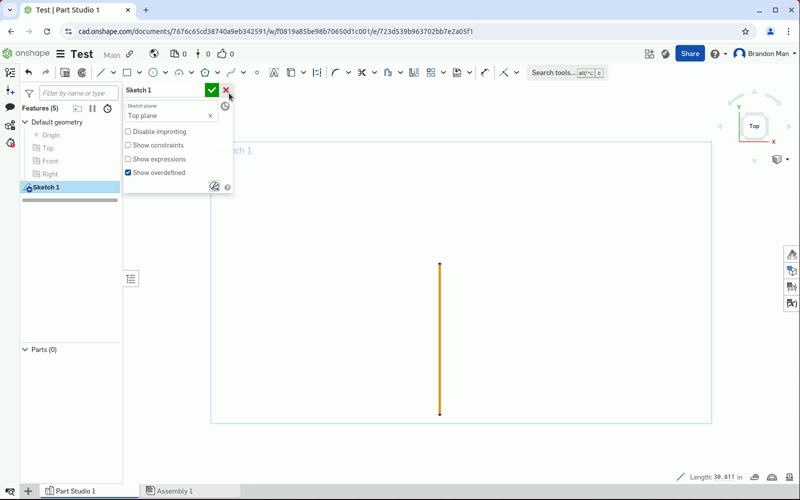
key(shift+h)
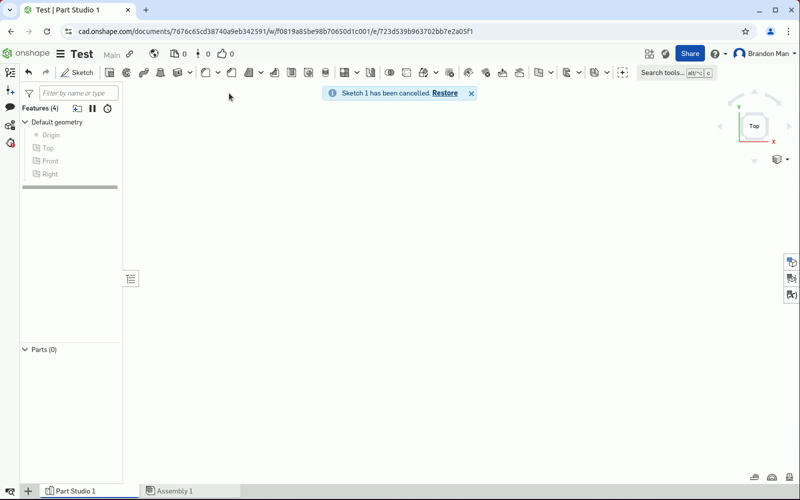
mouse_move(73, 352)
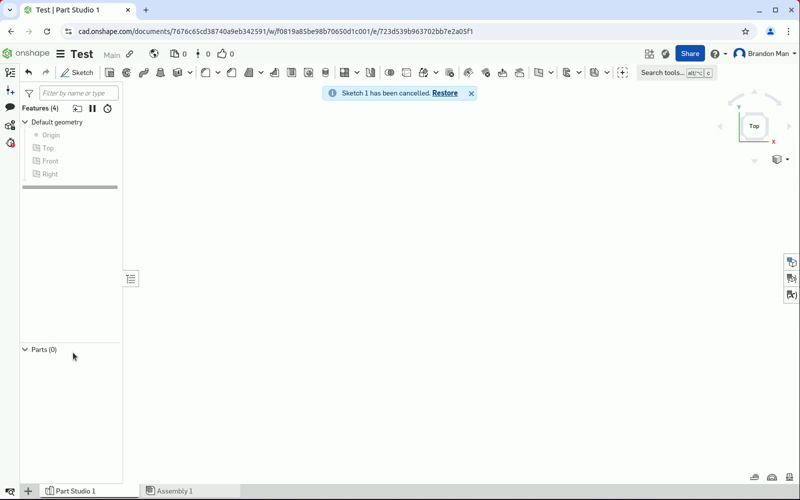
key(y)
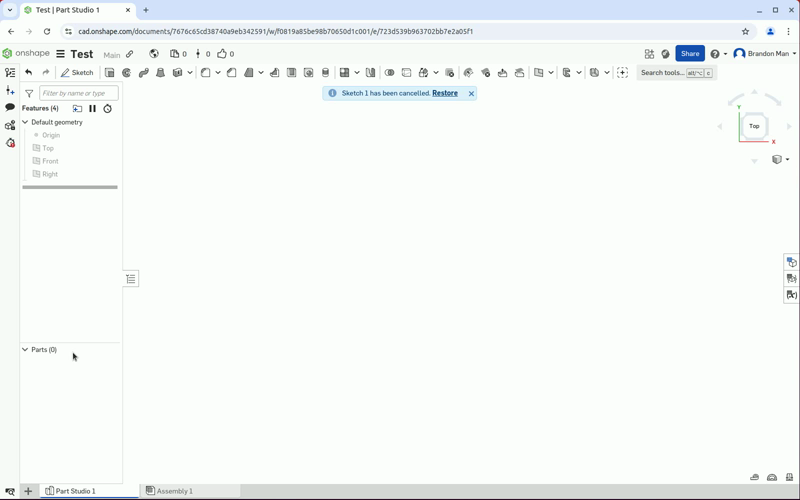
key(shift+p)
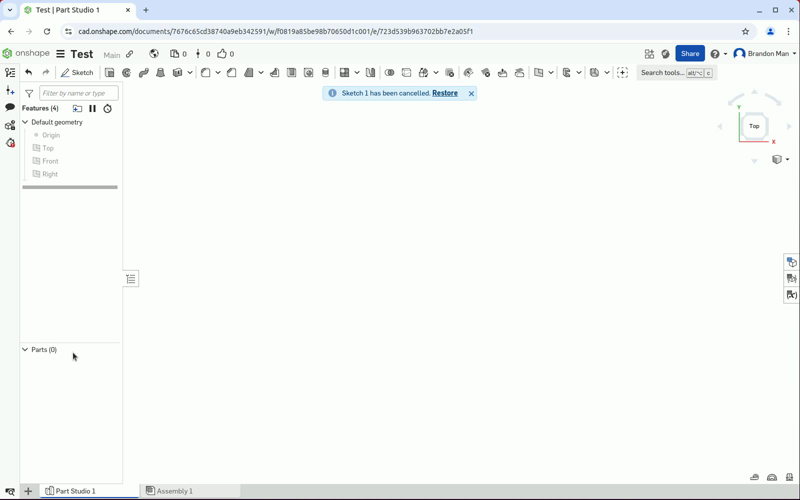
key(space)
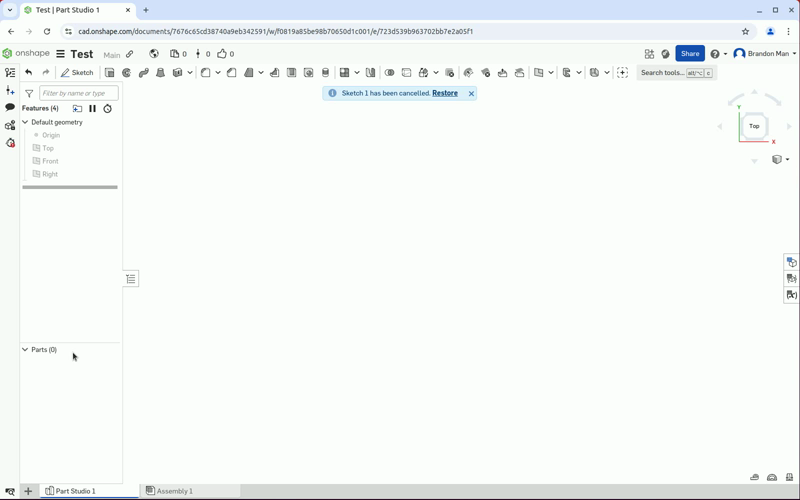
key_down(shift)
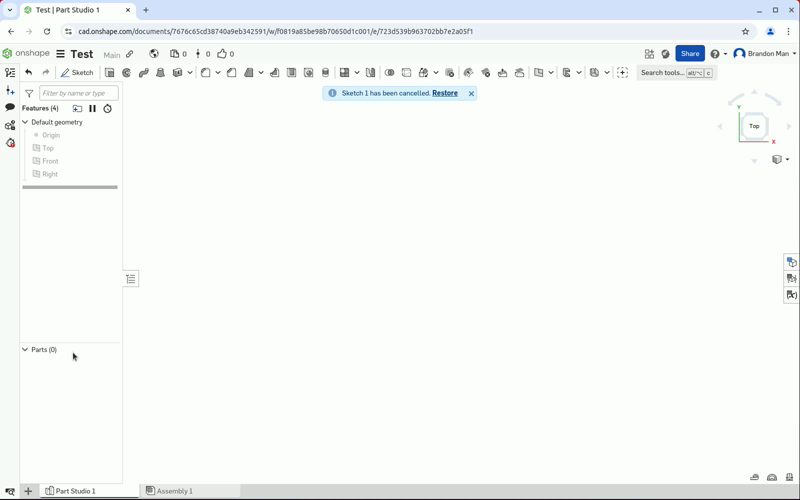
key(up)
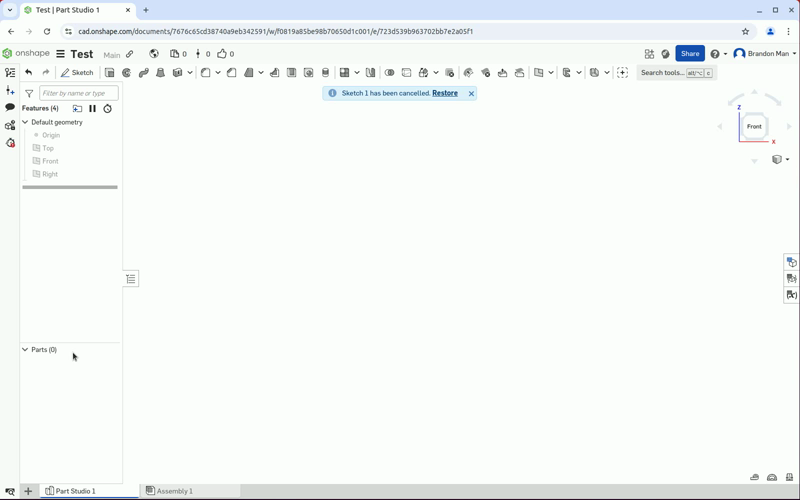
key_up(shift)
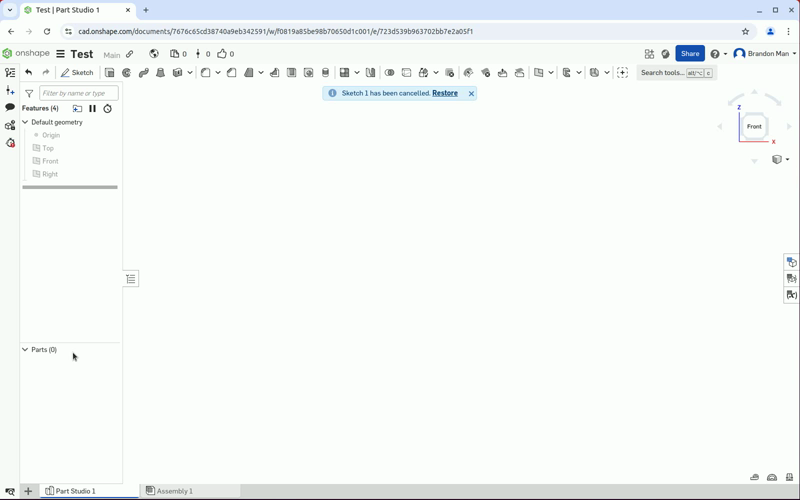
mouse_move(73, 352)
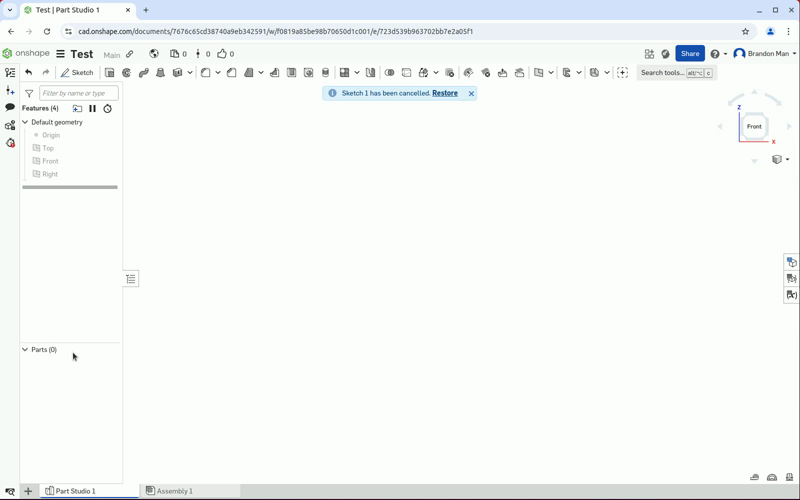
key(shift+y)
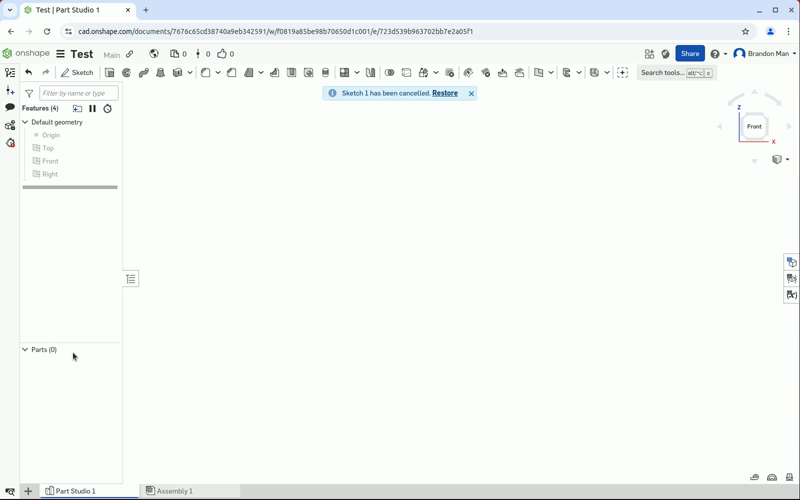
key(shift+s)
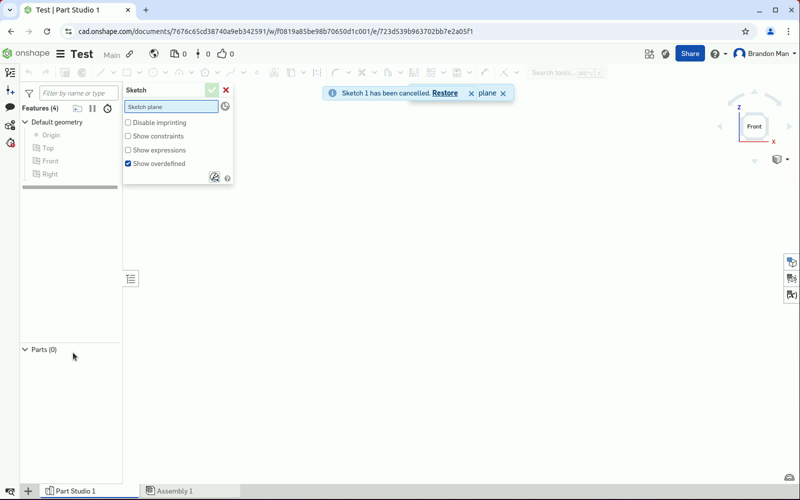
mouse_move(73, 163)
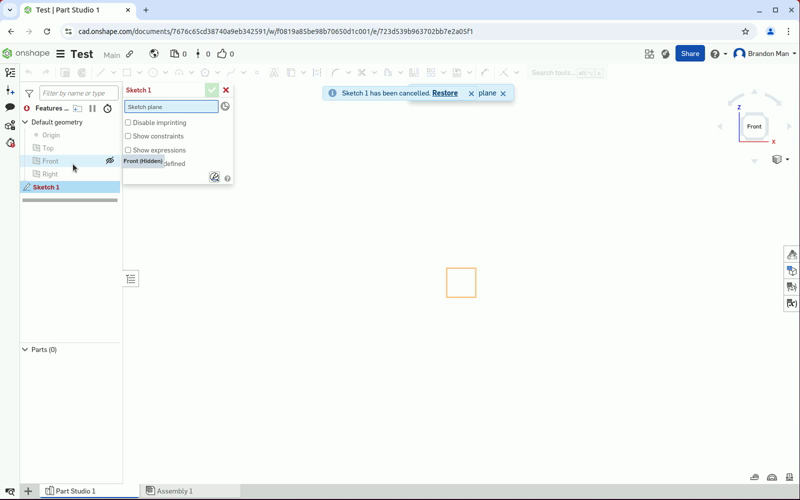
click(73, 163)
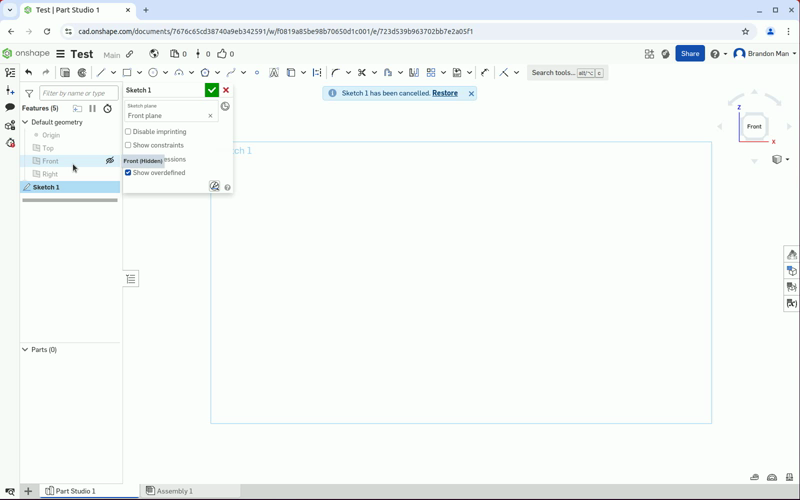
mouse_move(73, 352)
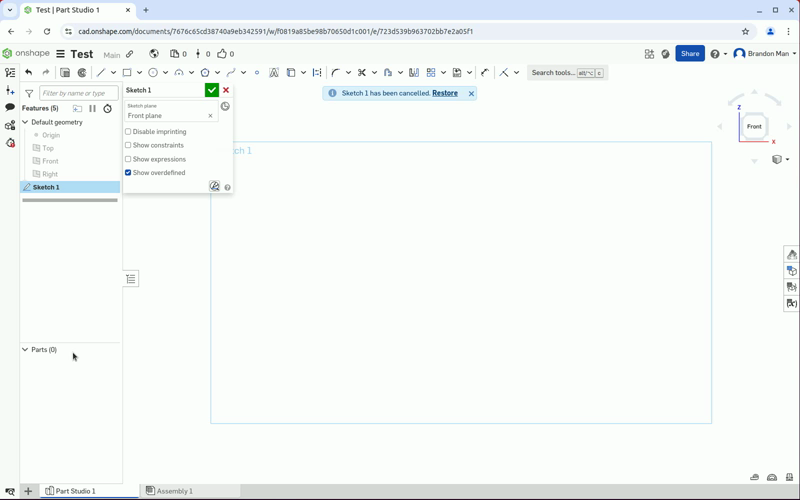
key(y)
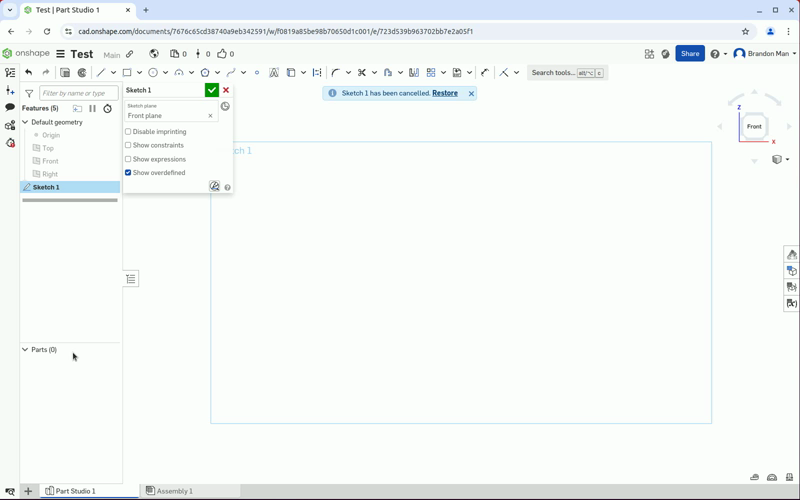
key(l)
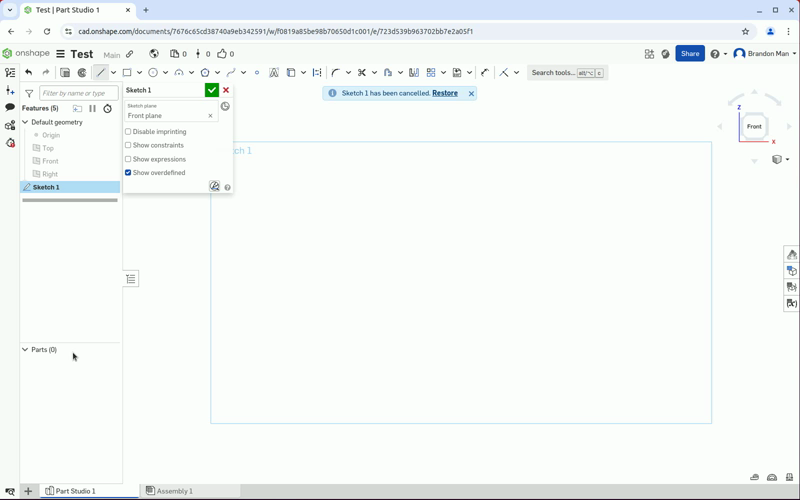
key_down(shift)
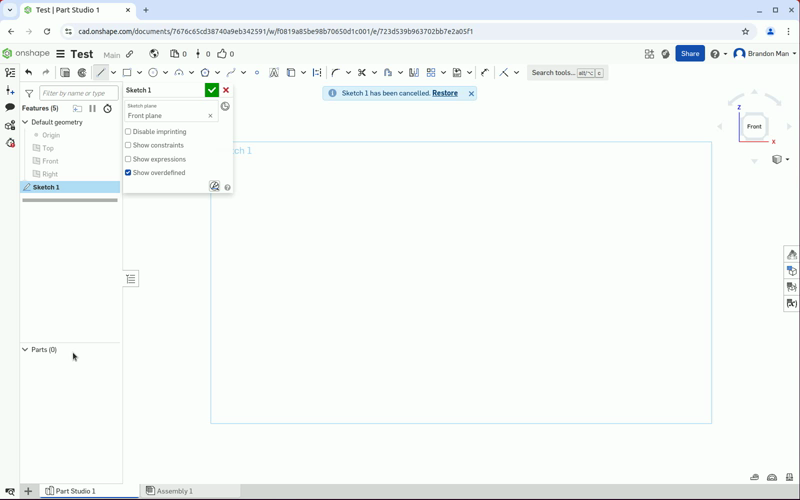
mouse_move(348, 282)
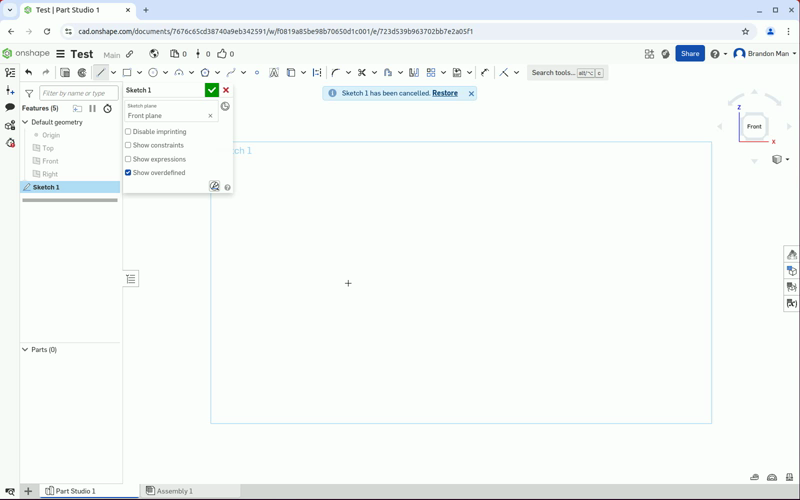
click(348, 282)
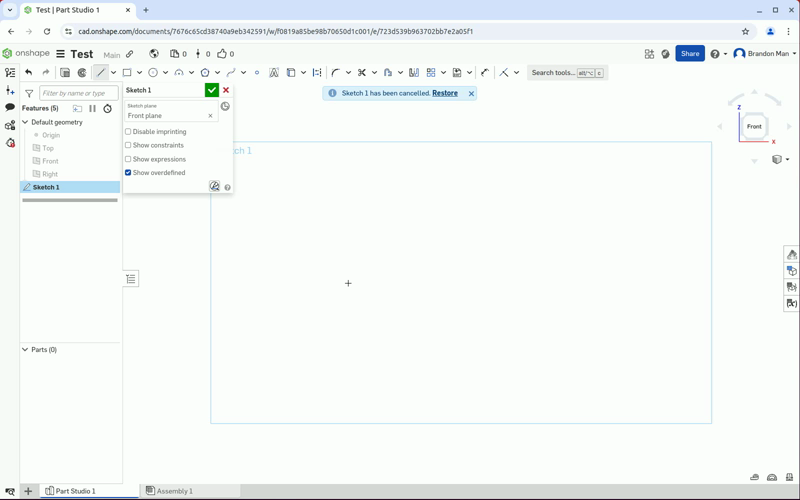
key_up(shift)
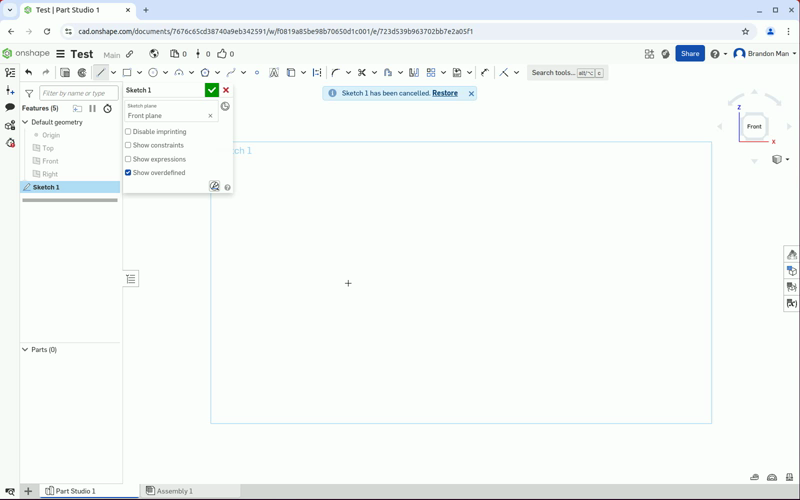
key_down(shift)
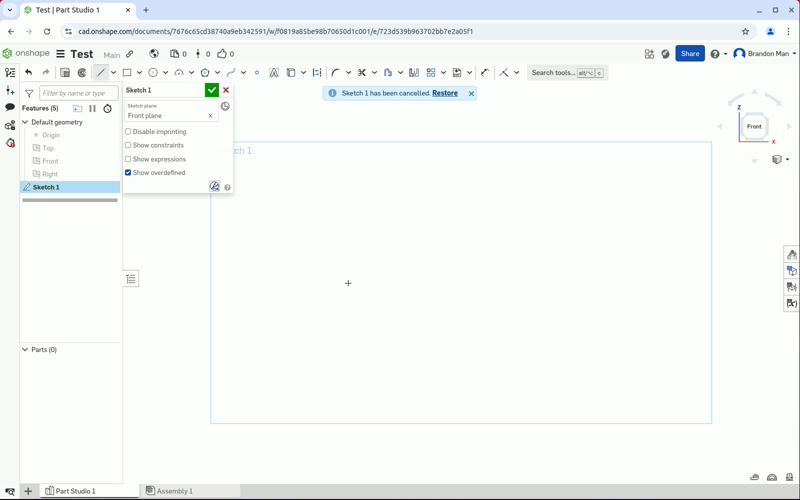
mouse_move(460, 282)
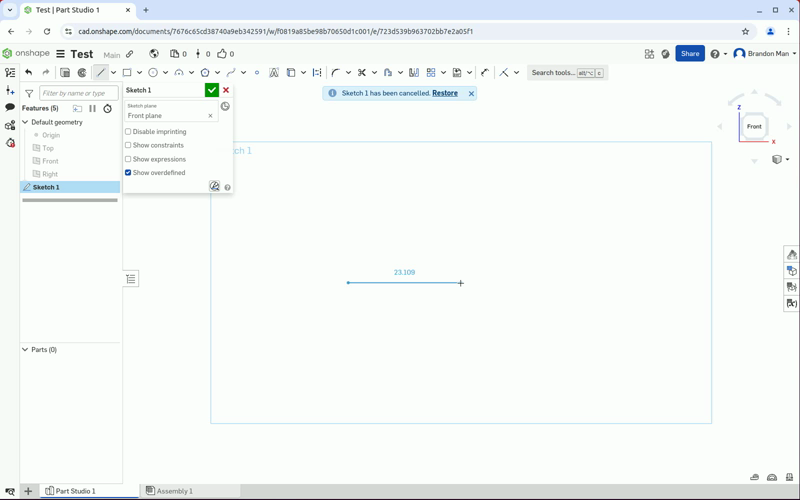
click(460, 282)
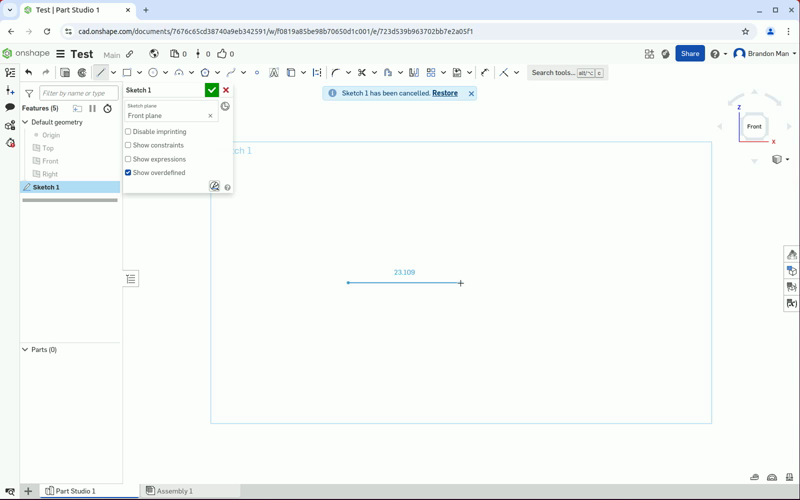
key_up(shift)
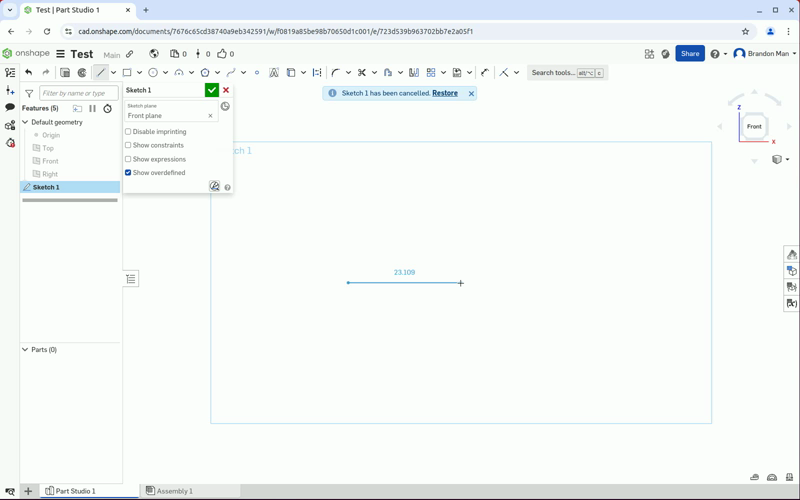
key_down(shift)
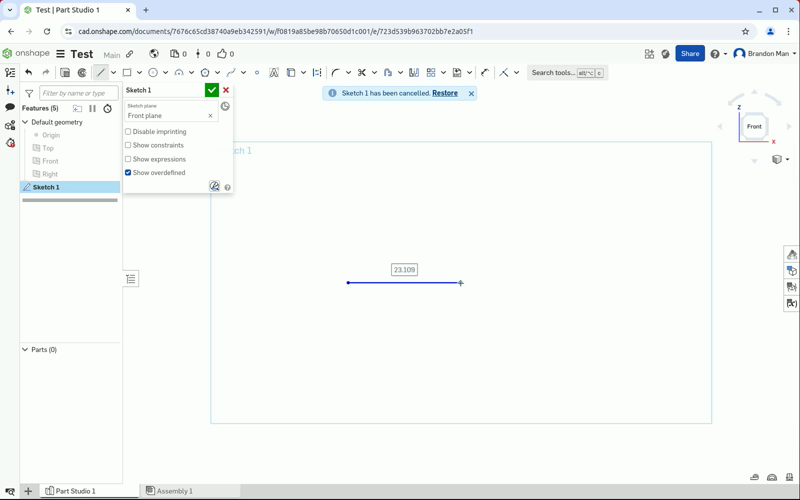
mouse_move(490, 282)
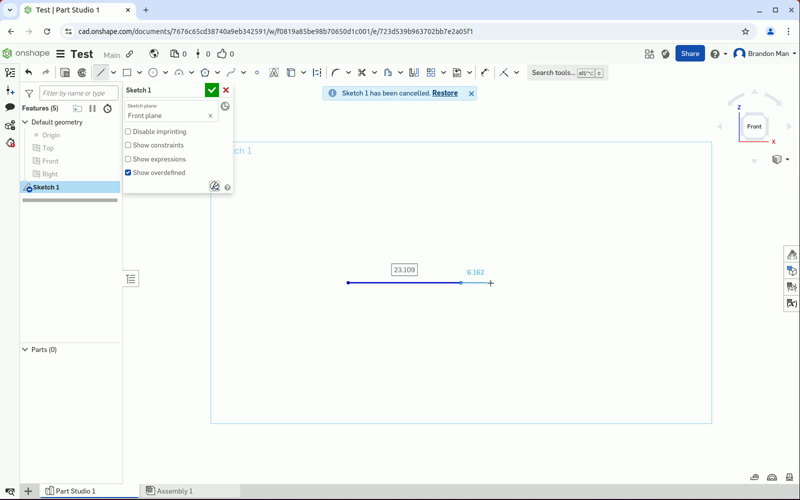
mouse_move(460, 245)
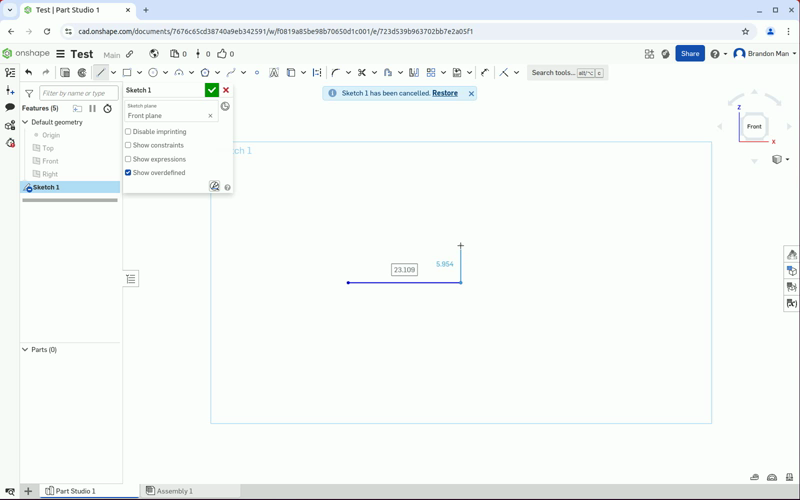
click(460, 245)
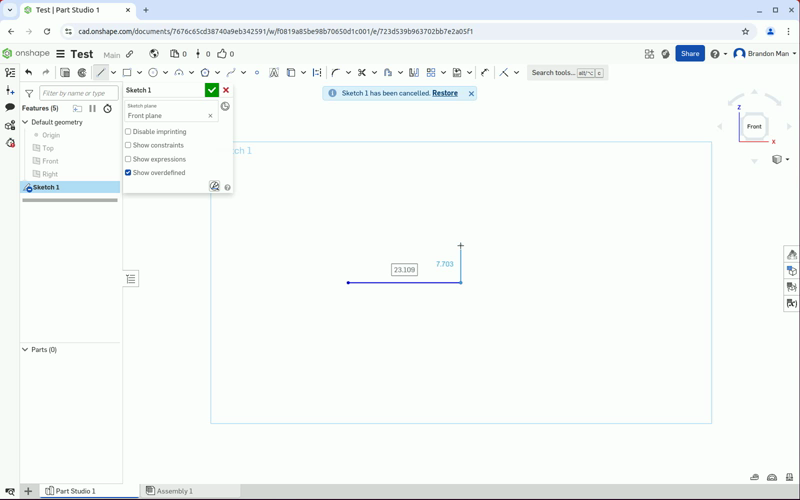
key_up(shift)
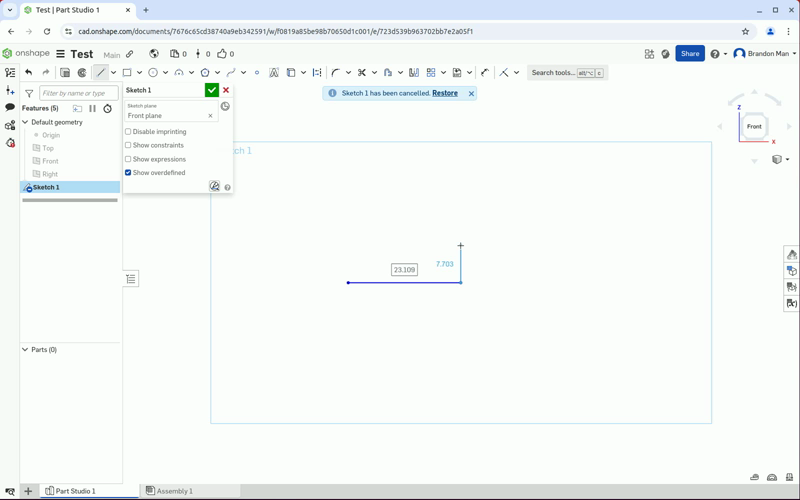
key_down(shift)
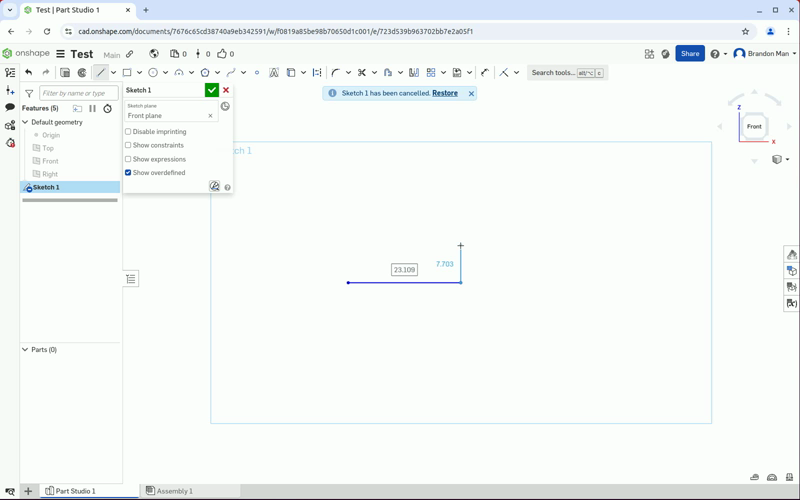
mouse_move(348, 245)
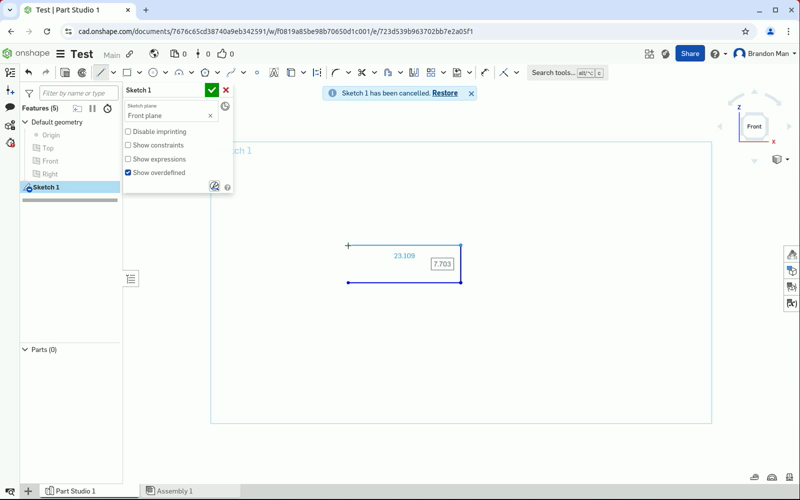
click(348, 245)
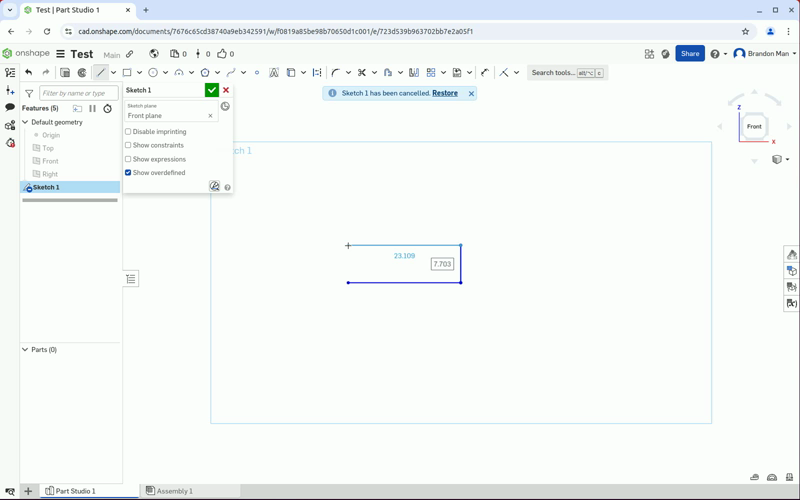
key_up(shift)
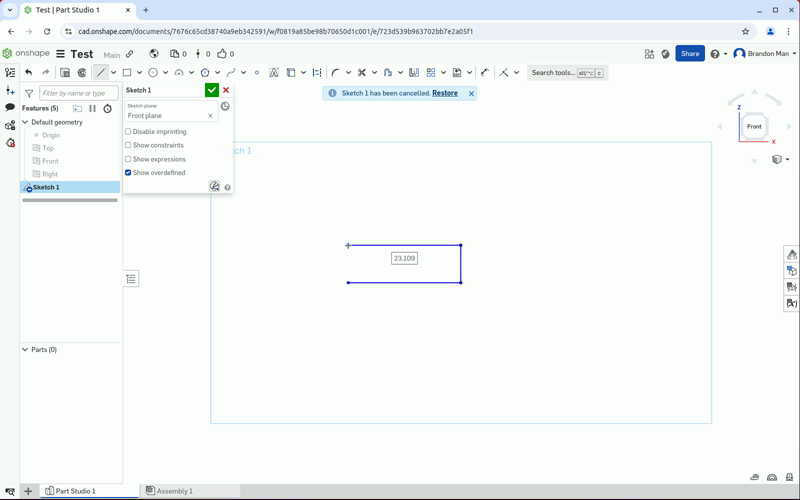
mouse_move(378, 245)
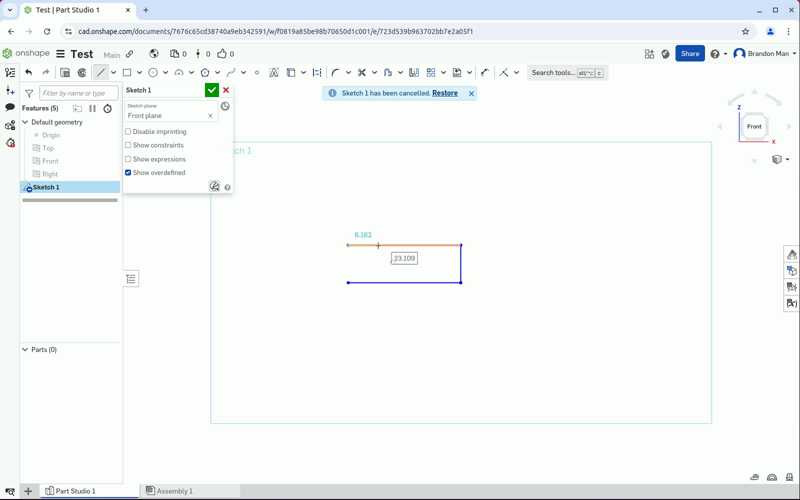
key_down(shift)
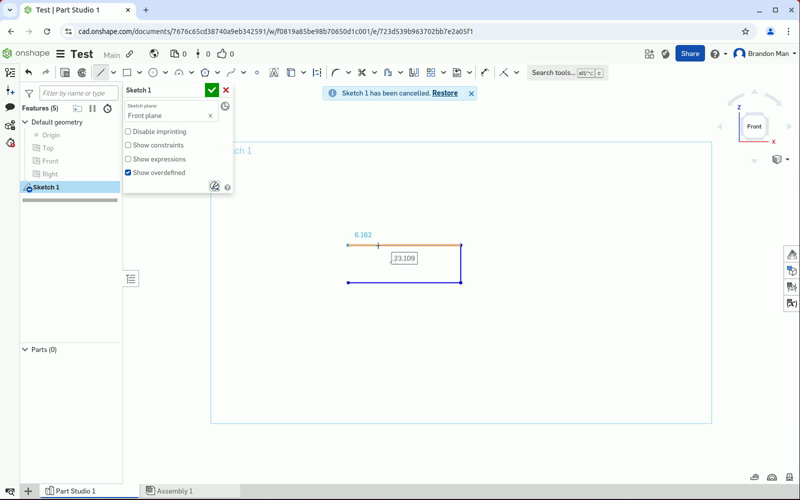
mouse_move(348, 282)
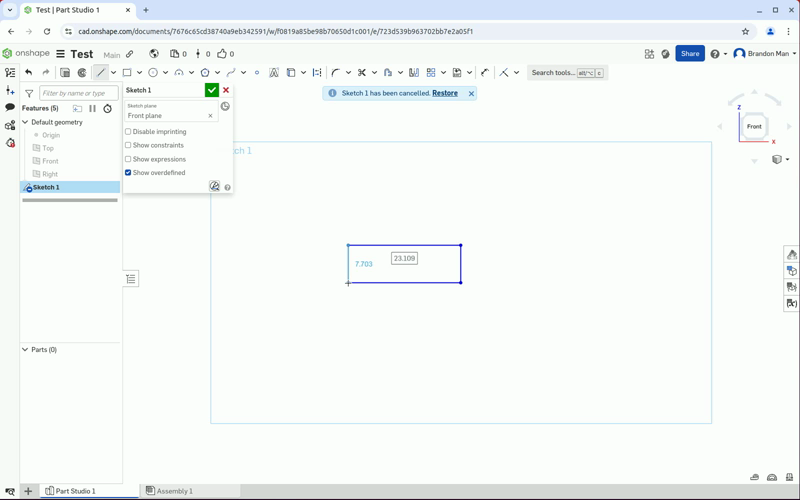
key_up(shift)
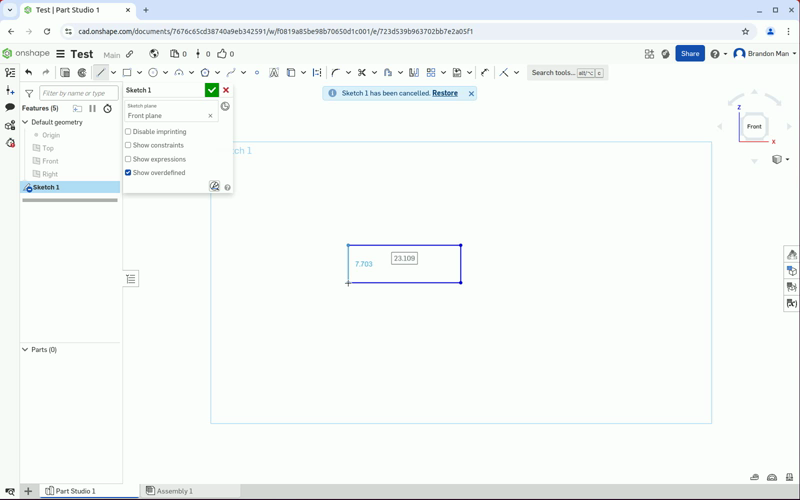
click(348, 282)
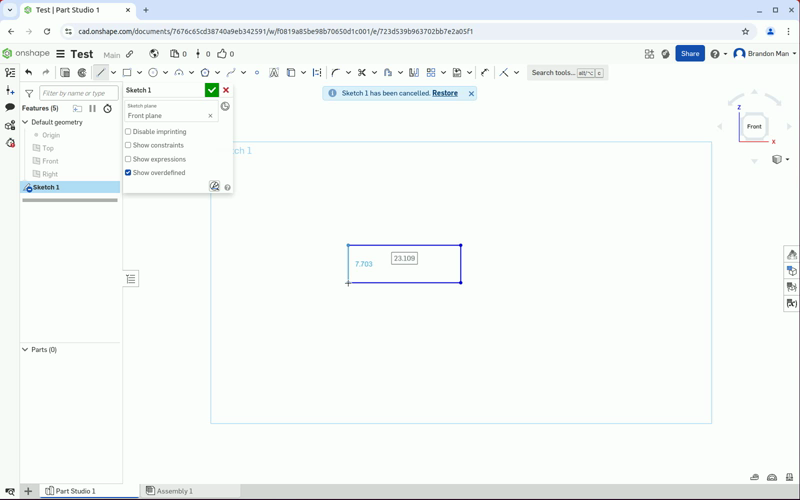
key(esc)
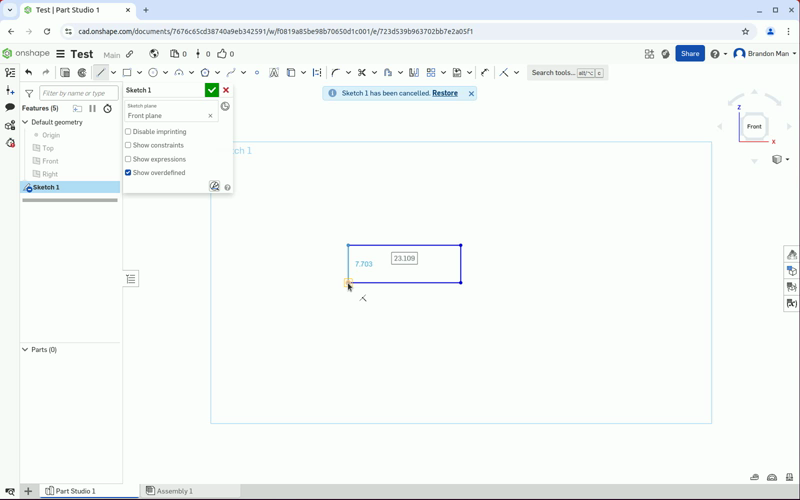
mouse_move(453, 273)
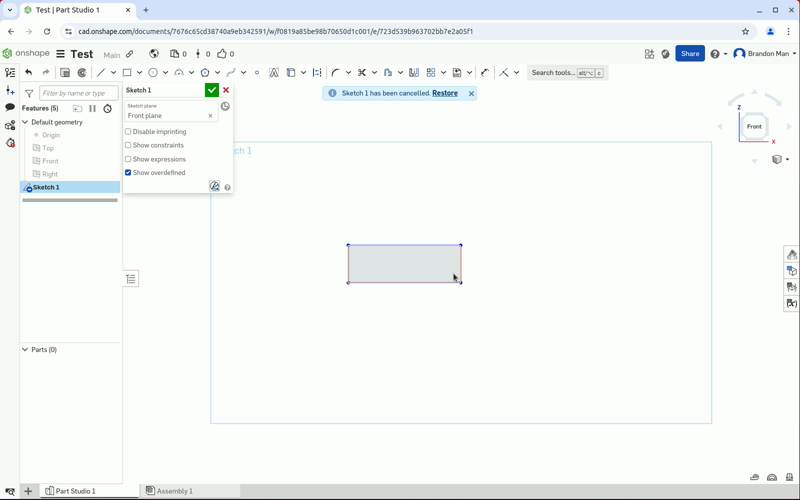
click(453, 273)
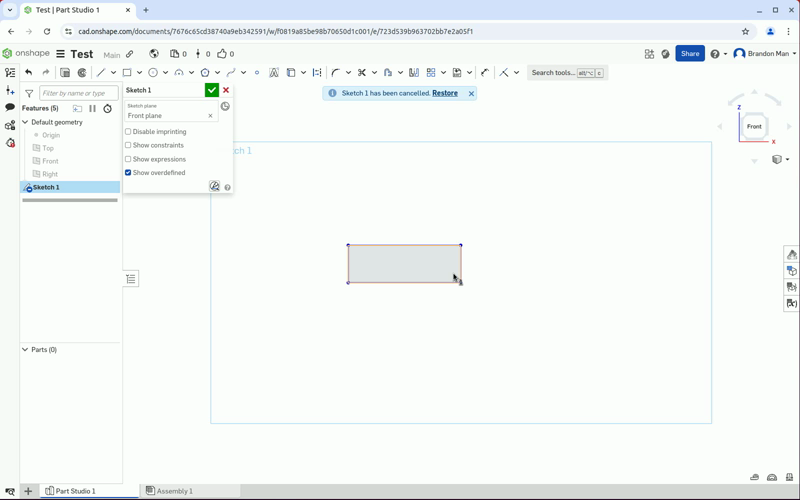
mouse_move(73, 352)
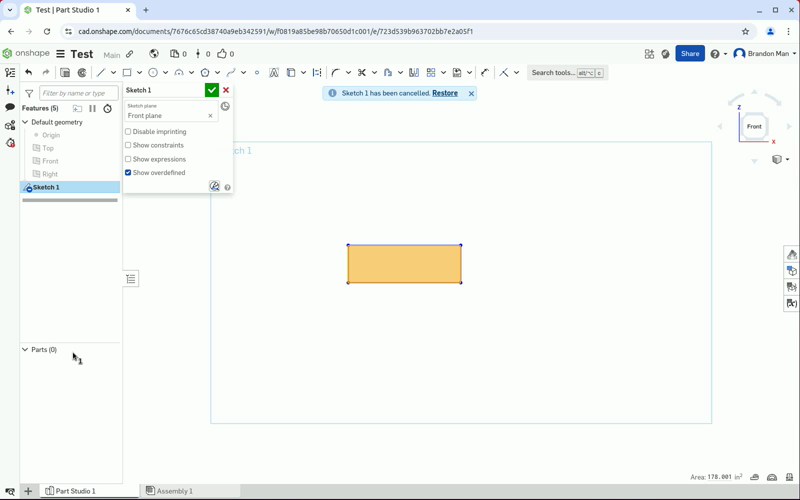
key(shift+y)
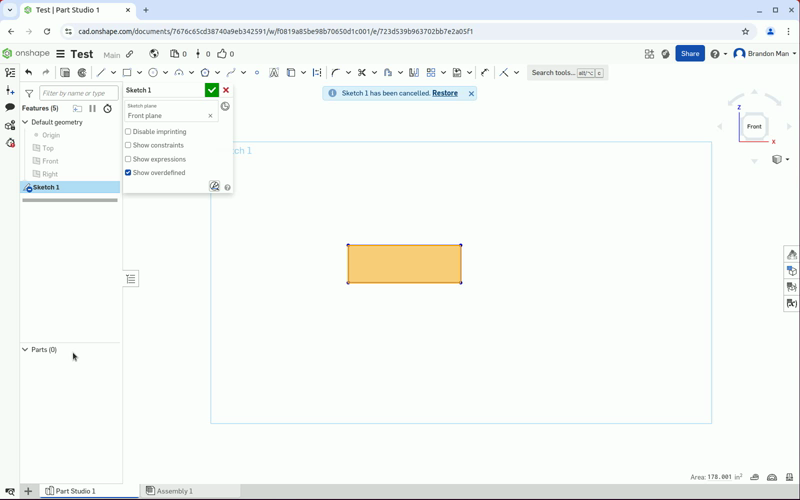
key(shift+e)
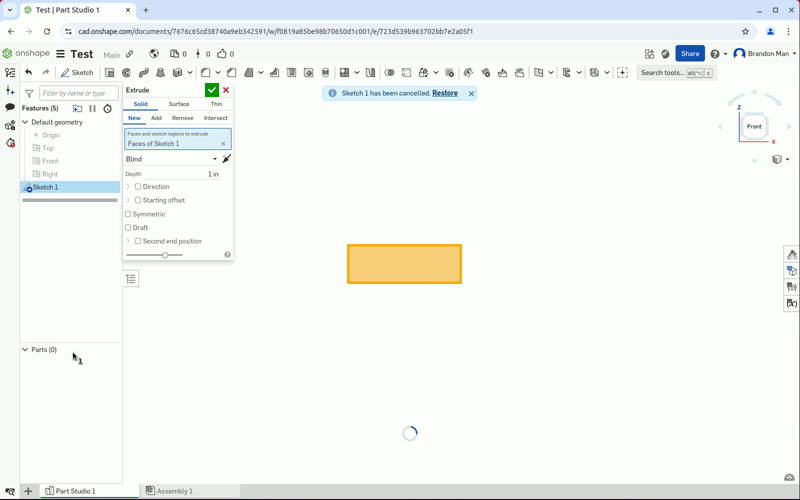
mouse_move(143, 106)
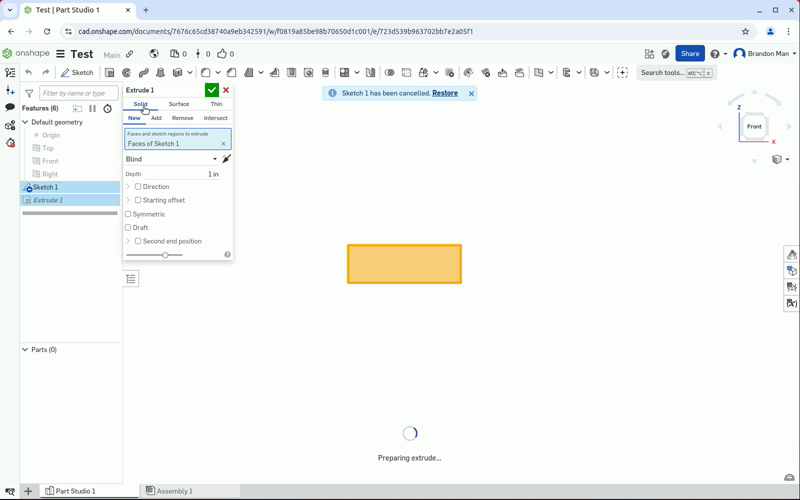
click(143, 106)
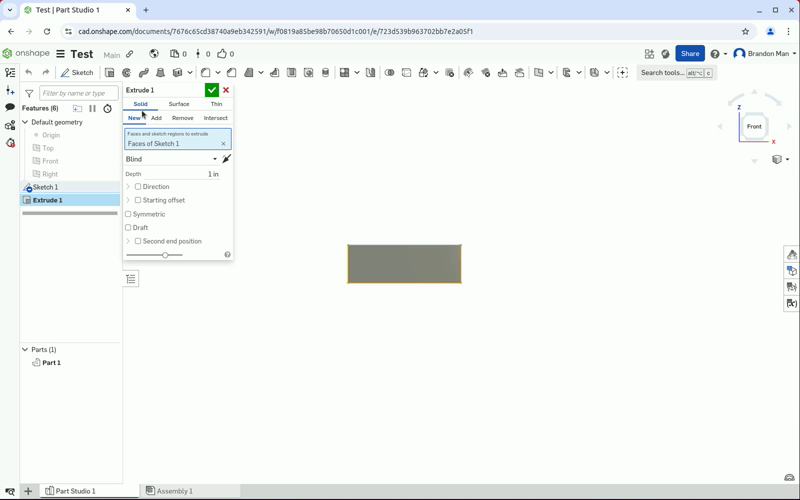
mouse_move(137, 120)
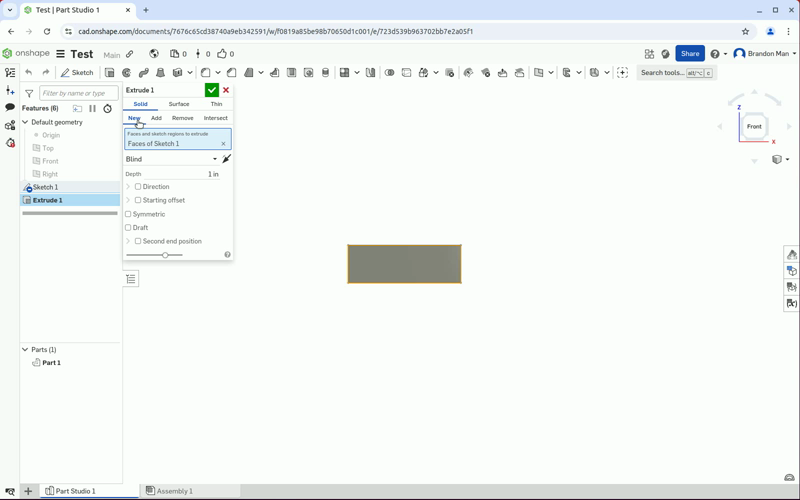
click(137, 120)
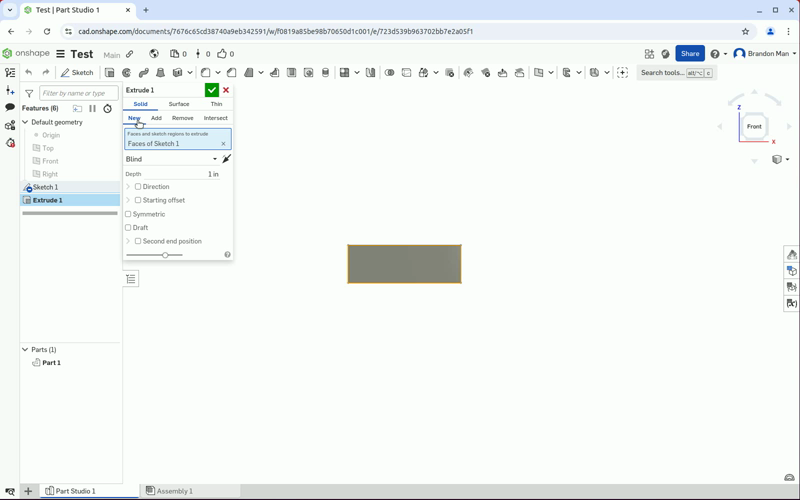
key(tab, 4)
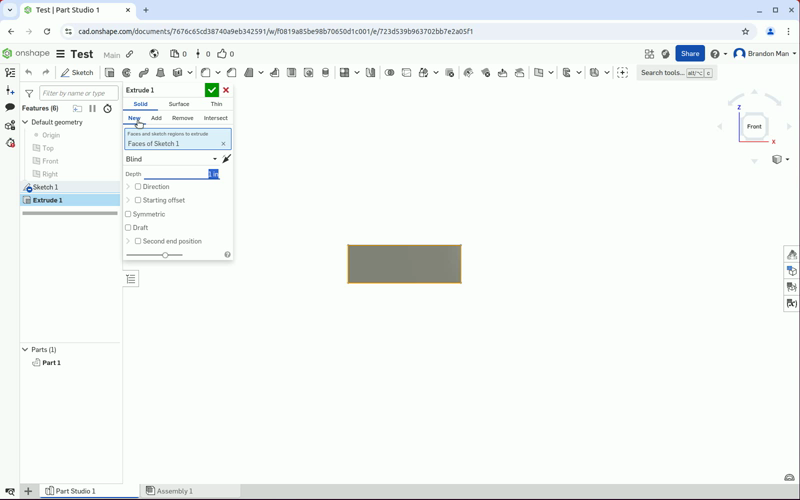
text(7.703)
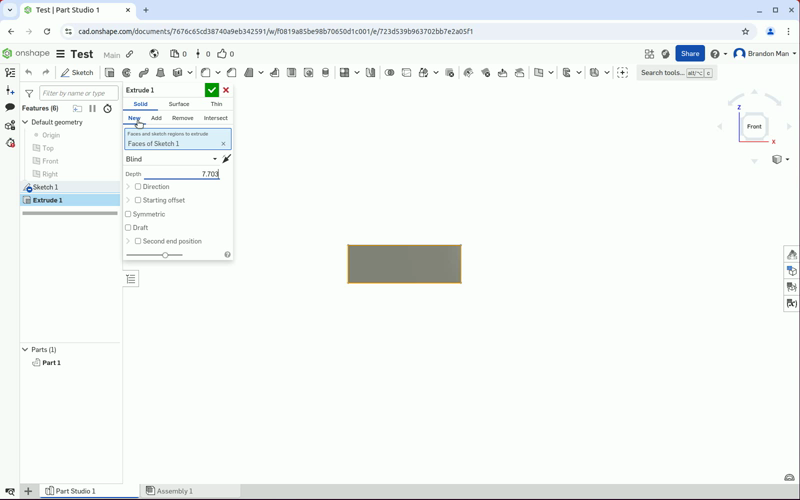
key(enter)
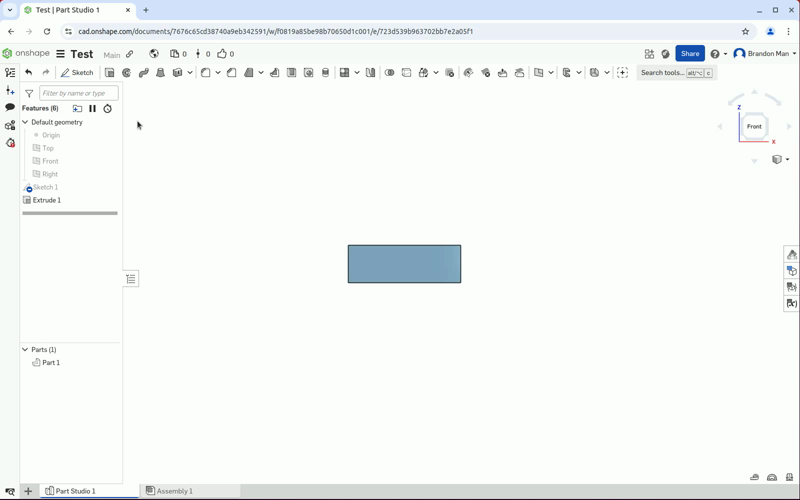
key(shift+h)
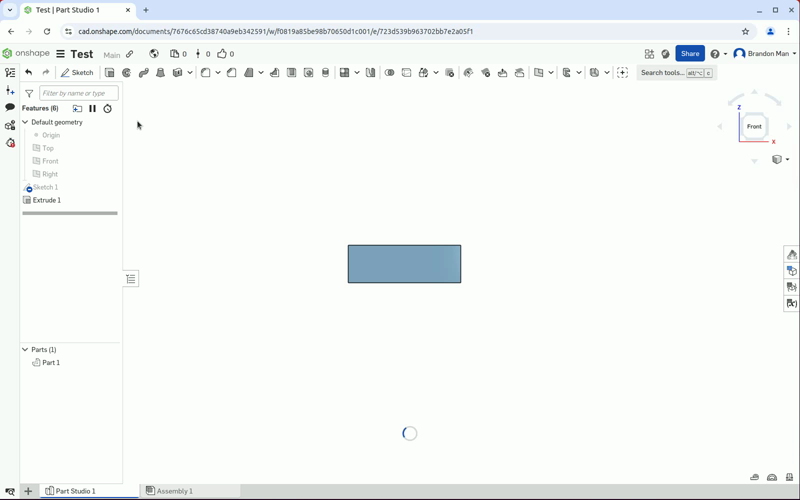
key(shift+h)
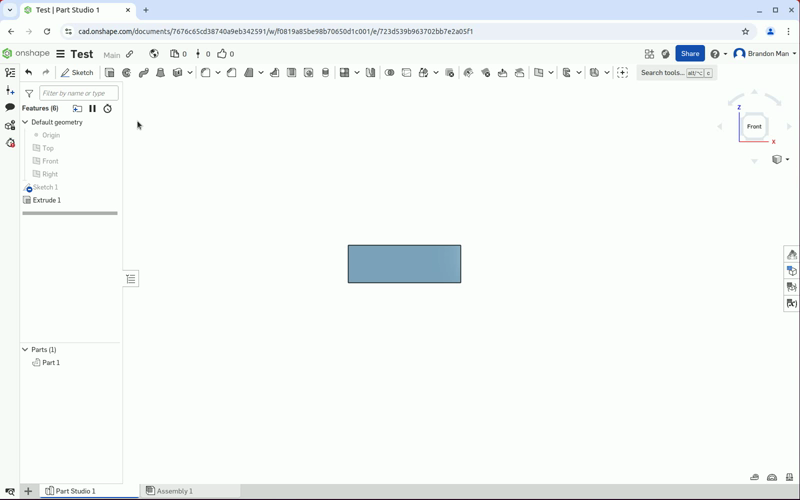
mouse_move(73, 189)
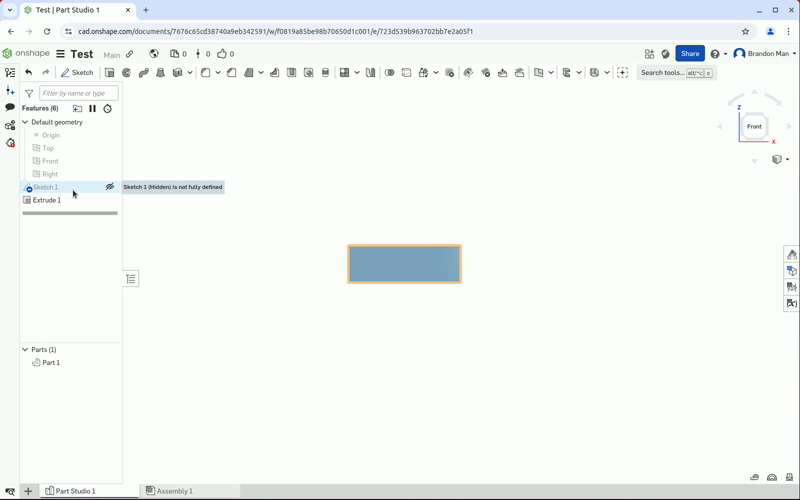
click(73, 189)
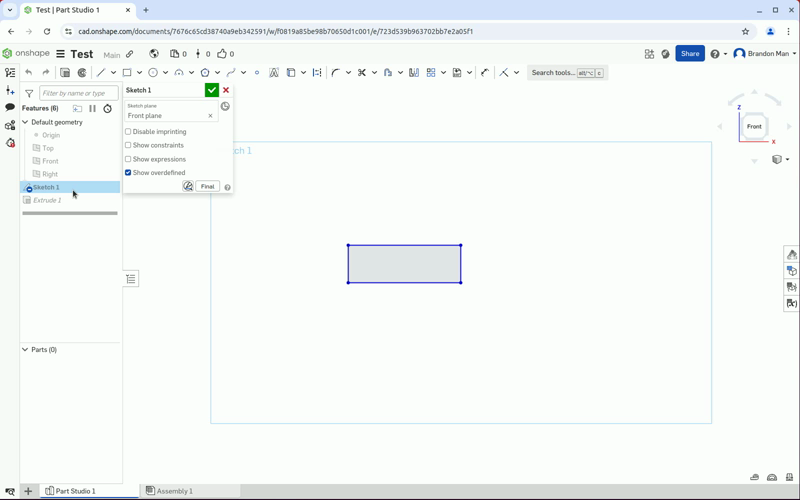
mouse_move(229, 92)
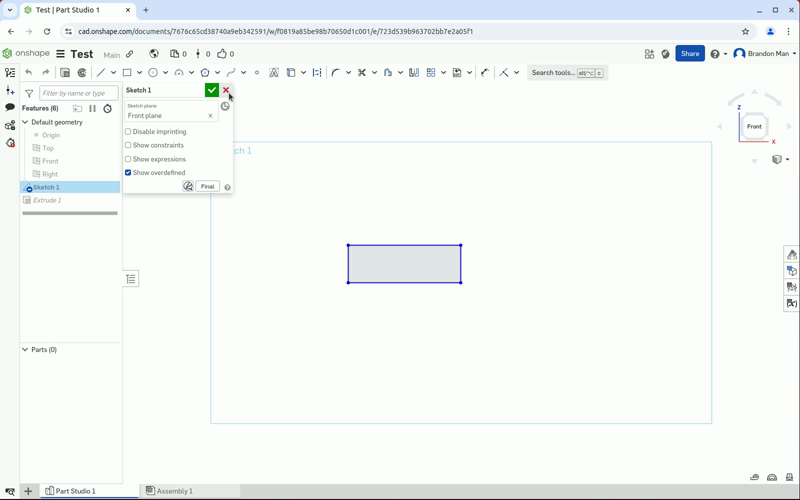
click(229, 92)
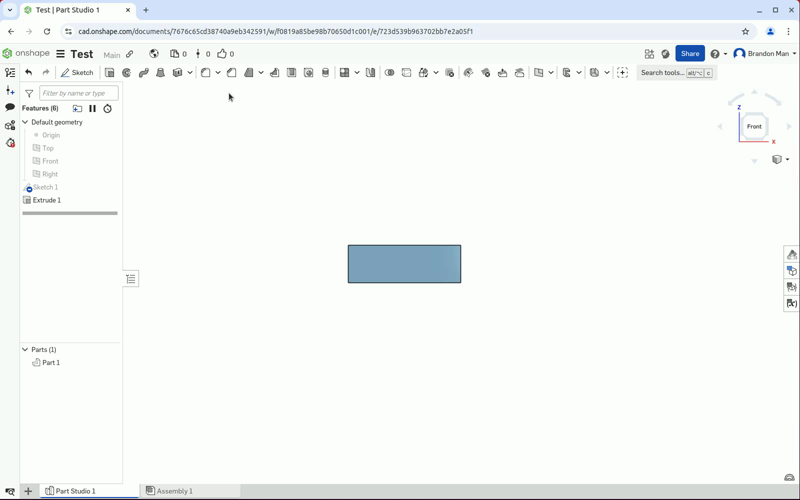
mouse_move(541, 75)
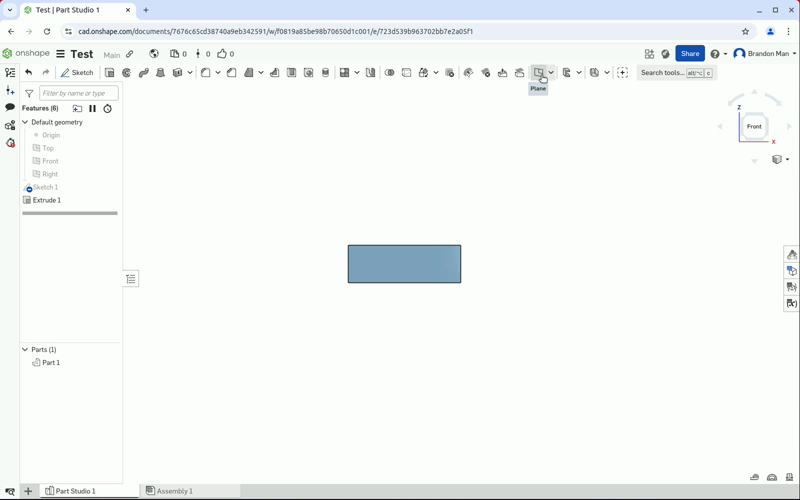
click(541, 75)
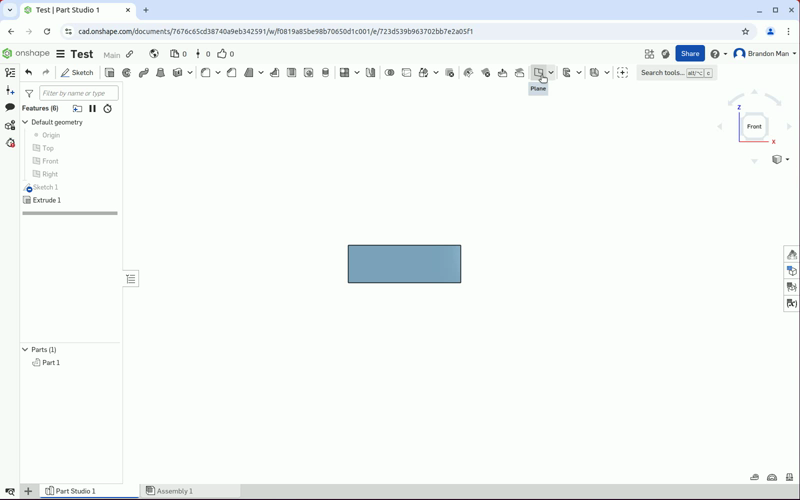
mouse_move(73, 163)
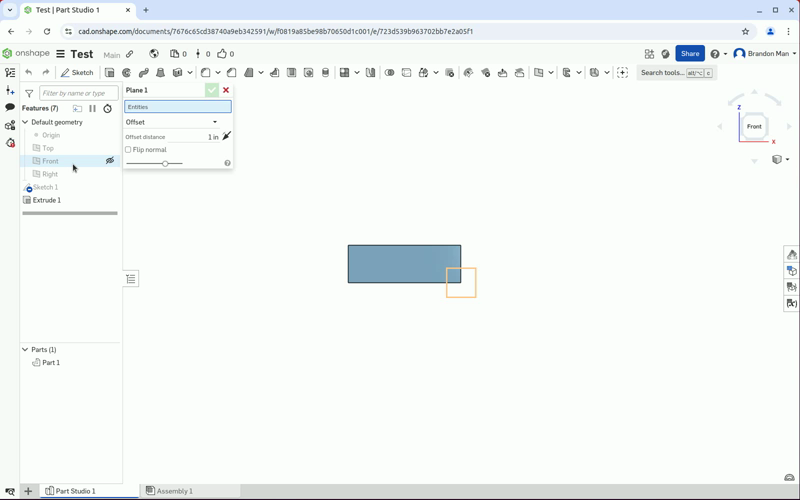
click(73, 163)
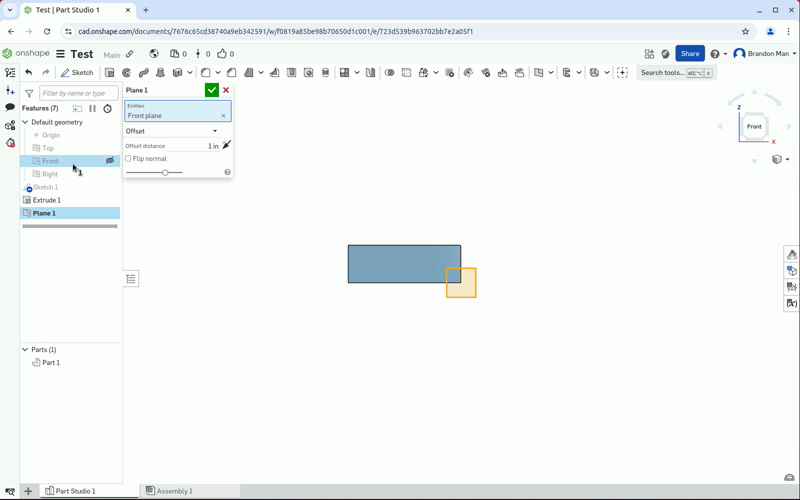
key(tab, 2)
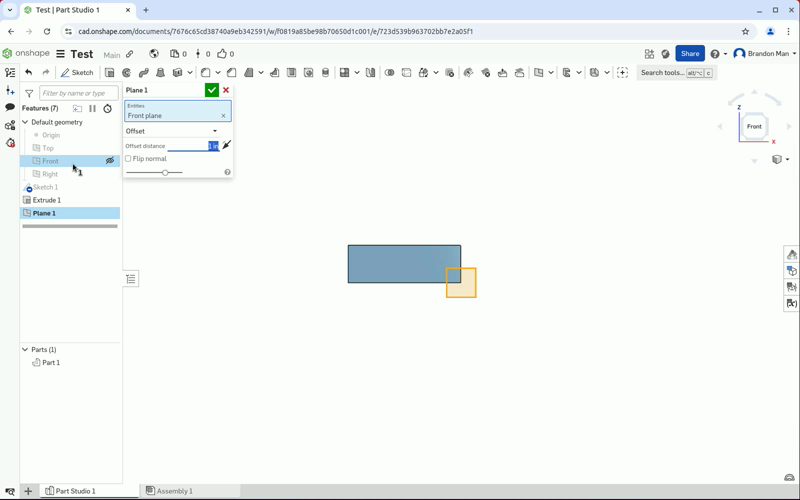
text(7.703)
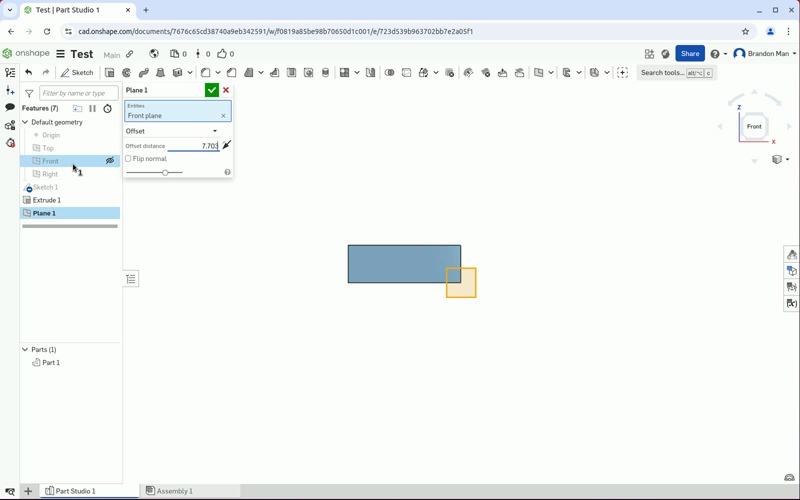
key(enter, 2)
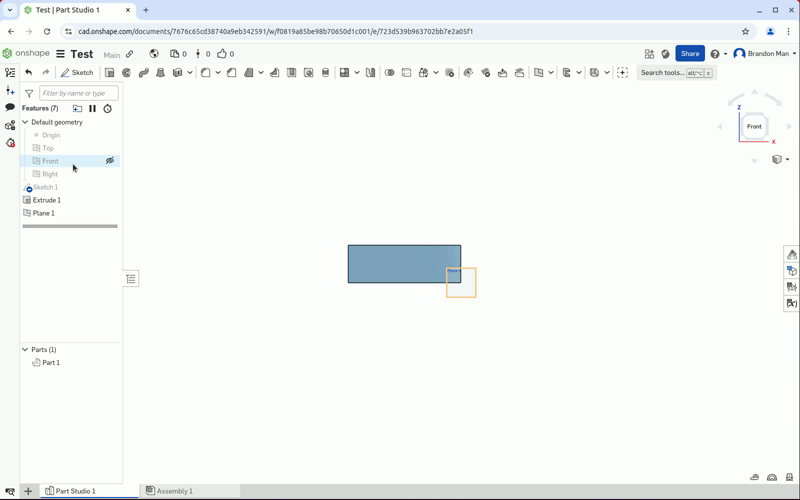
key(shift+s)
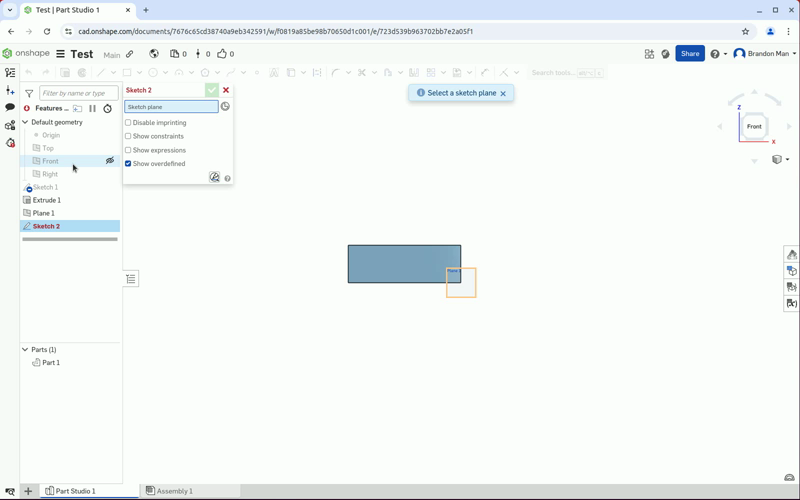
mouse_move(73, 215)
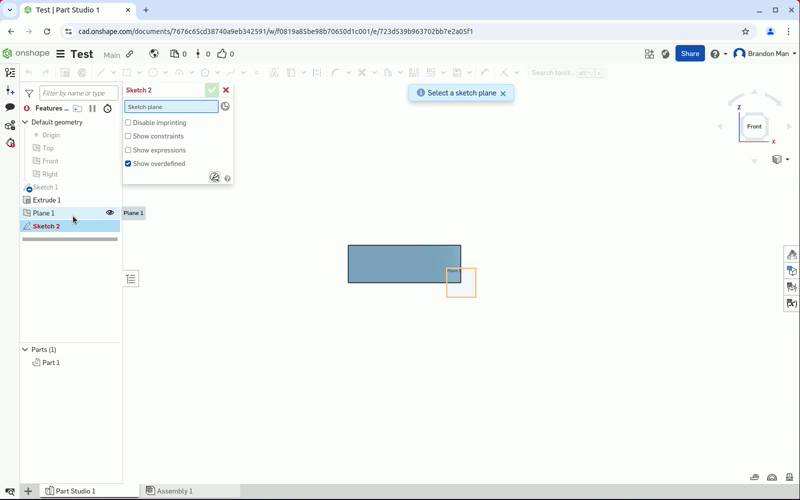
click(73, 215)
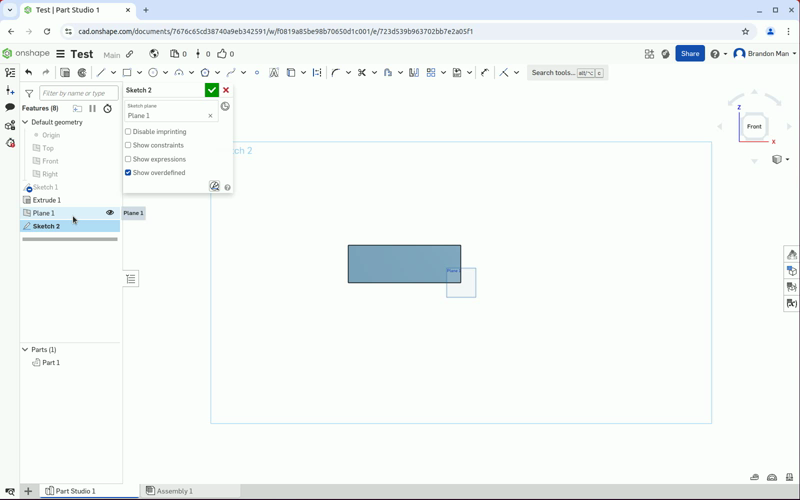
mouse_move(73, 352)
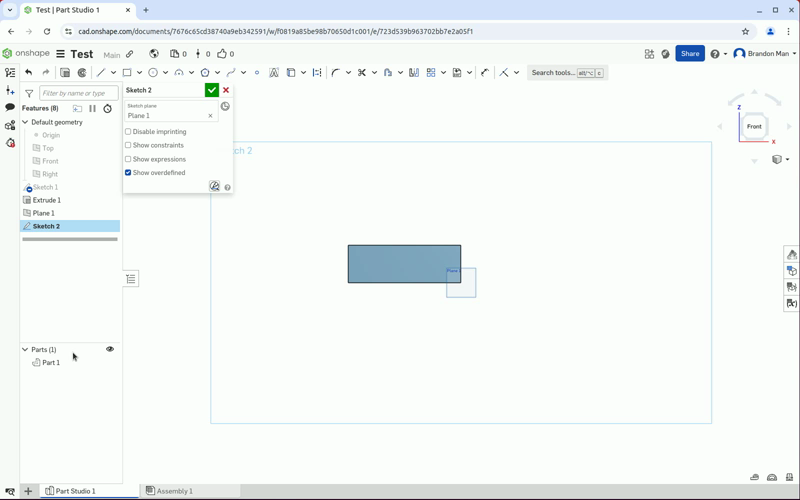
key(y)
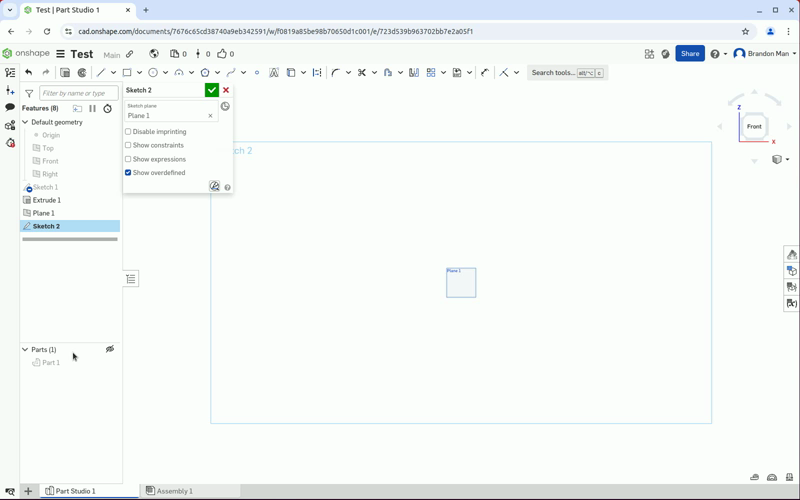
key(l)
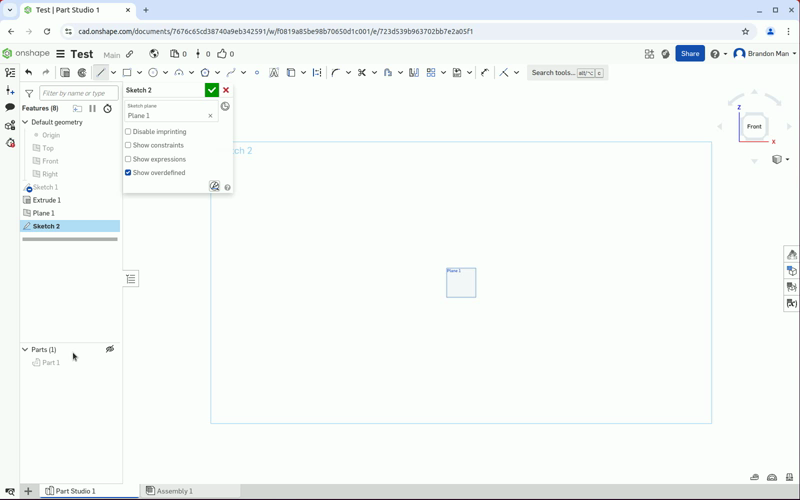
key_down(shift)
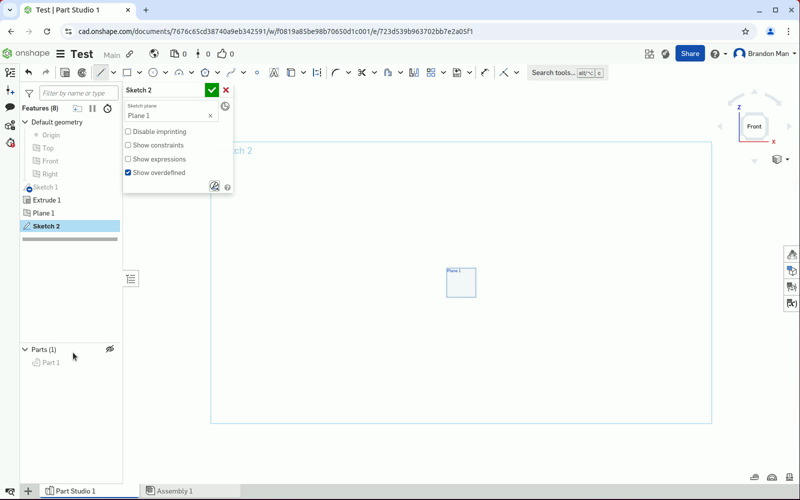
mouse_move(348, 282)
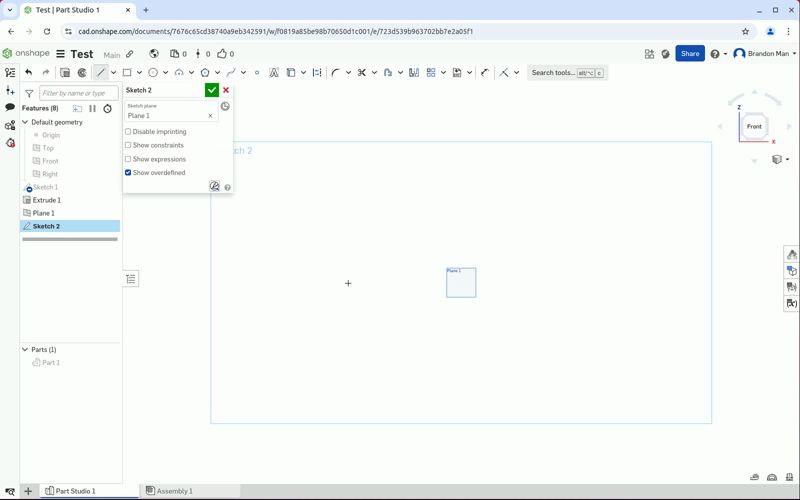
click(348, 282)
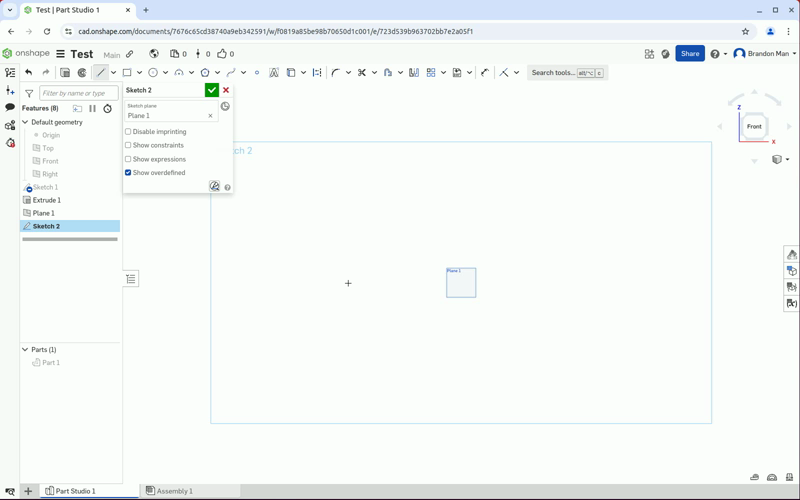
key_up(shift)
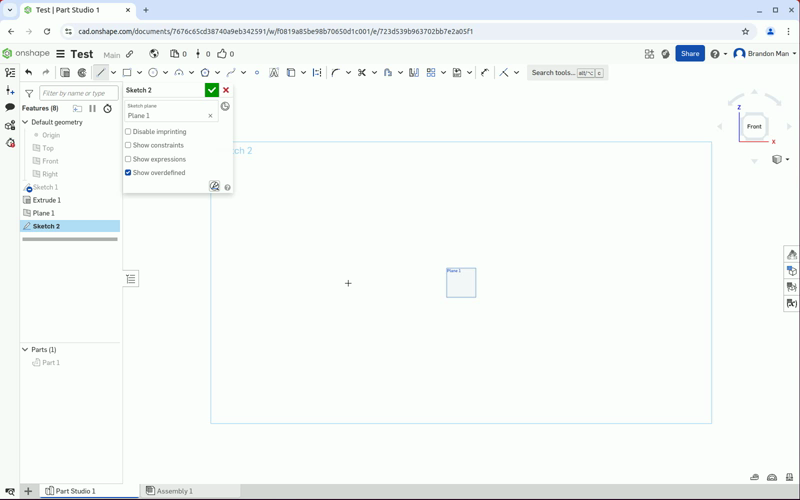
key_down(shift)
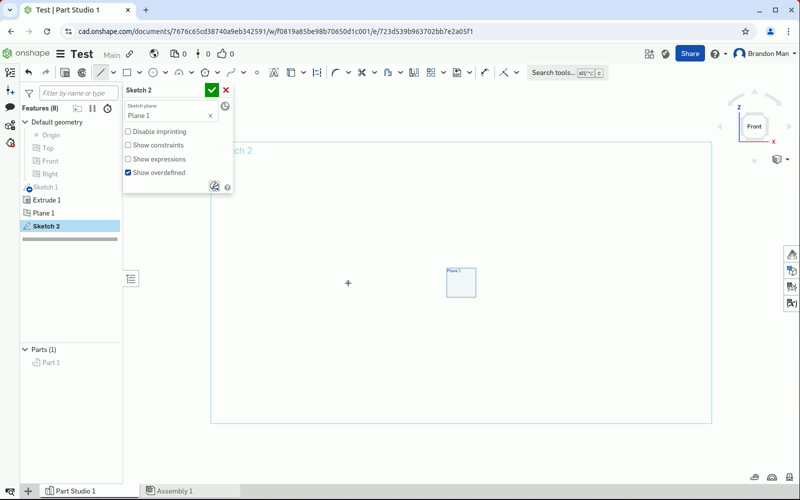
mouse_move(378, 282)
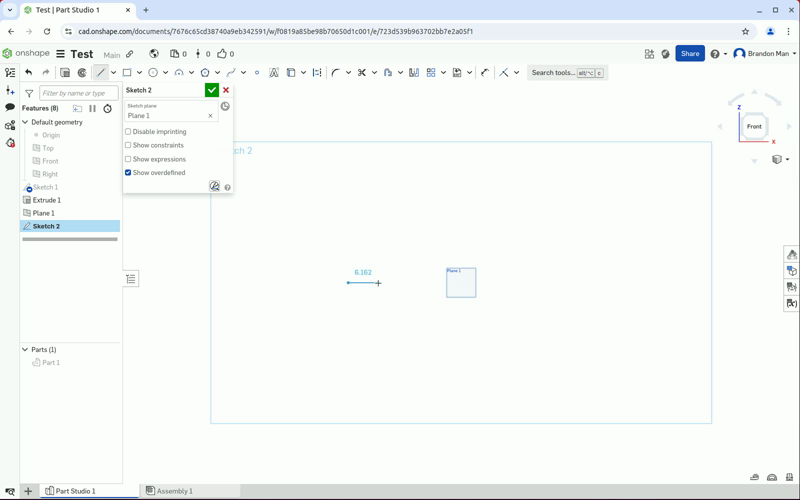
mouse_move(386, 282)
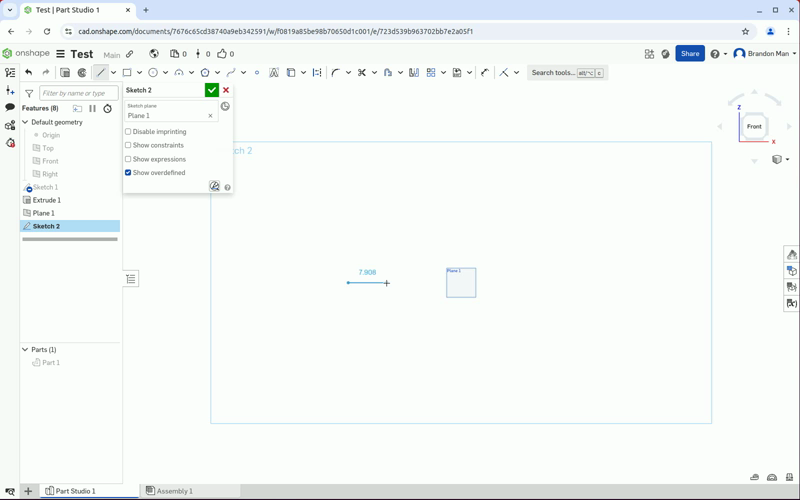
click(386, 282)
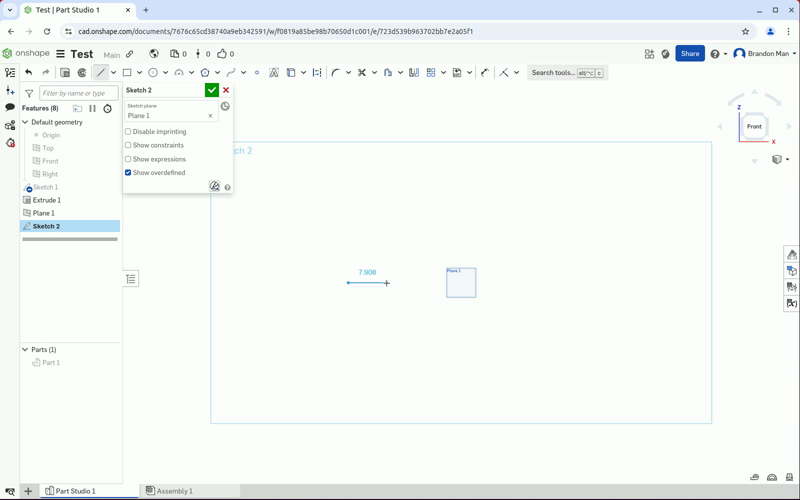
key_up(shift)
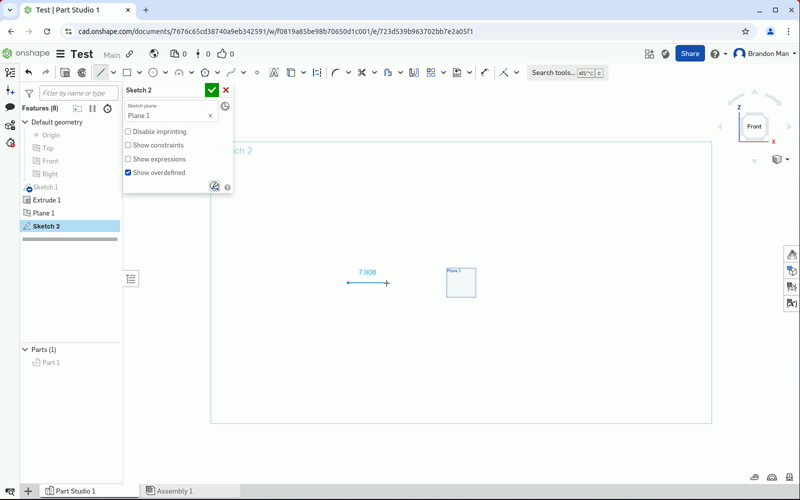
key_down(shift)
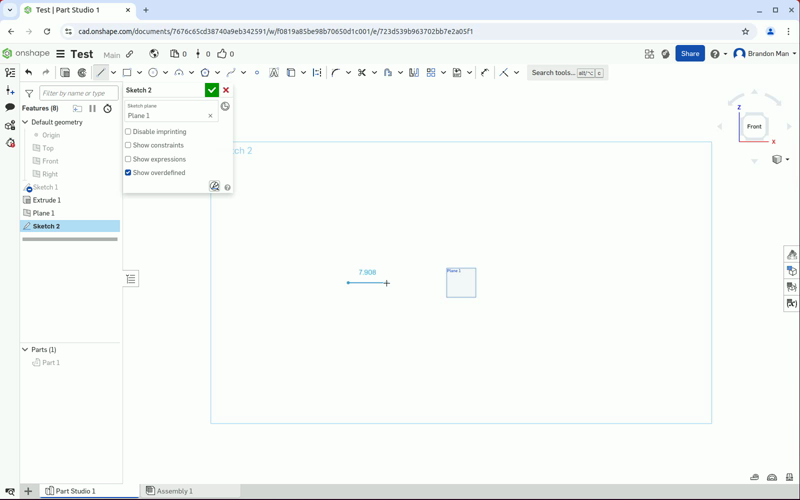
mouse_move(416, 282)
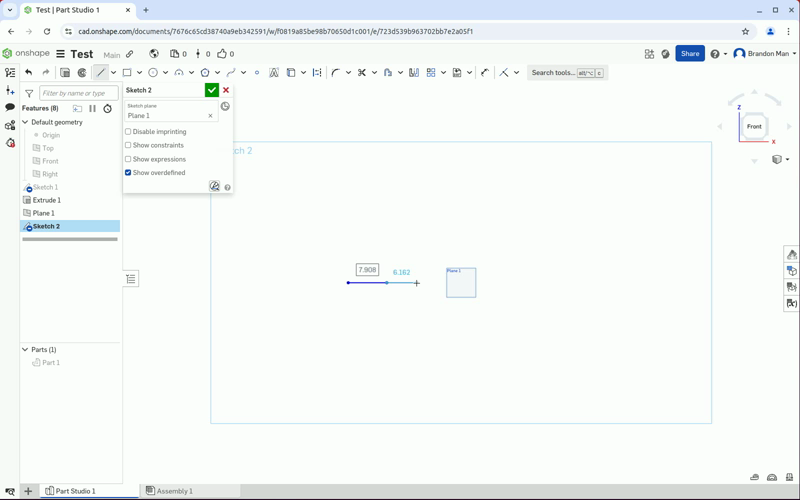
mouse_move(386, 244)
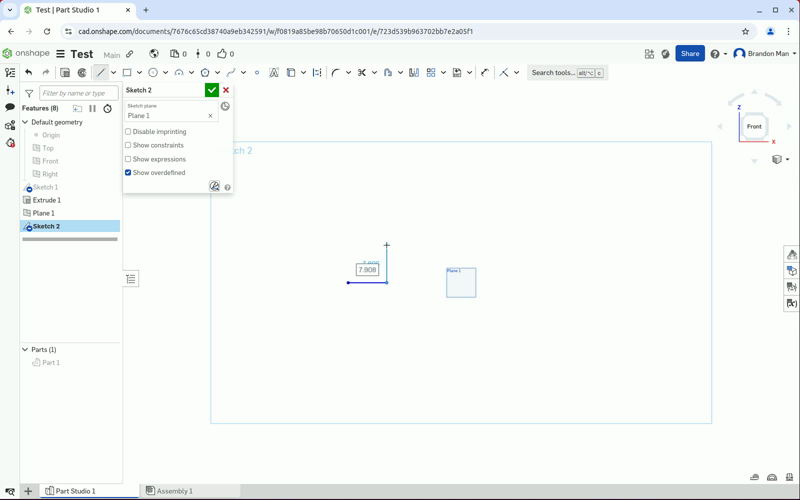
click(386, 244)
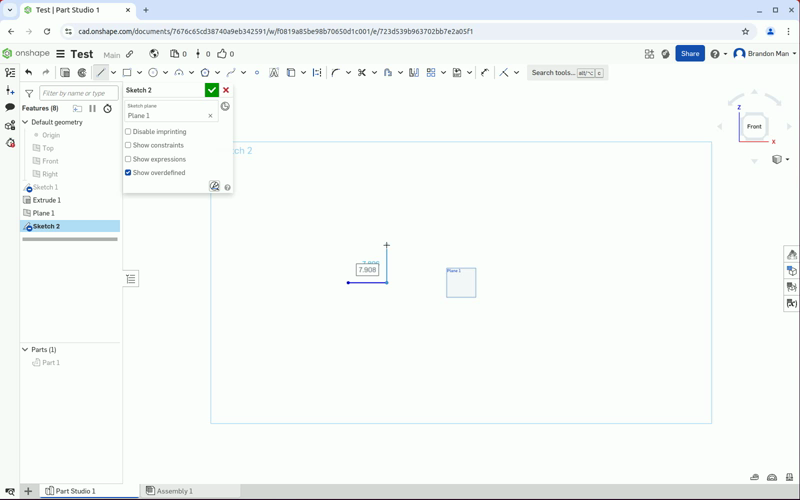
key_up(shift)
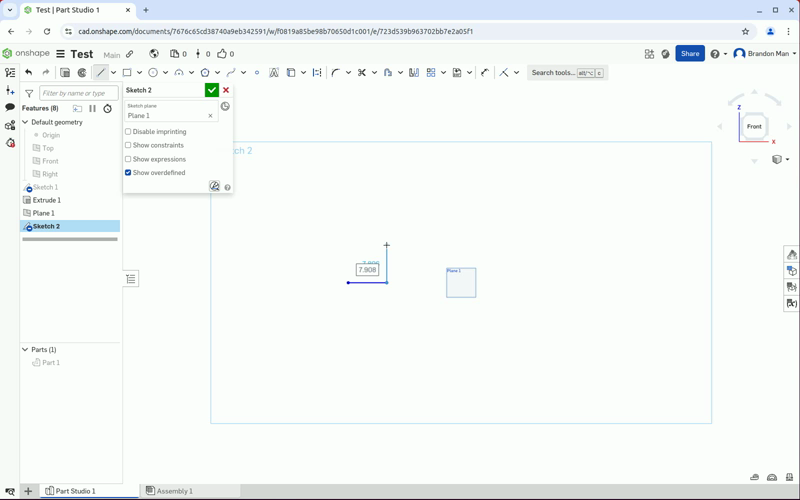
key_down(shift)
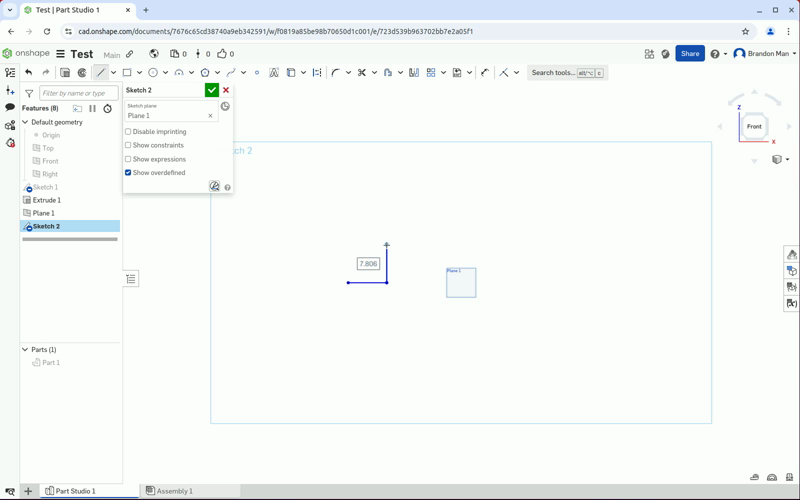
mouse_move(416, 244)
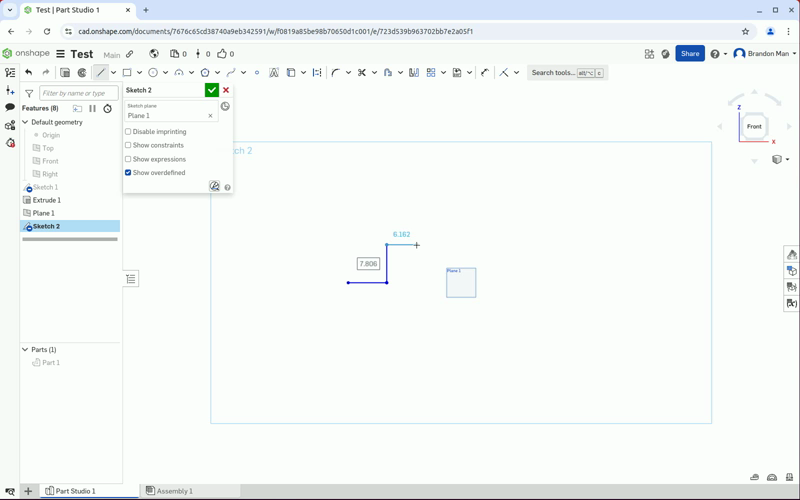
mouse_move(348, 244)
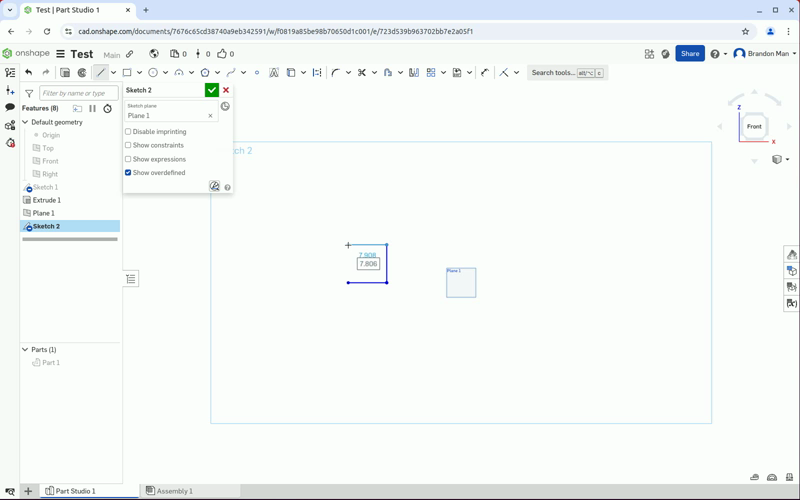
click(348, 244)
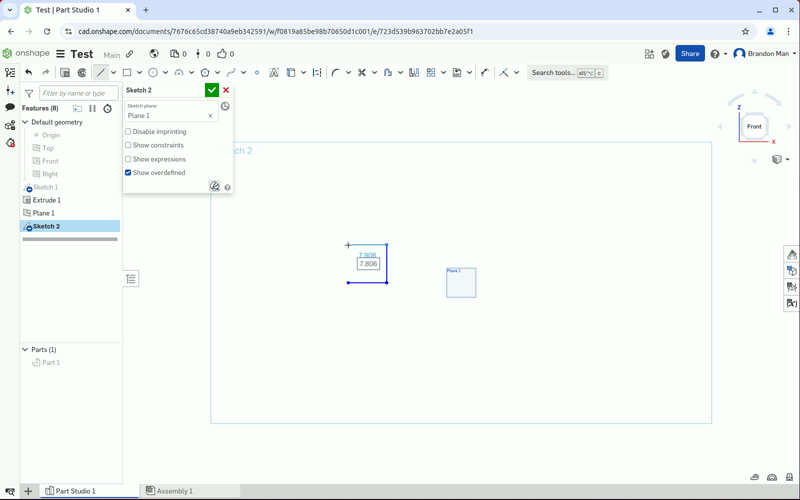
key_up(shift)
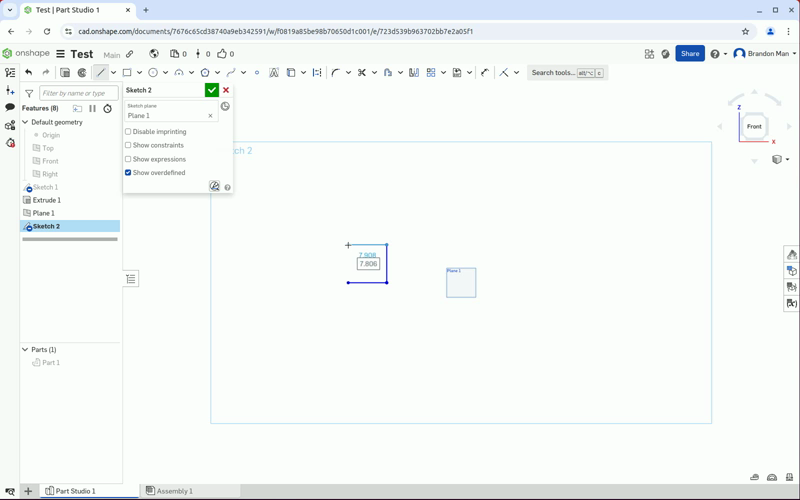
mouse_move(378, 244)
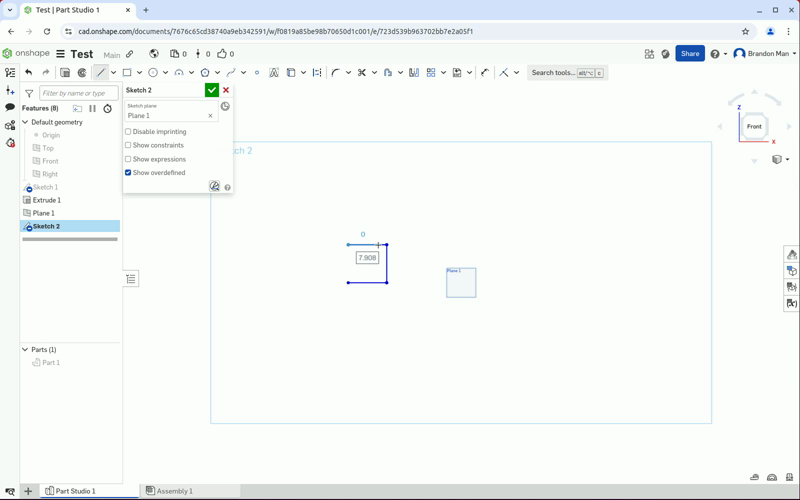
key_down(shift)
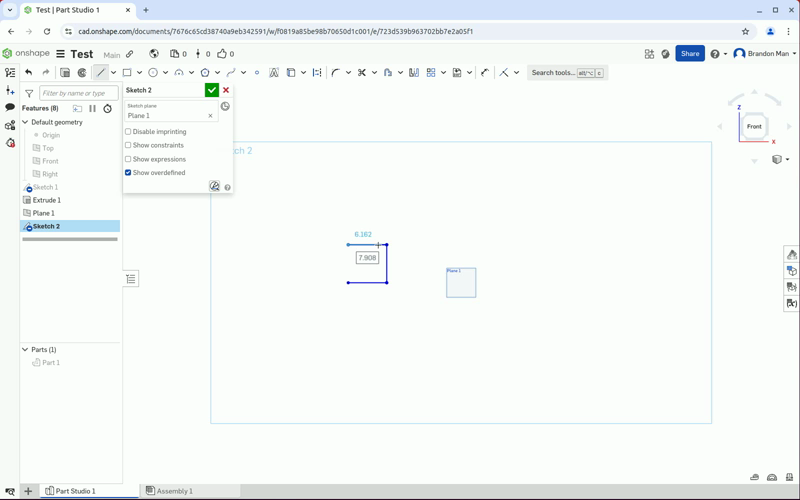
mouse_move(348, 282)
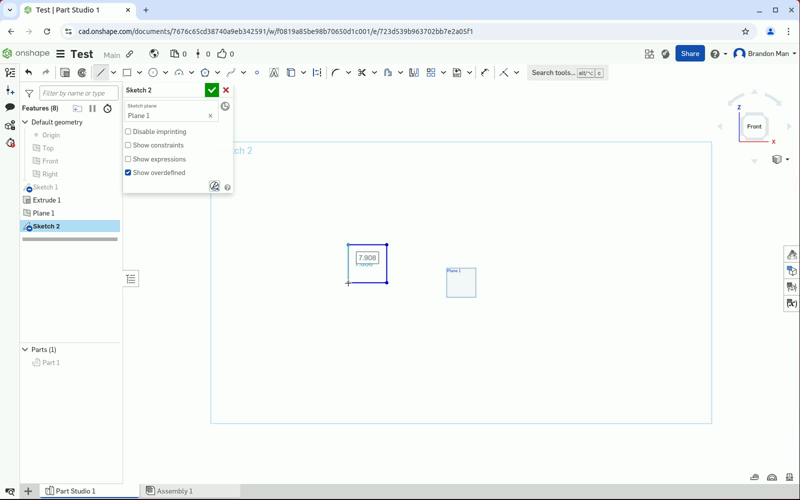
key_up(shift)
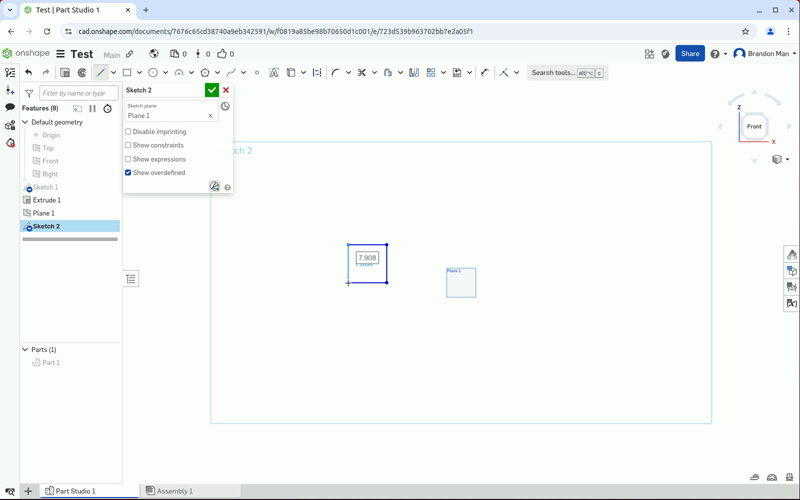
click(348, 282)
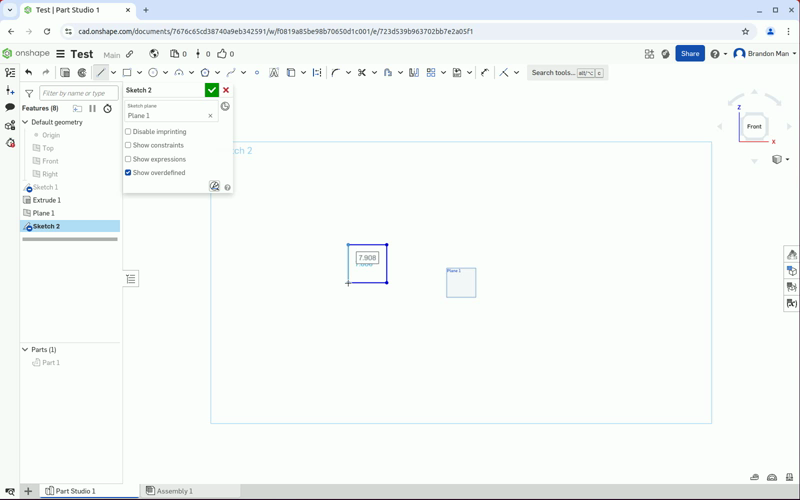
key(esc)
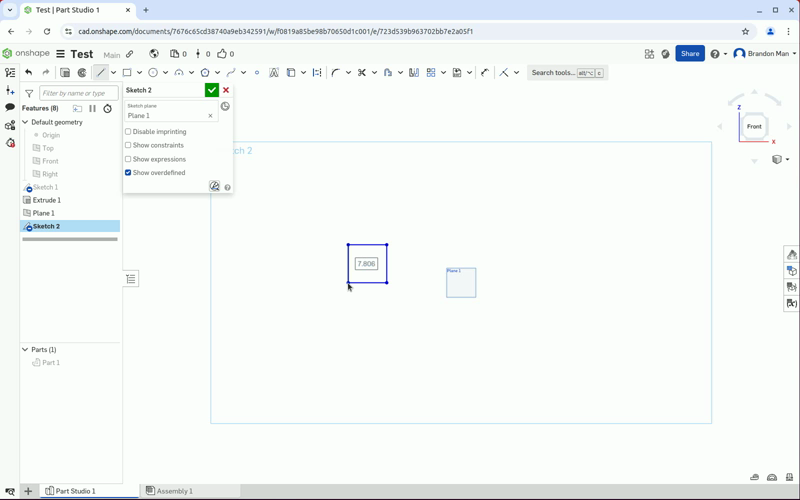
mouse_move(365, 267)
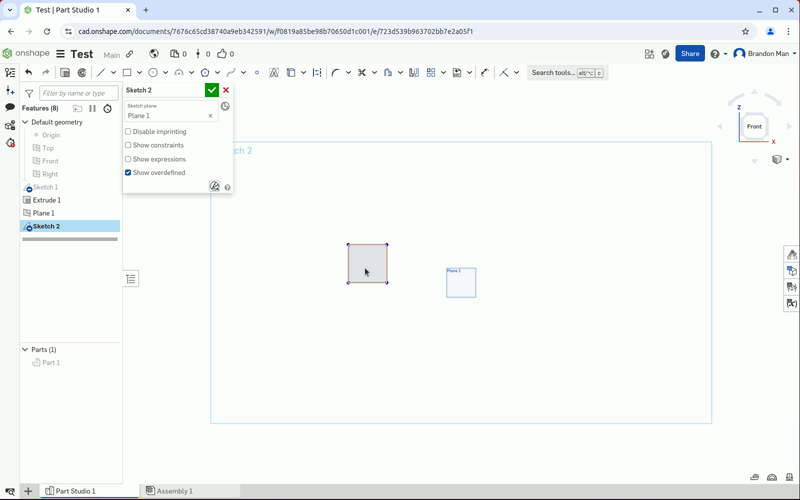
scroll(6)
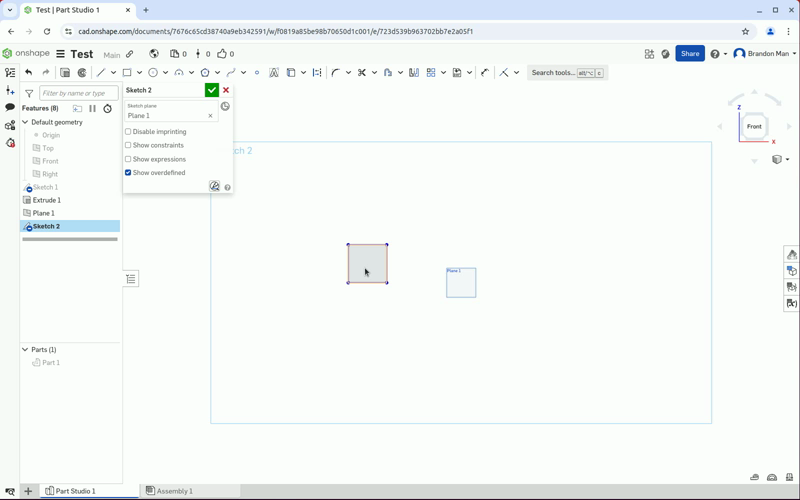
scroll(6)
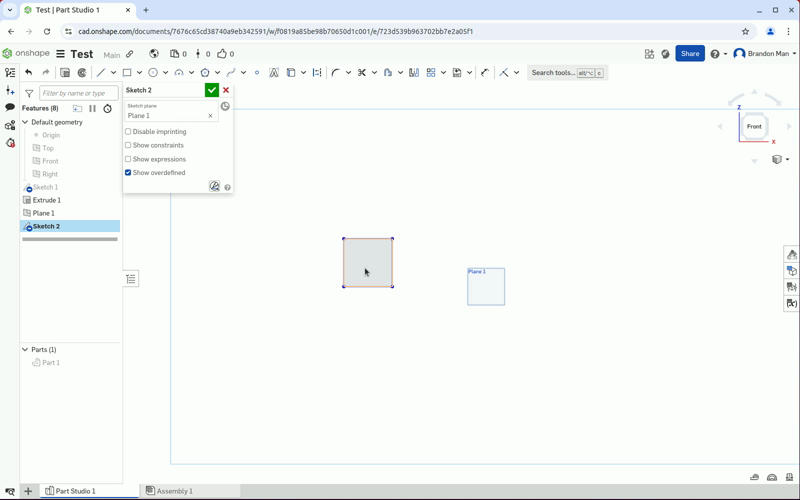
scroll(6)
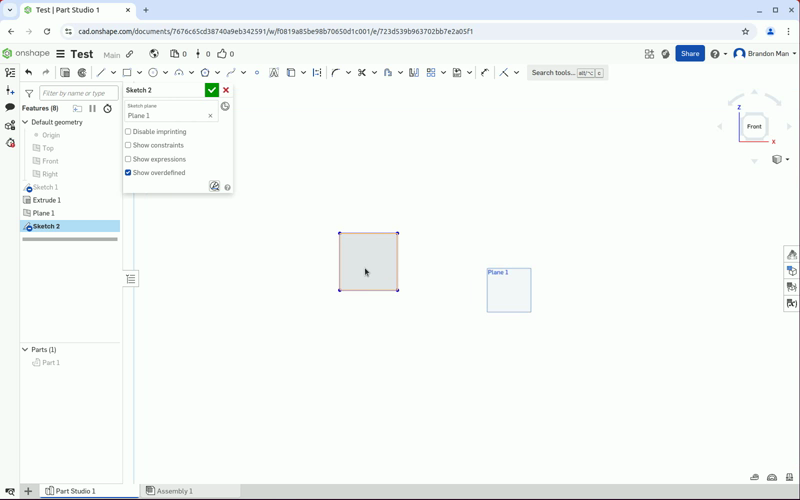
scroll(6)
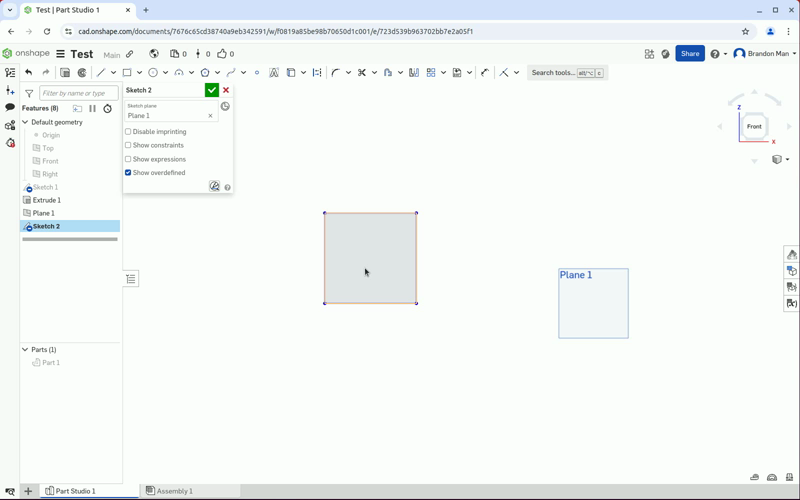
scroll(6)
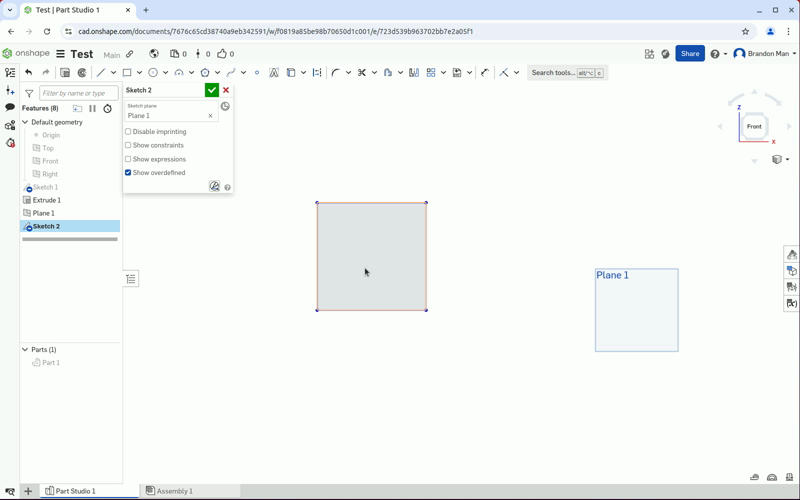
scroll(6)
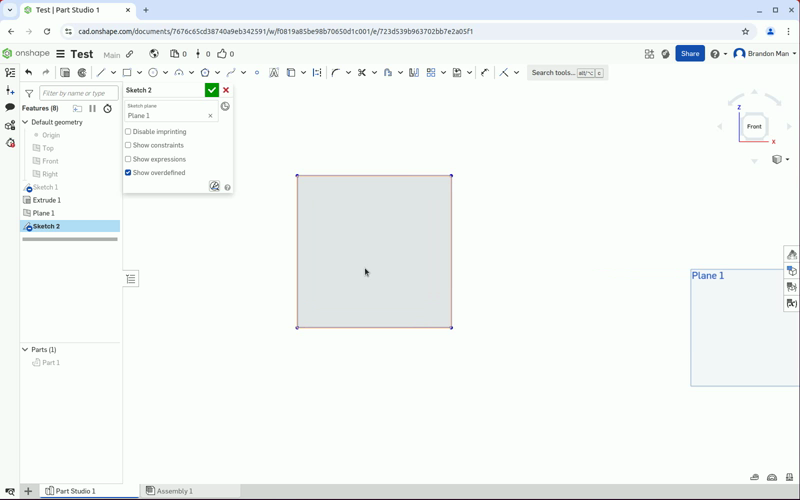
scroll(6)
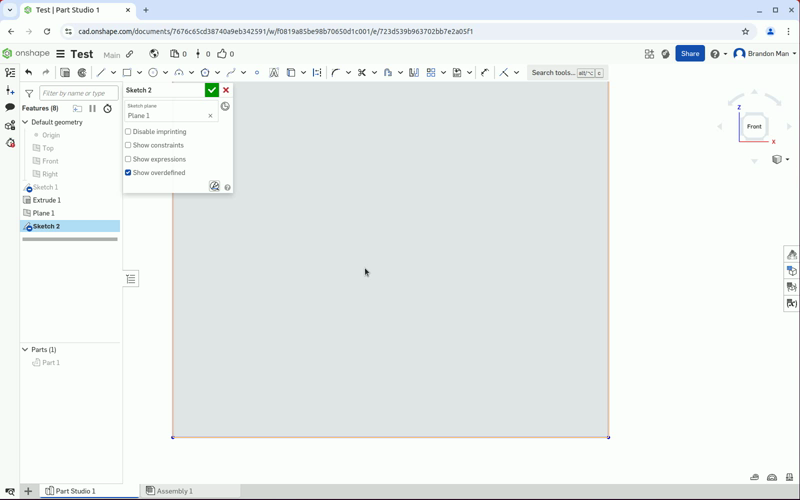
click(365, 267)
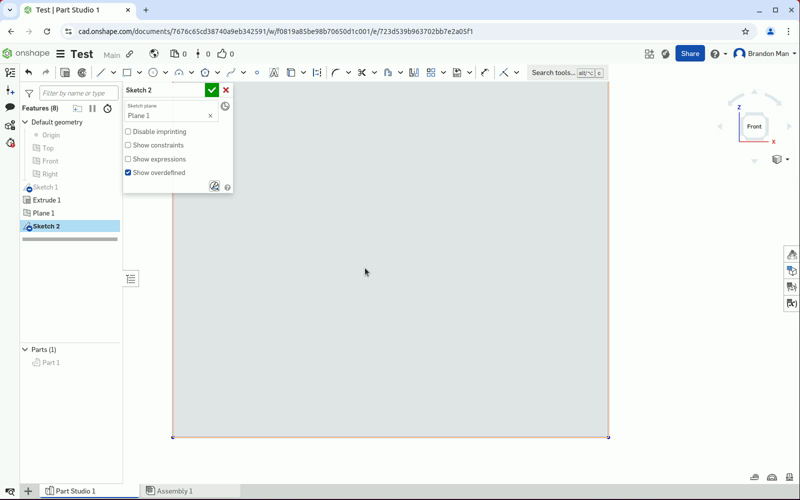
scroll(-6)
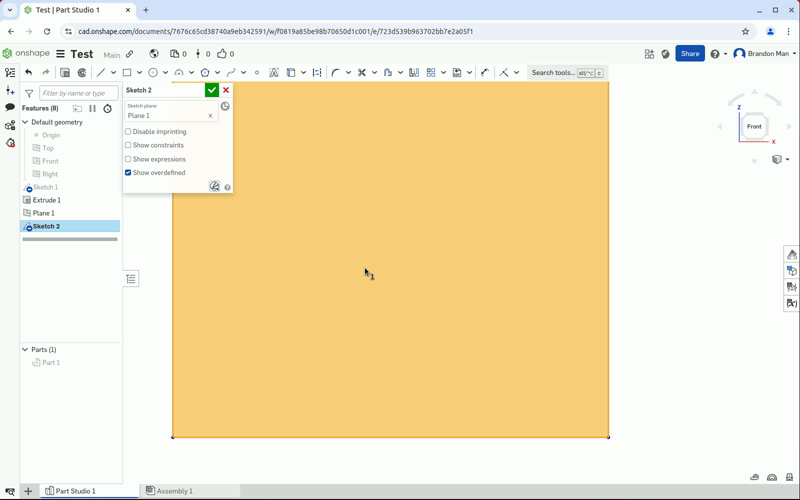
scroll(-6)
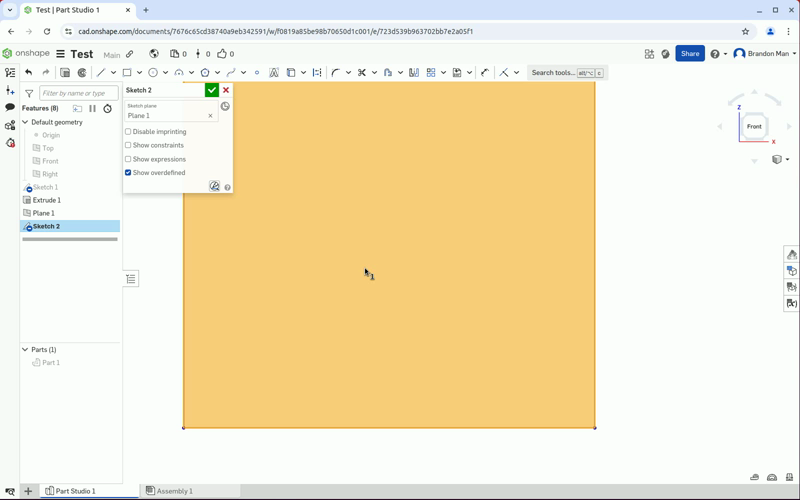
scroll(-6)
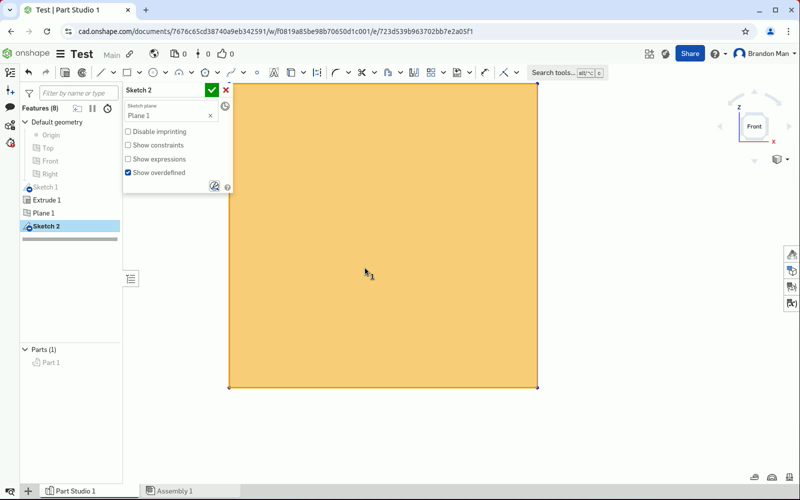
scroll(-6)
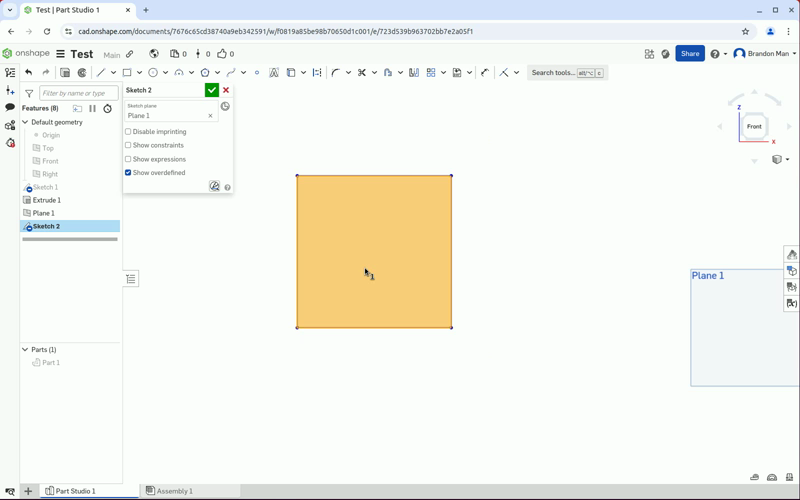
scroll(-6)
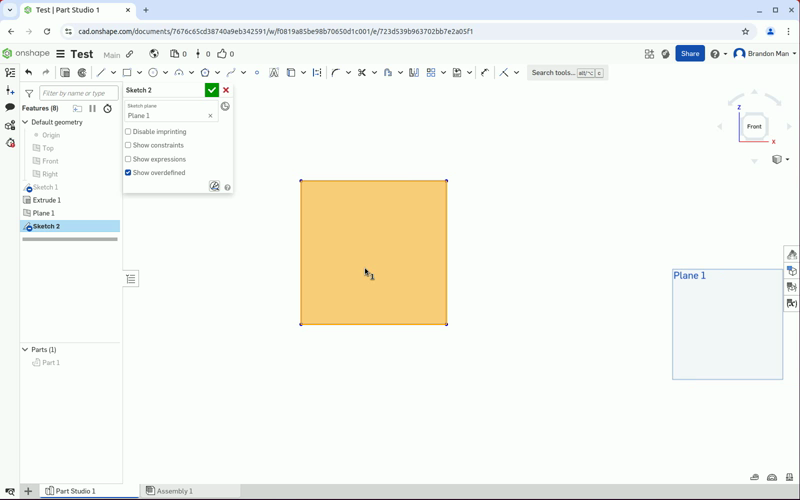
scroll(-6)
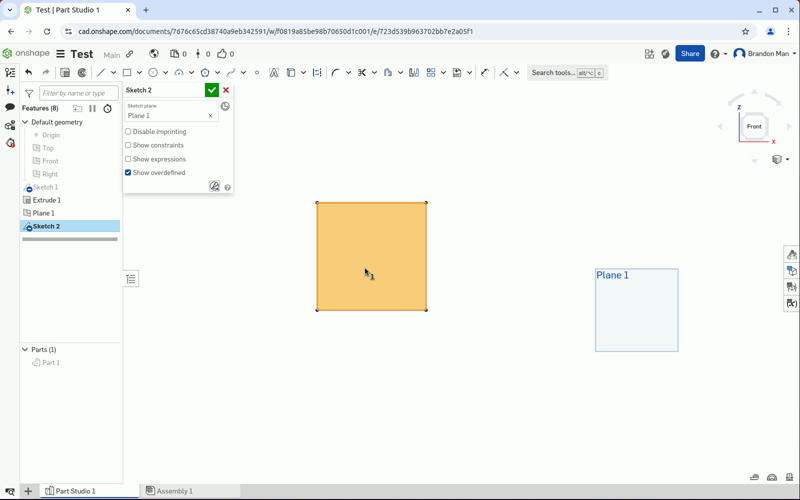
scroll(-6)
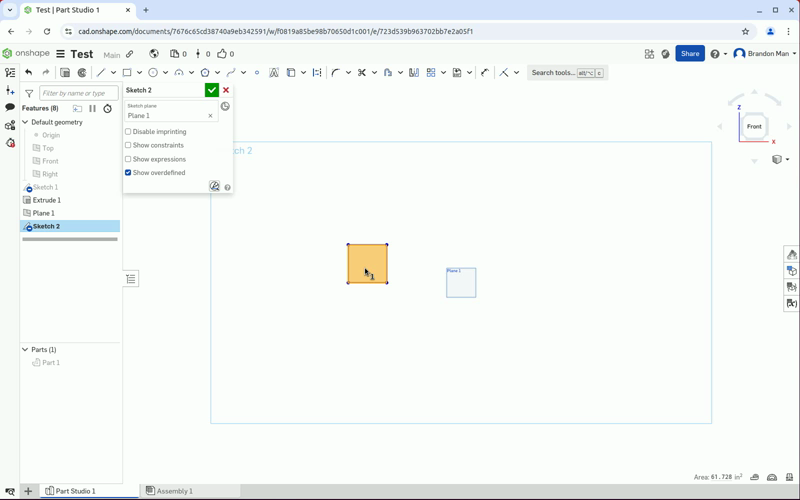
mouse_move(73, 352)
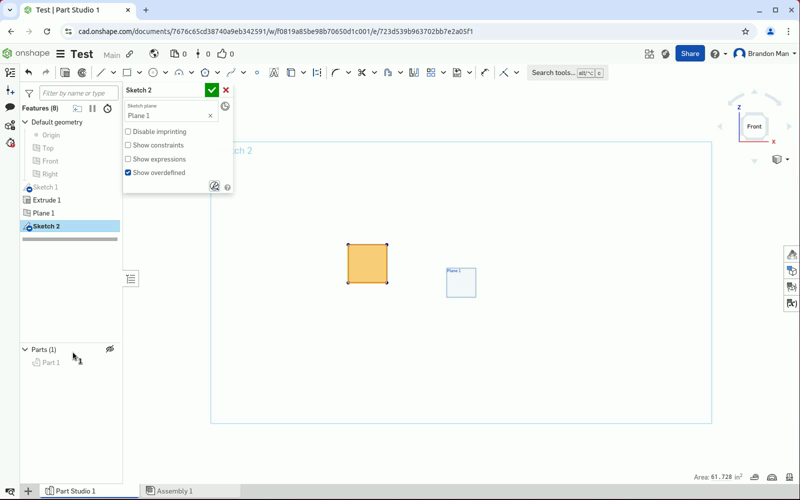
key(shift+y)
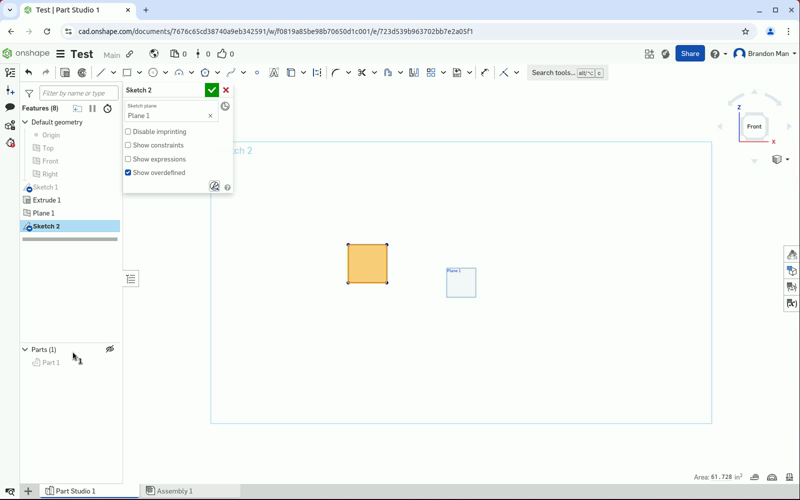
key(shift+e)
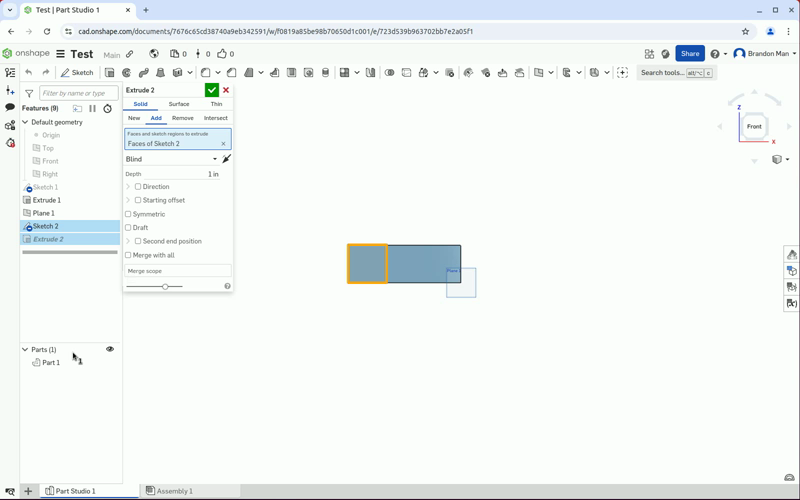
mouse_move(143, 106)
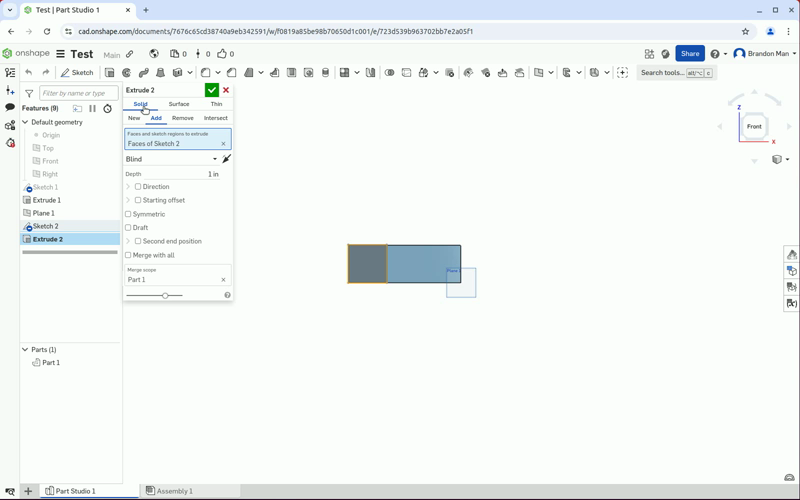
click(143, 106)
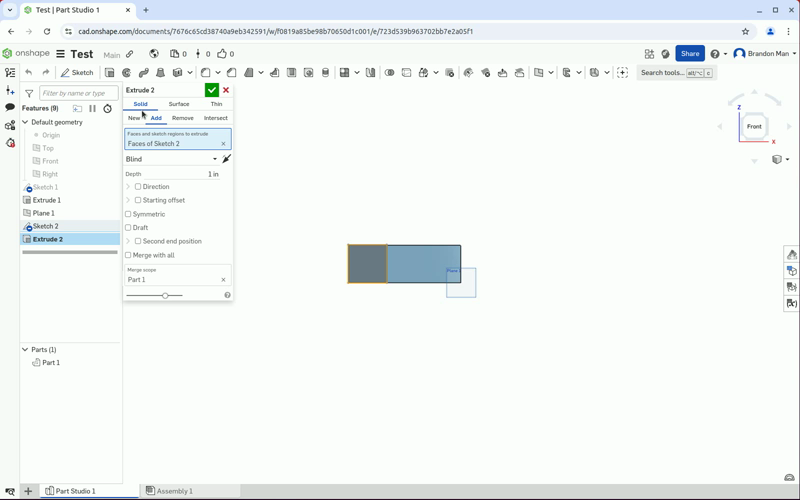
mouse_move(137, 120)
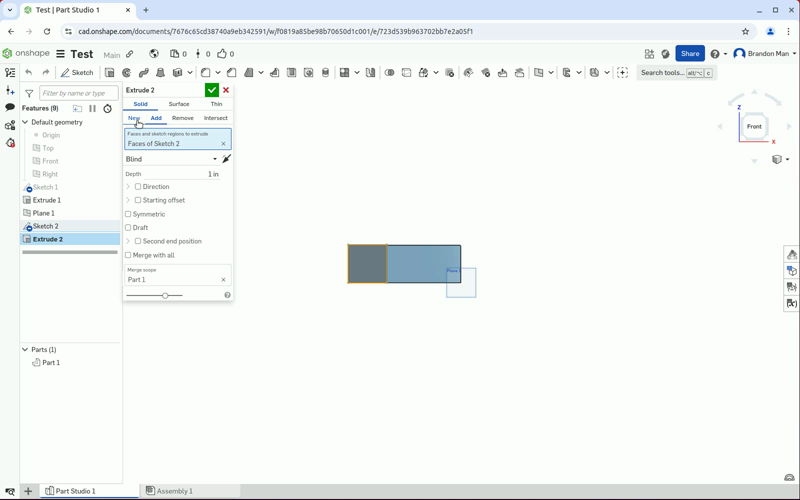
click(137, 120)
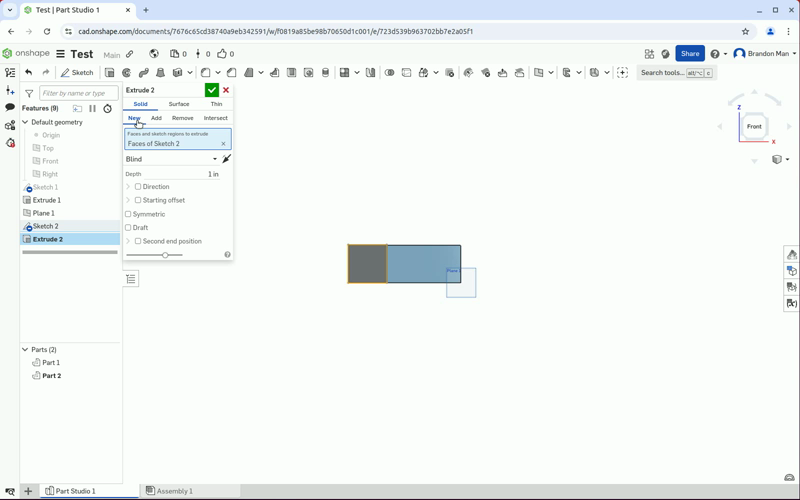
key(tab, 4)
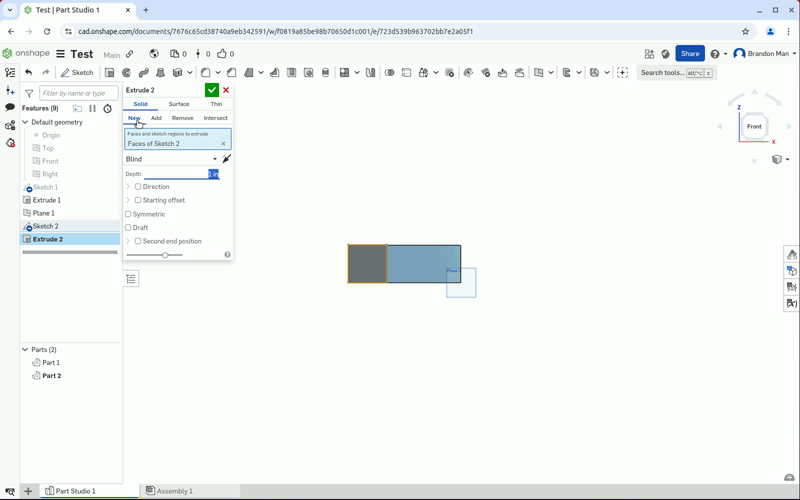
text(7.703)
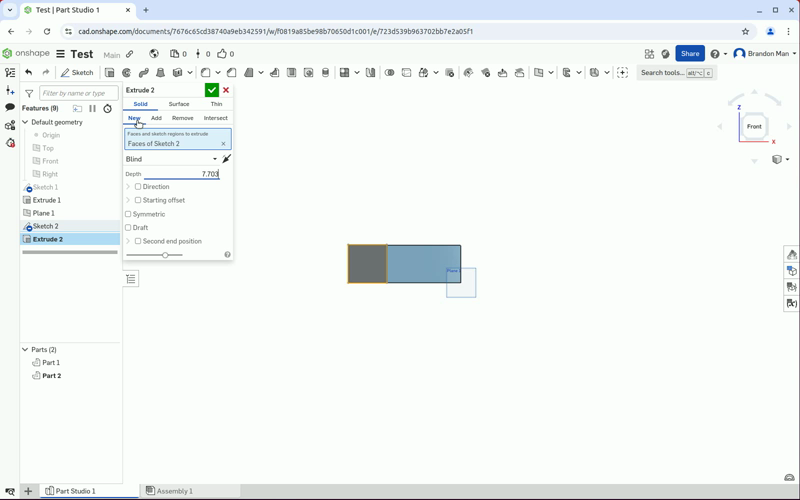
key(enter)
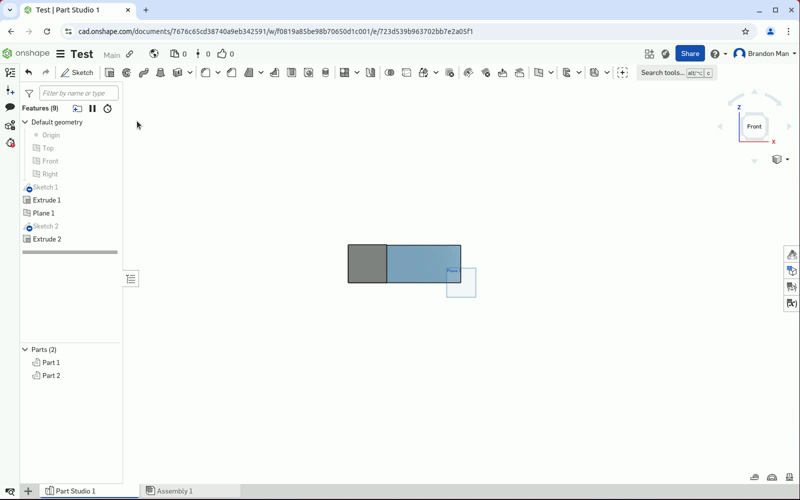
key(shift+h)
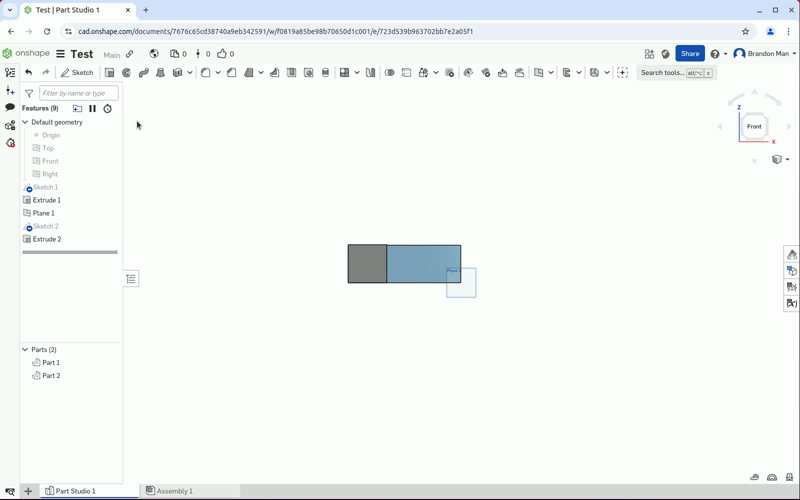
key(shift+h)
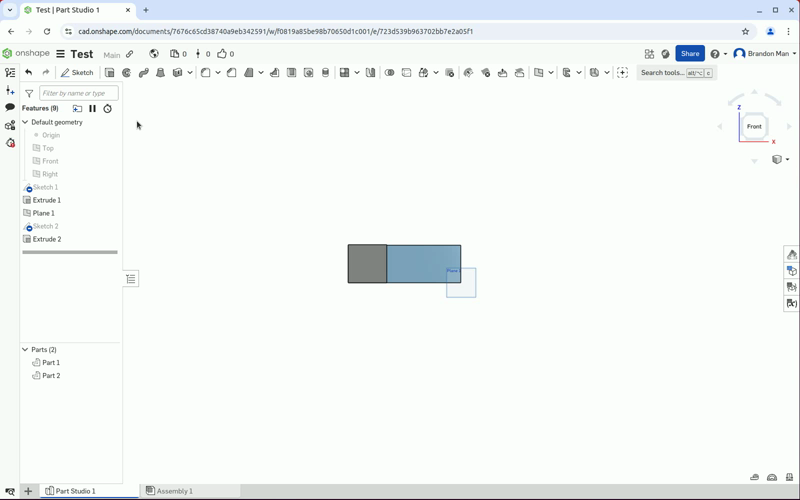
mouse_move(73, 189)
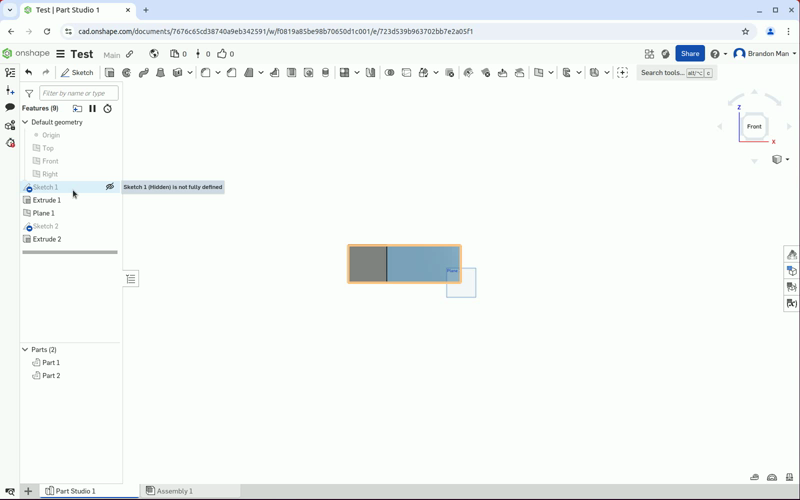
click(73, 189)
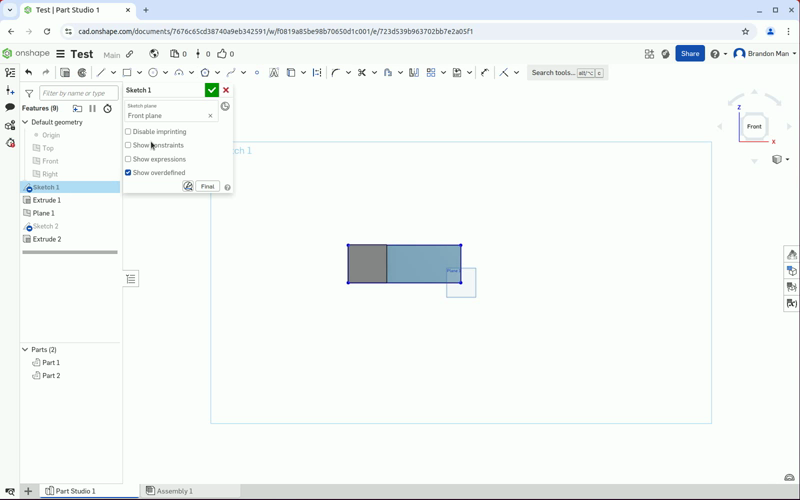
mouse_move(229, 92)
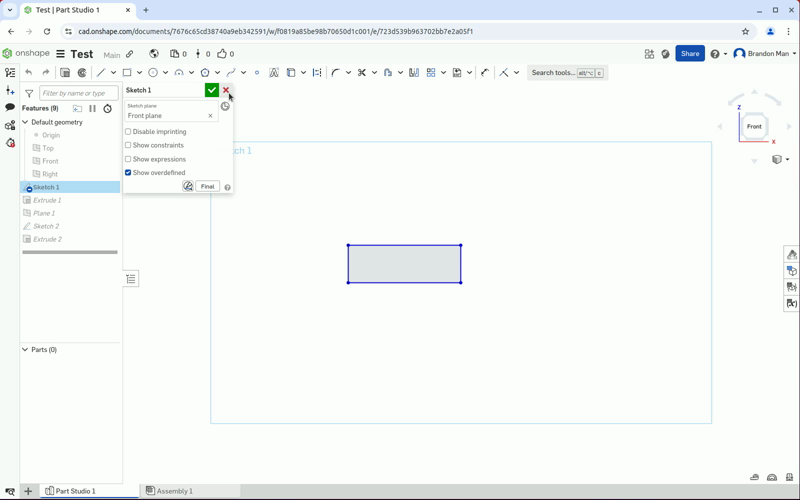
click(229, 92)
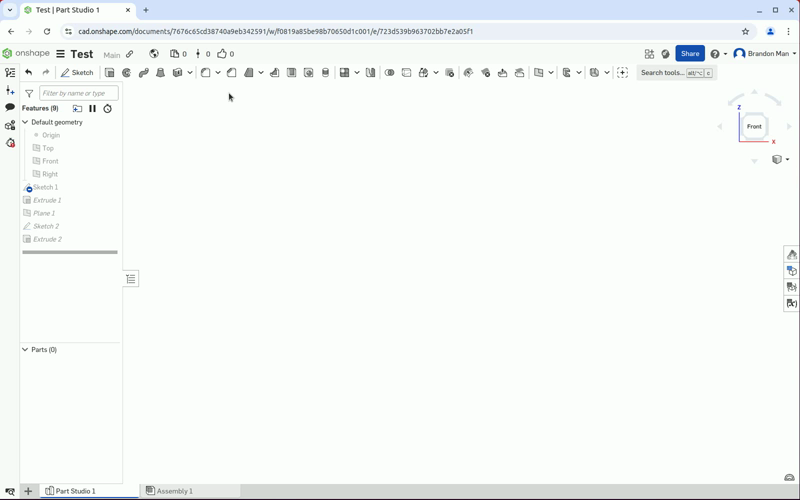
mouse_move(73, 352)
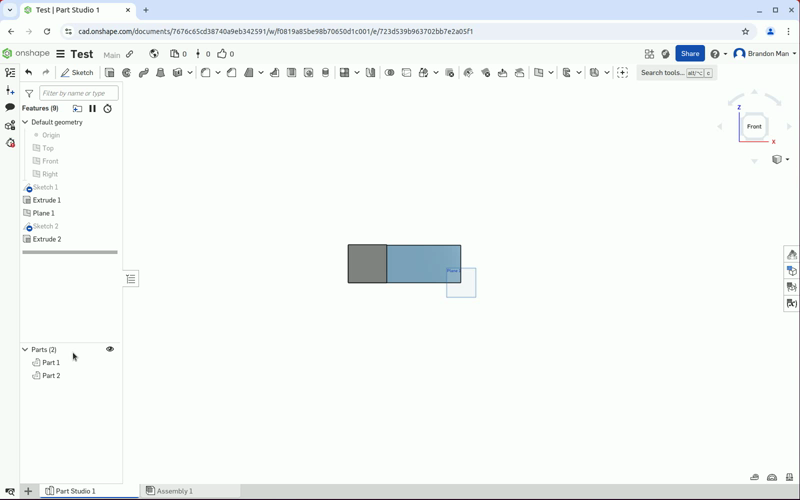
key(y)
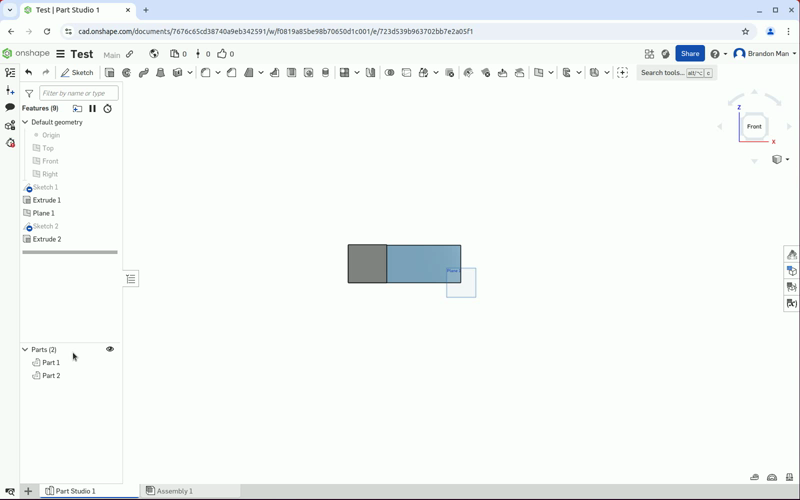
key(shift+p)
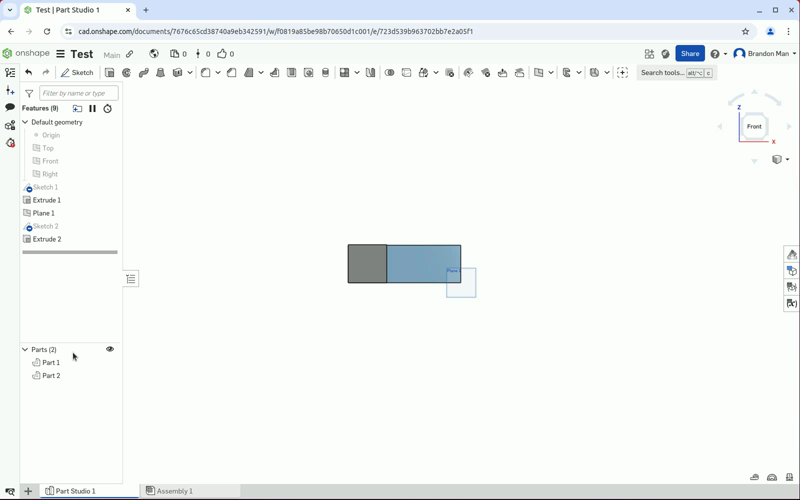
key(space)
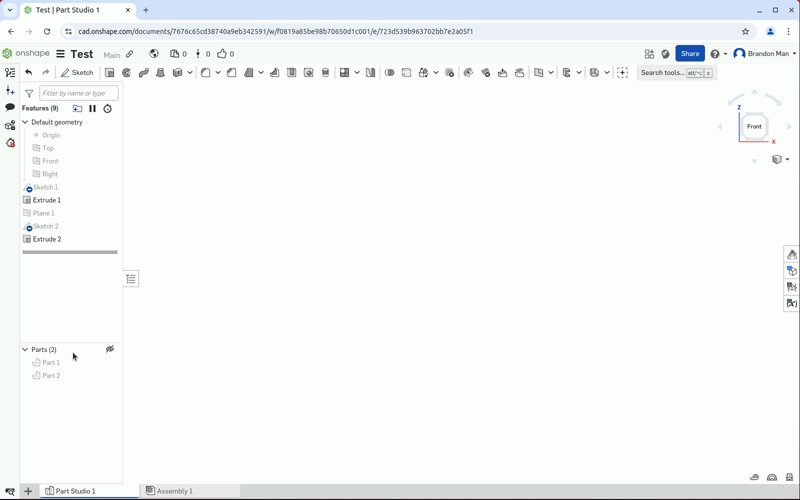
key_down(shift)
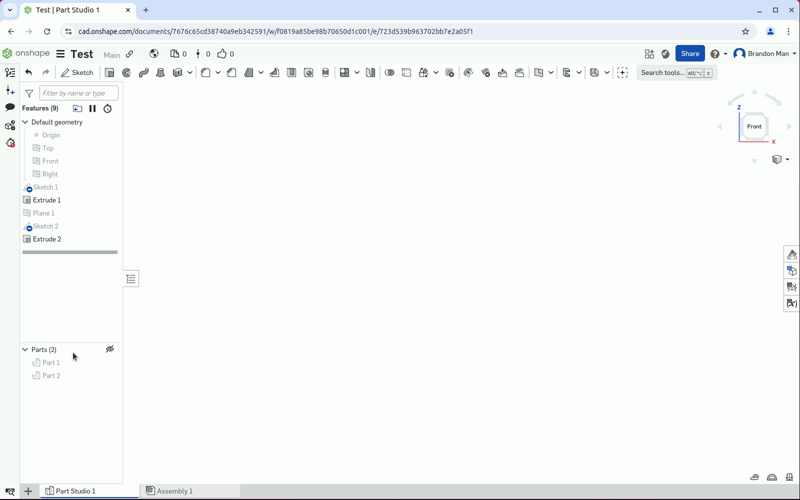
key(down)
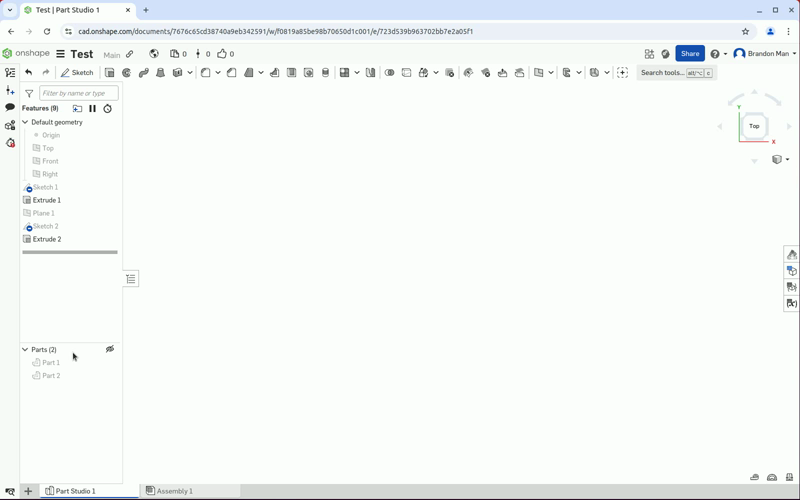
key_up(shift)
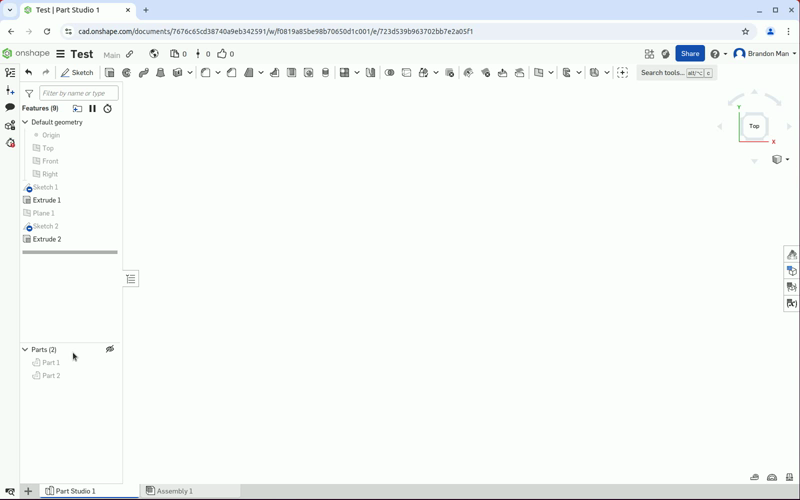
mouse_move(73, 352)
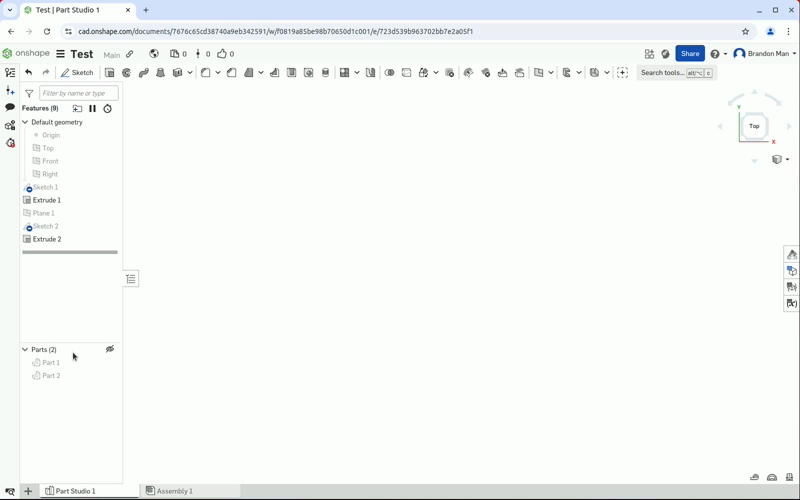
key(shift+y)
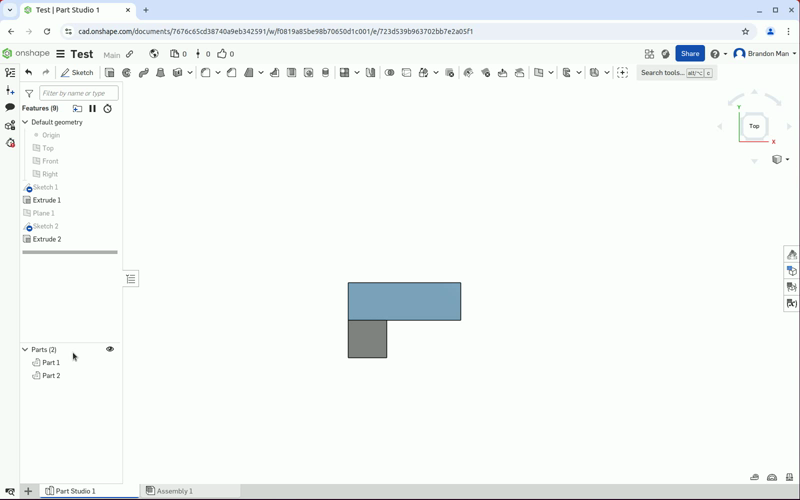
mouse_move(541, 75)
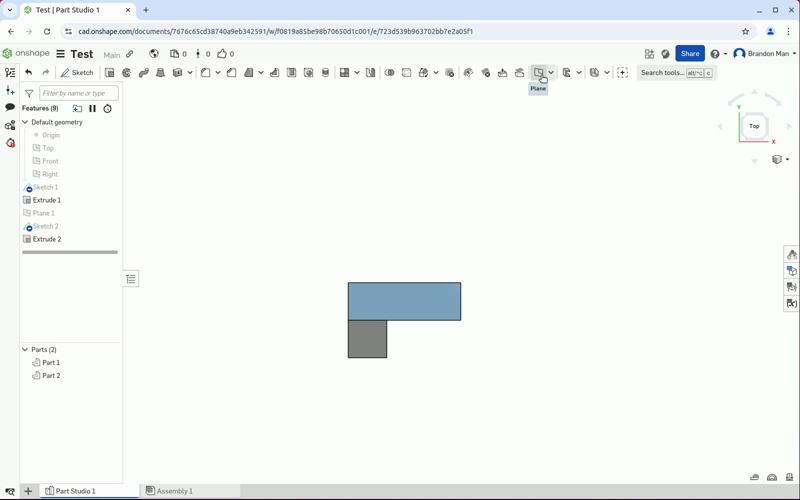
click(541, 75)
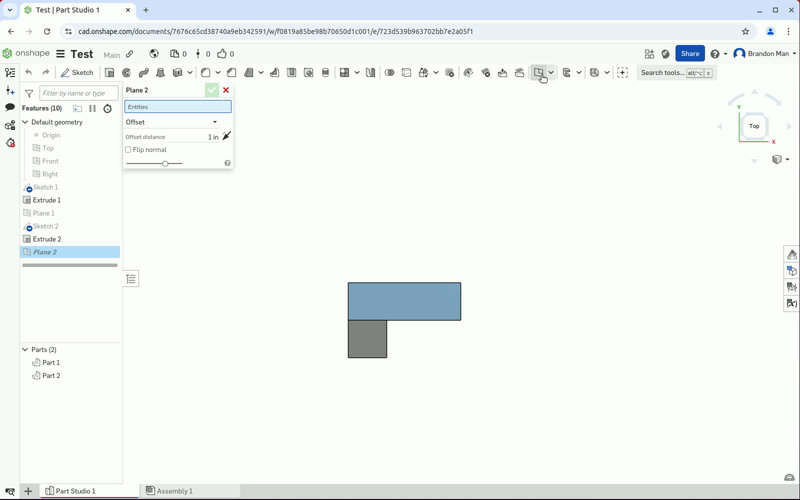
mouse_move(73, 150)
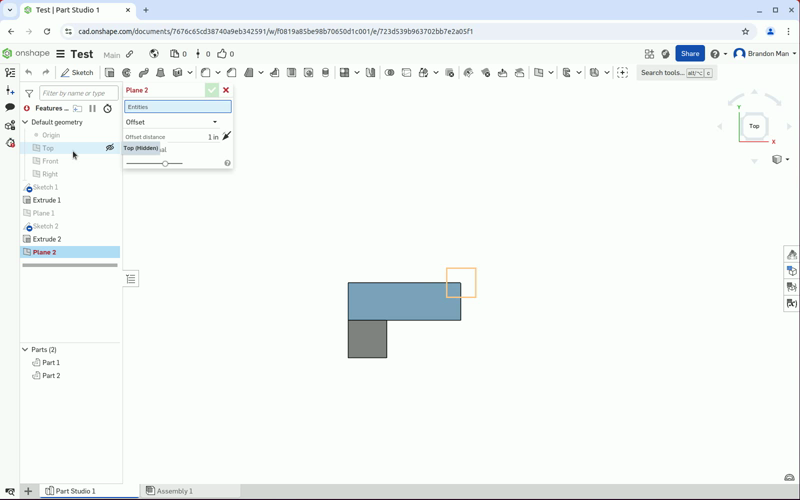
click(73, 150)
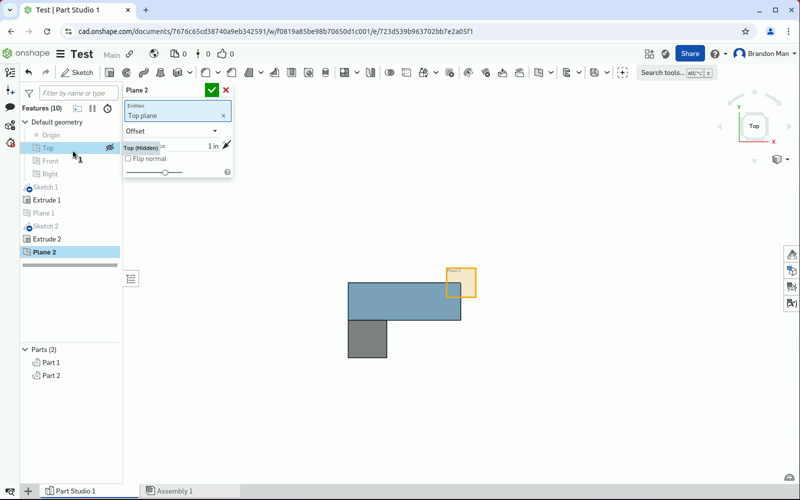
key(tab, 2)
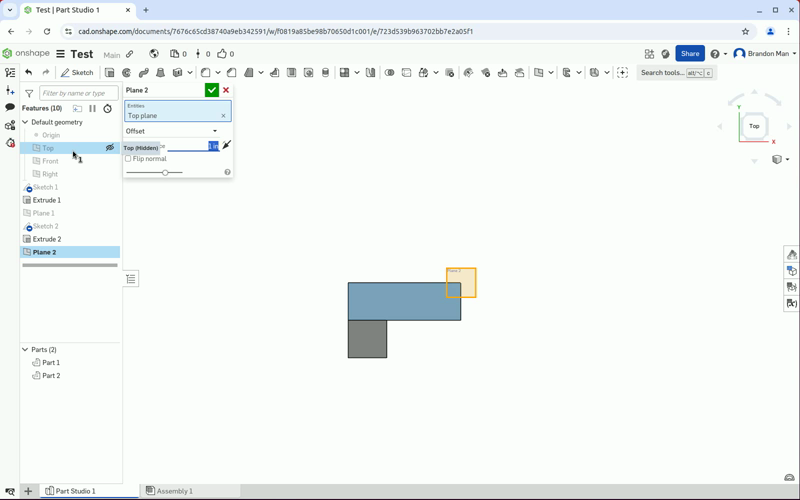
text(7.703)
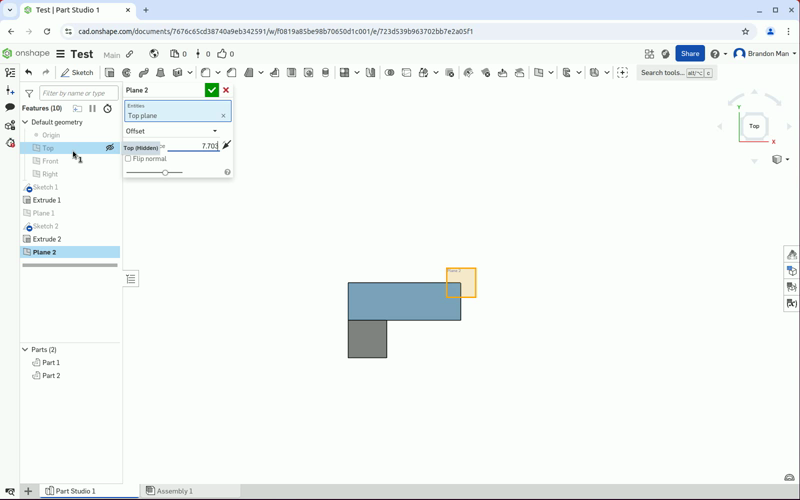
key(enter, 2)
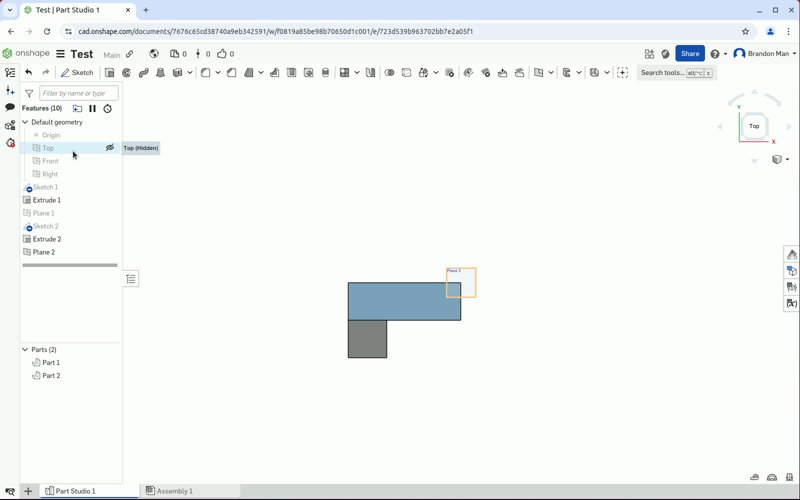
key(shift+s)
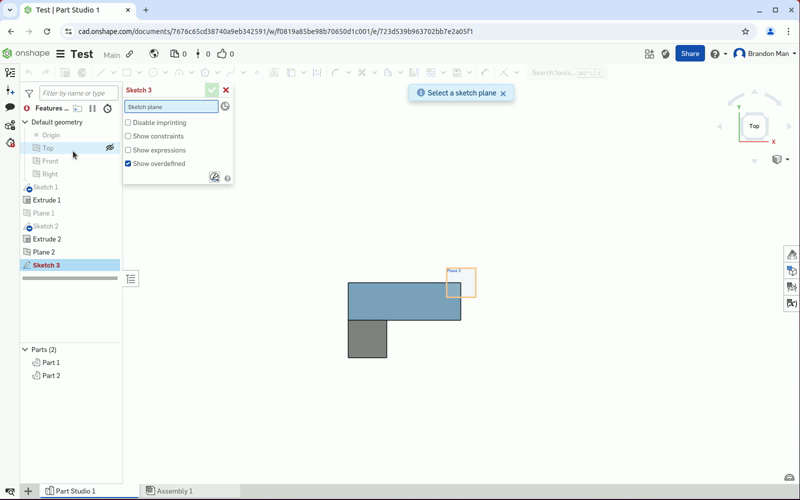
mouse_move(73, 254)
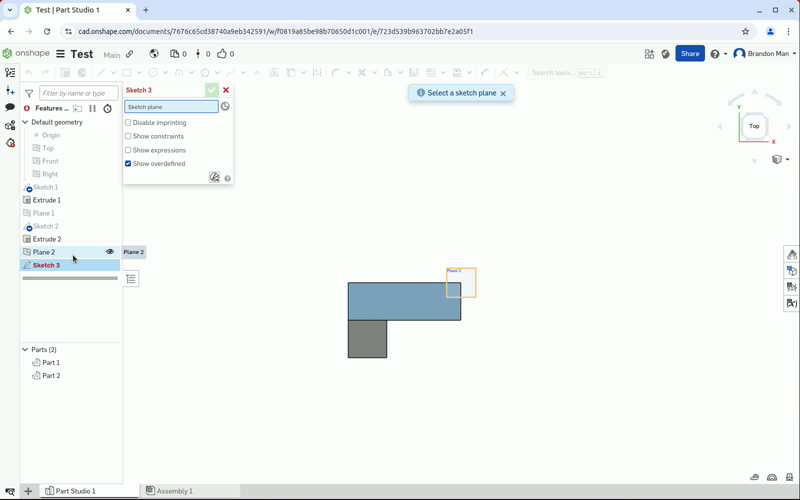
click(73, 254)
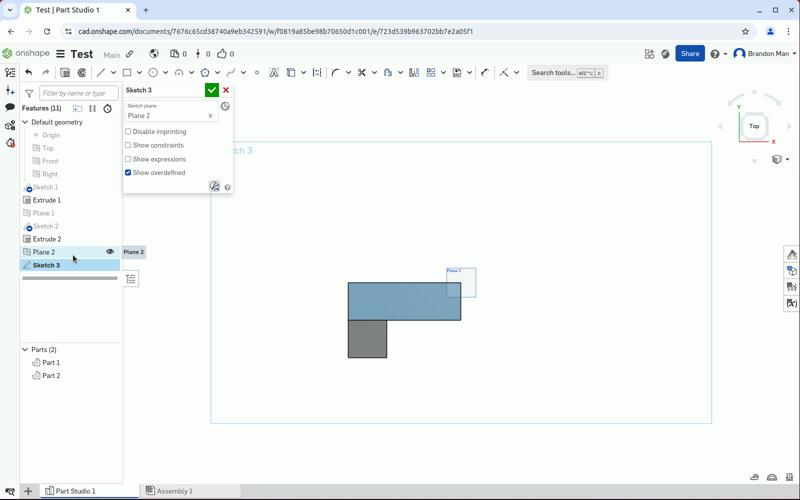
mouse_move(73, 352)
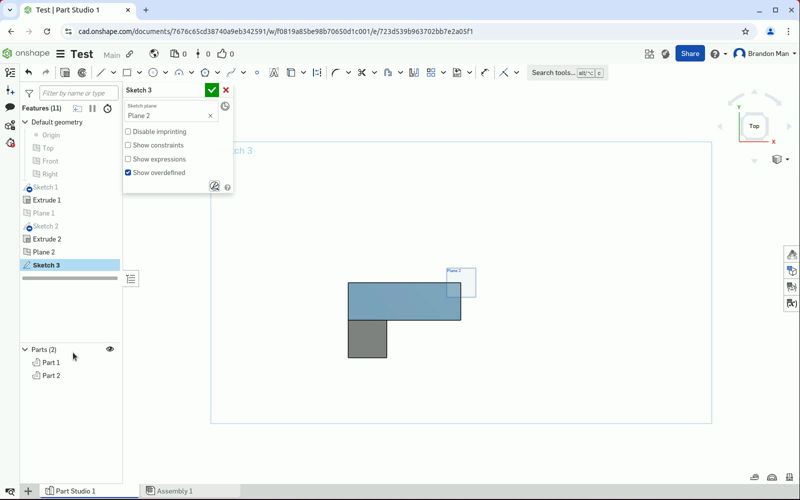
key(y)
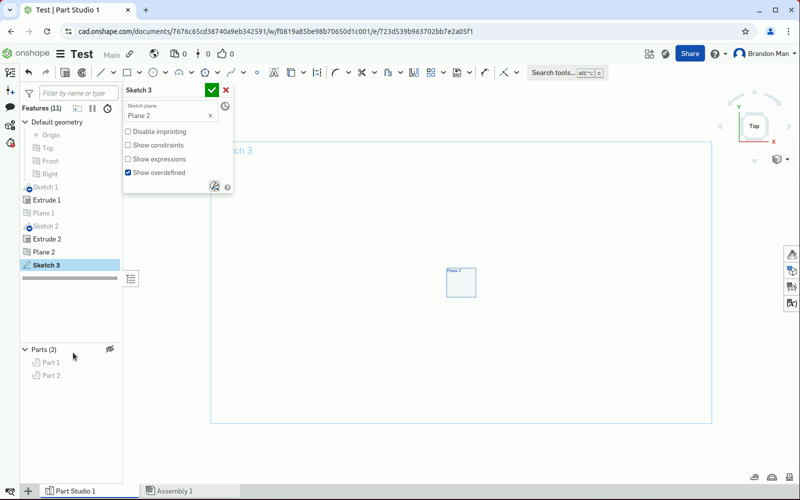
key(l)
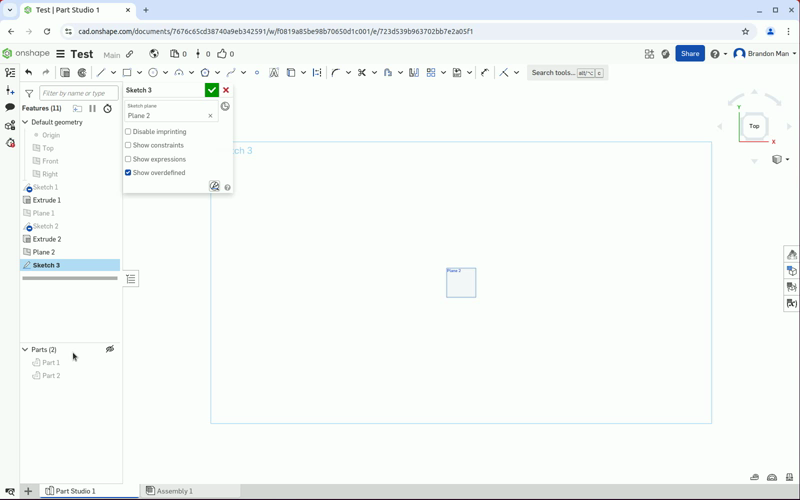
key_down(shift)
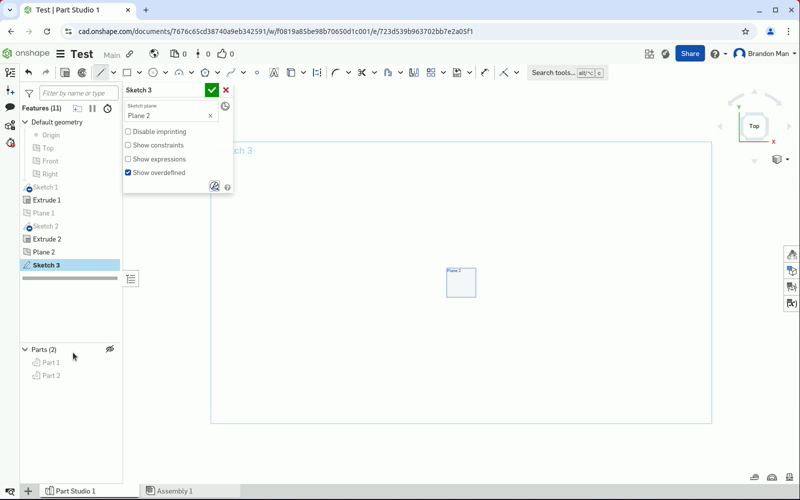
mouse_move(348, 357)
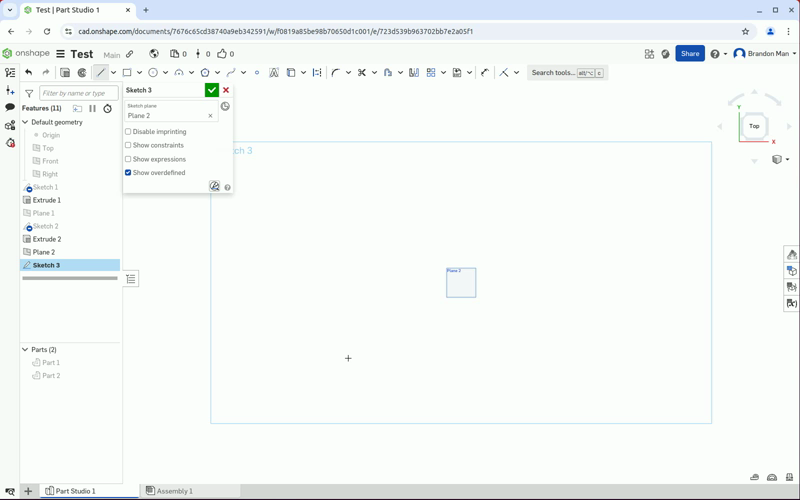
click(348, 357)
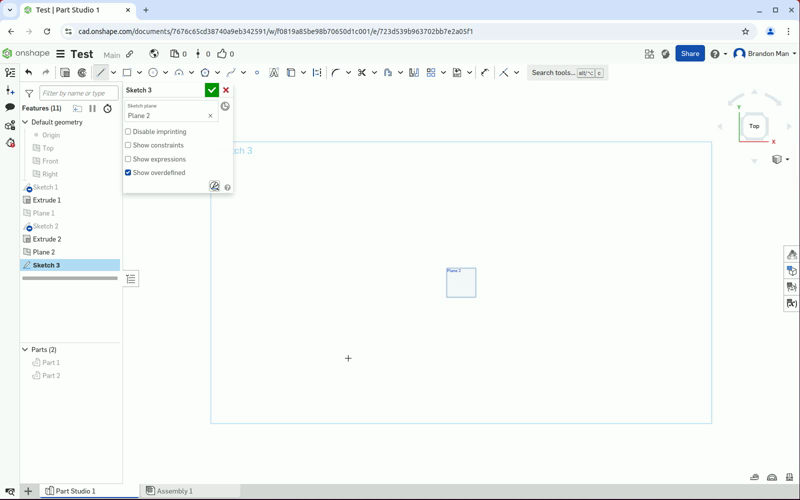
key_up(shift)
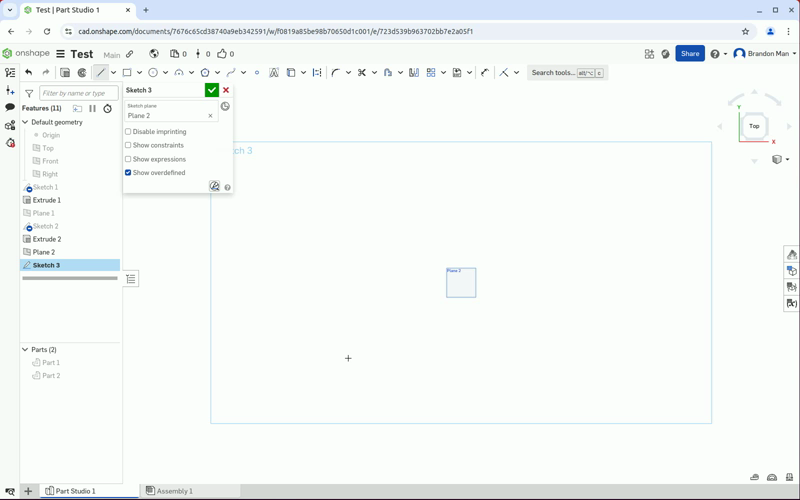
key_down(shift)
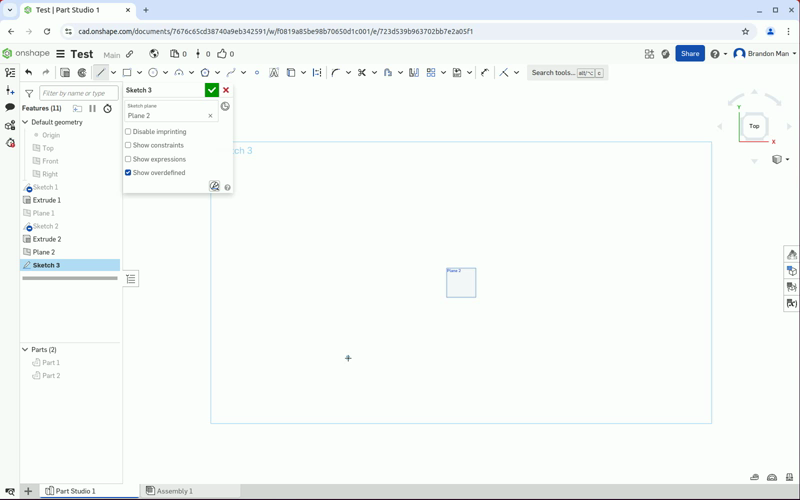
mouse_move(378, 357)
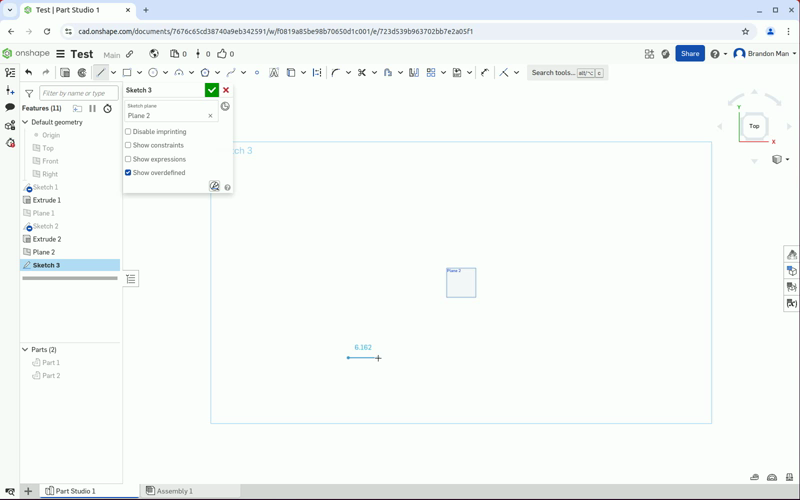
mouse_move(386, 357)
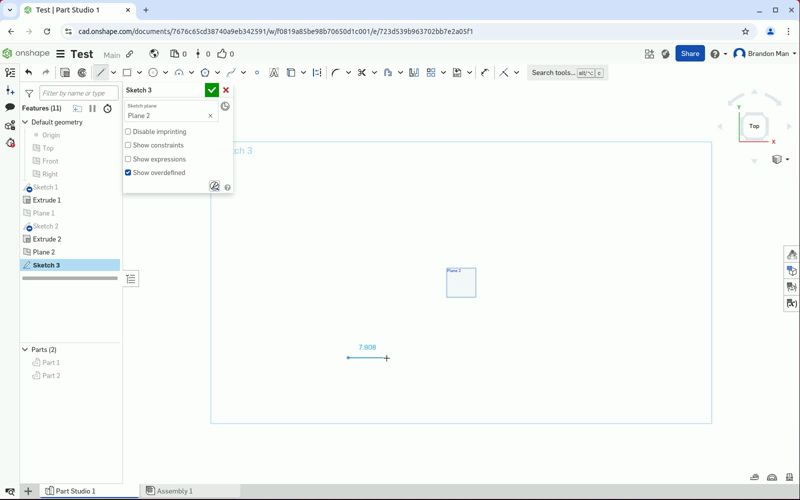
click(386, 357)
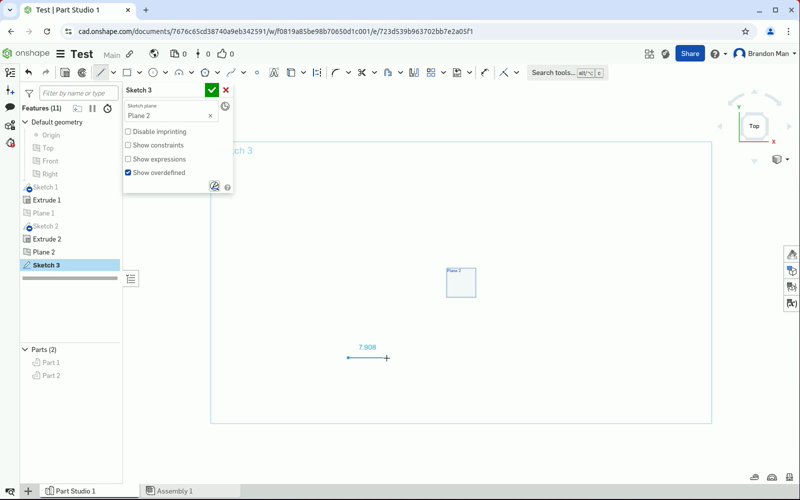
key_up(shift)
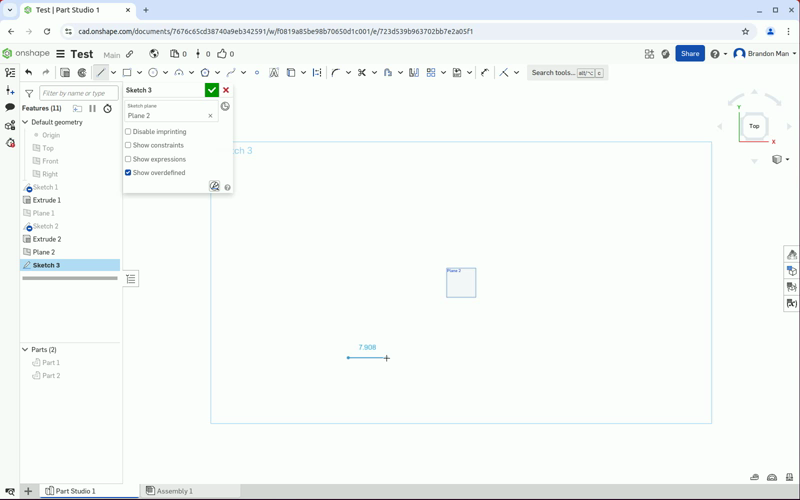
key_down(shift)
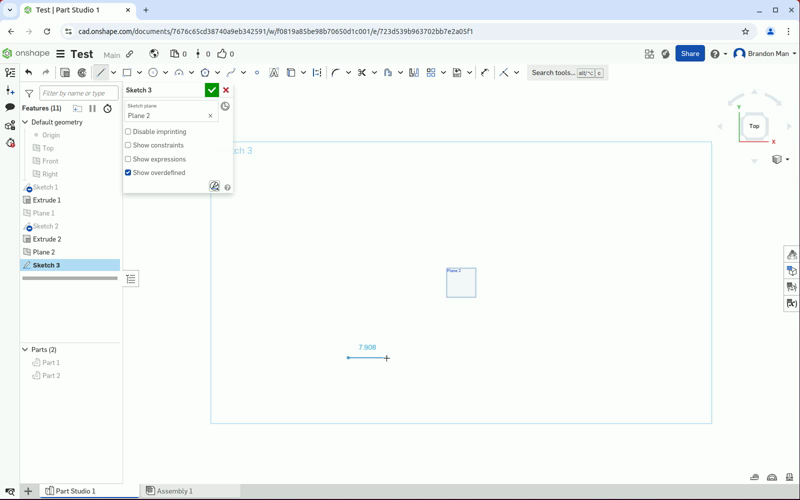
mouse_move(416, 357)
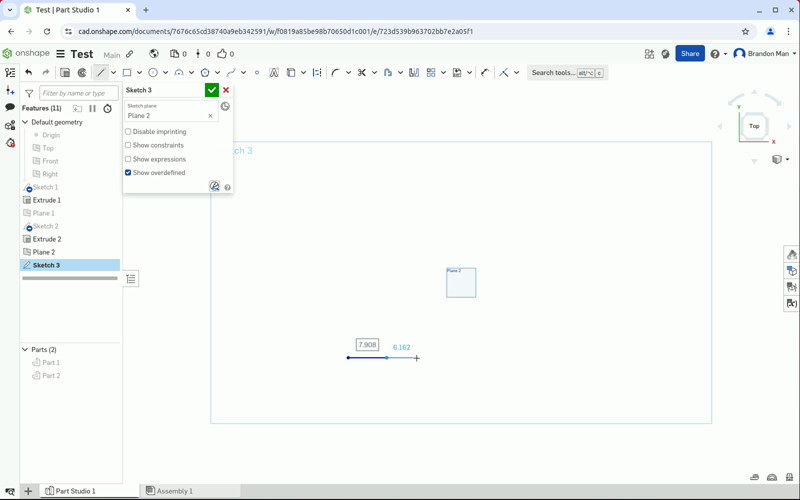
mouse_move(386, 319)
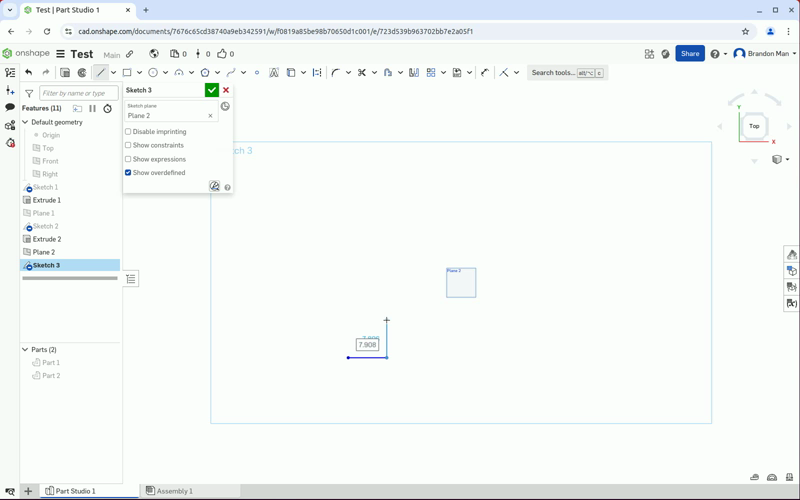
click(386, 319)
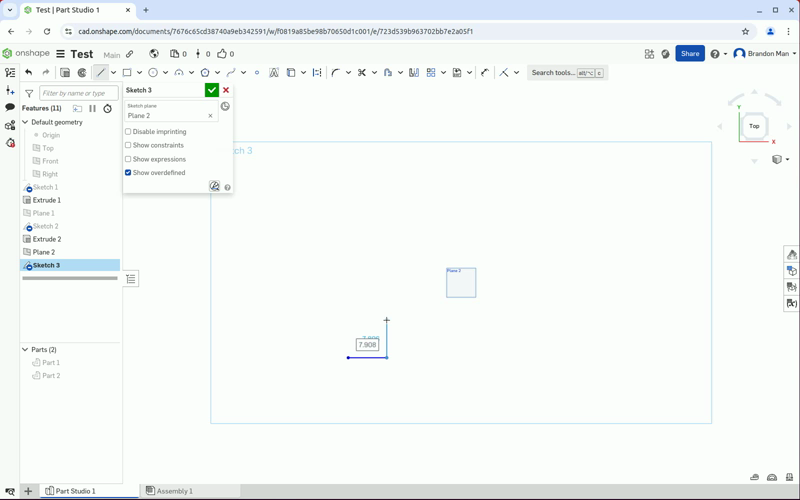
key_up(shift)
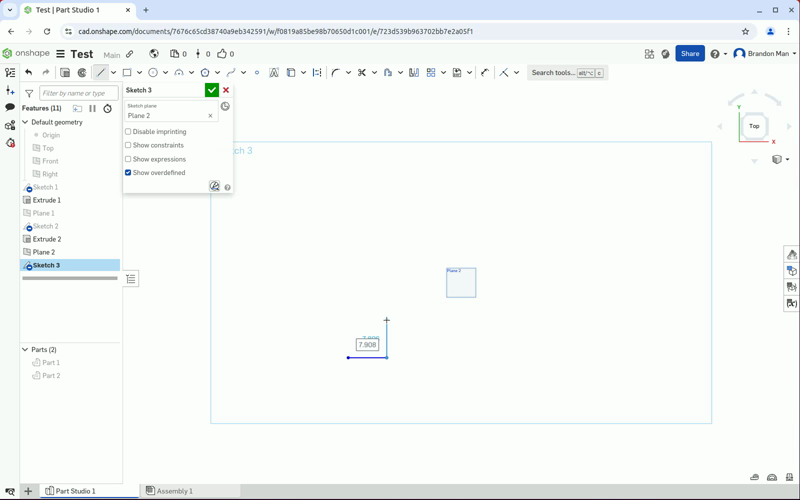
key_down(shift)
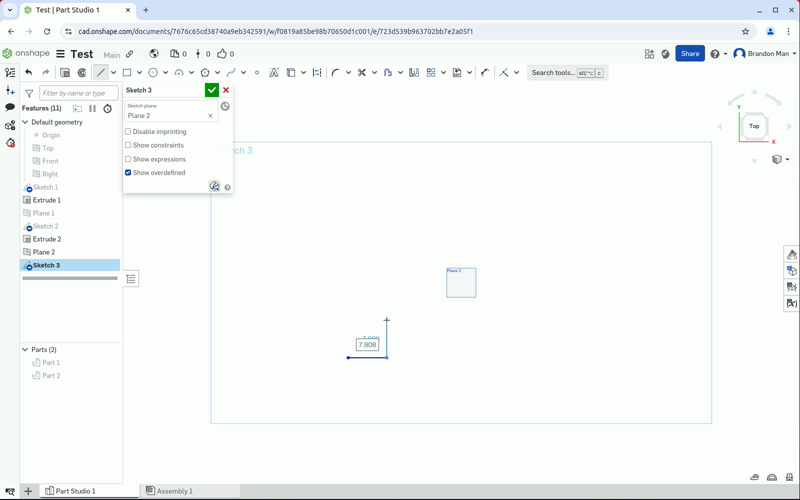
mouse_move(416, 319)
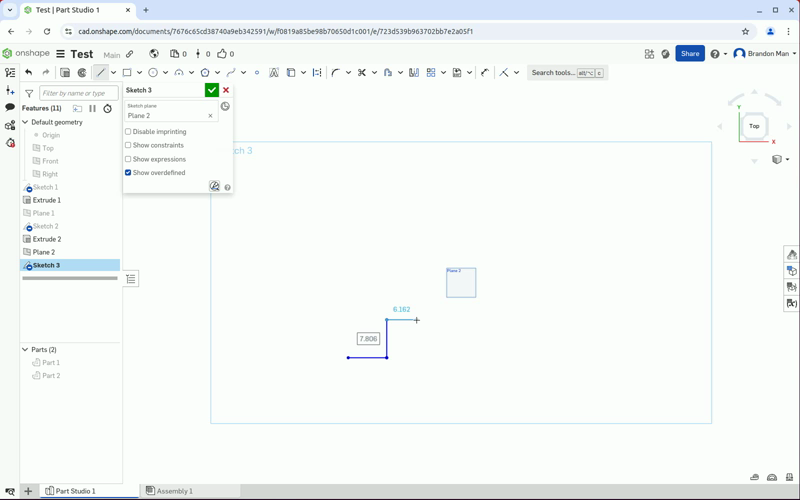
mouse_move(348, 319)
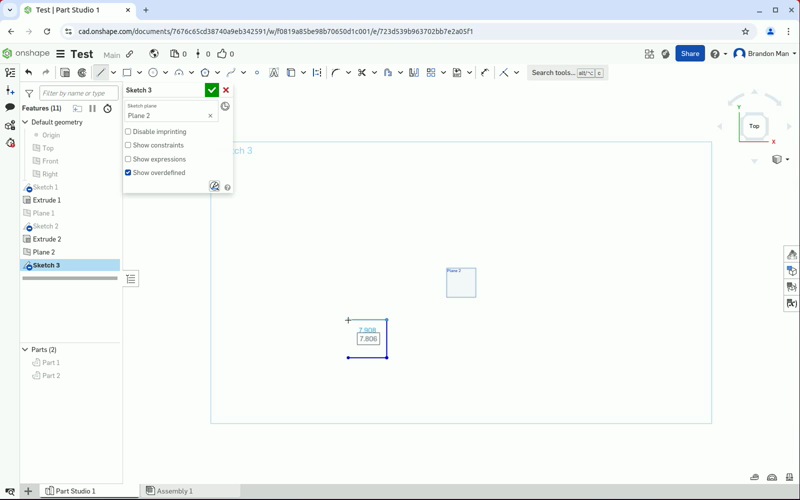
click(348, 319)
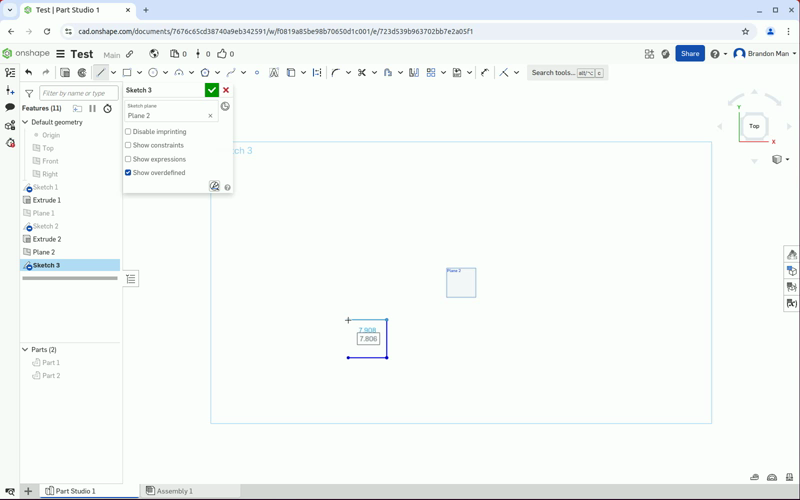
key_up(shift)
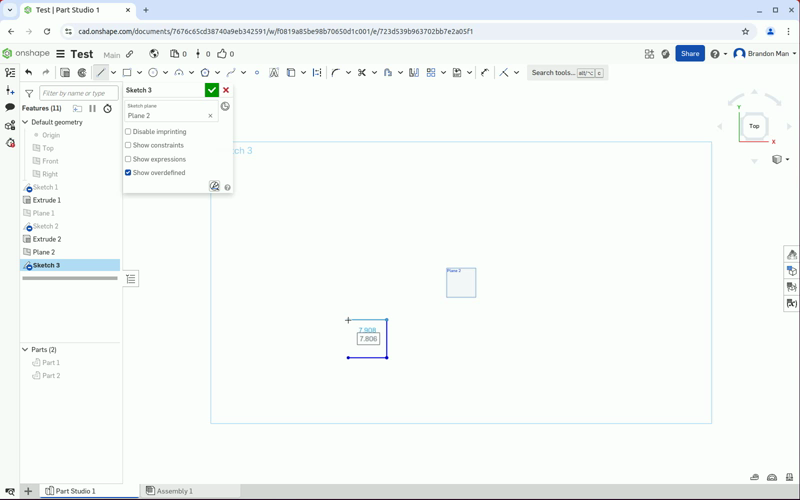
mouse_move(378, 319)
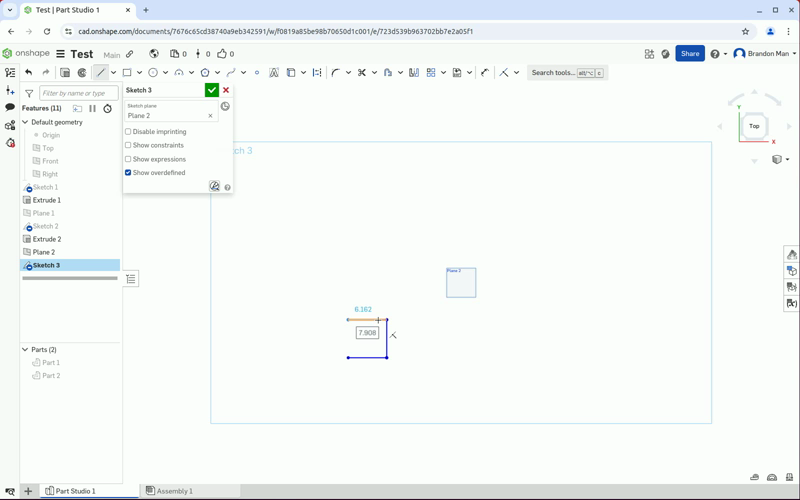
key_down(shift)
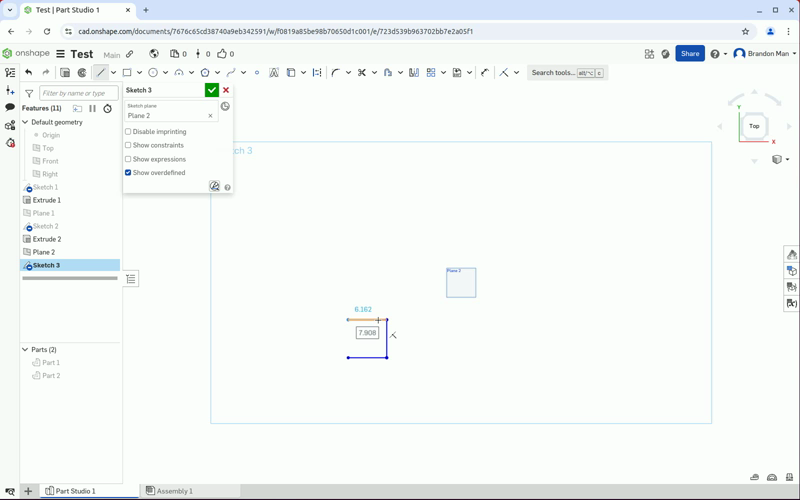
mouse_move(348, 357)
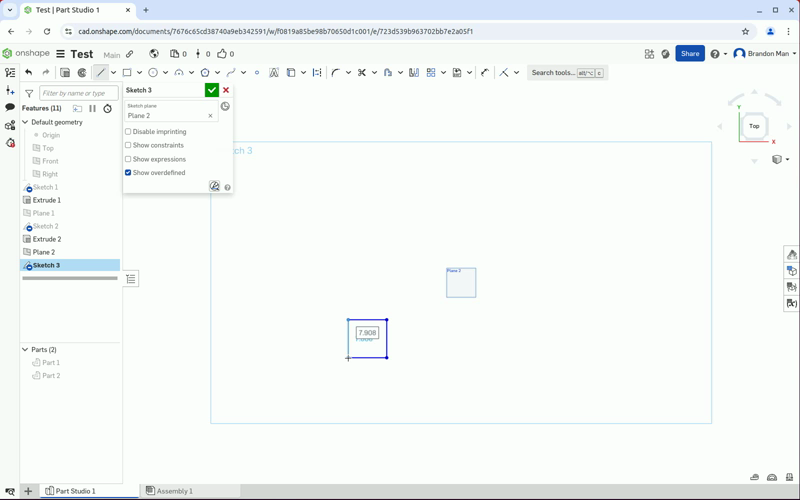
key_up(shift)
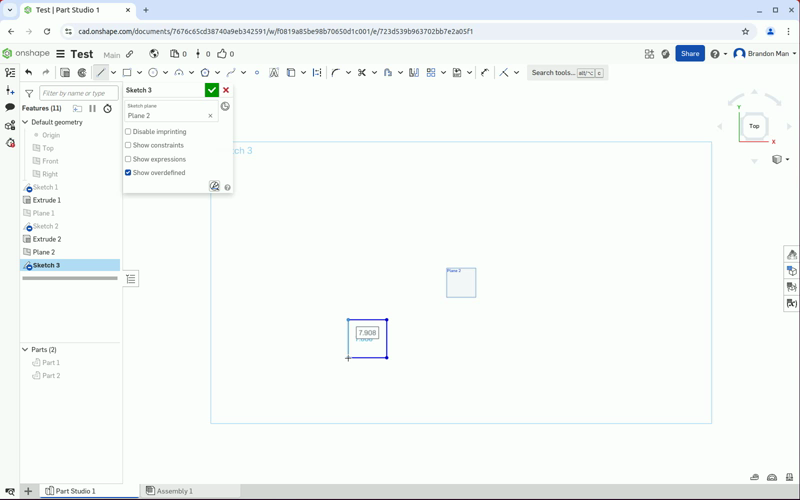
click(348, 357)
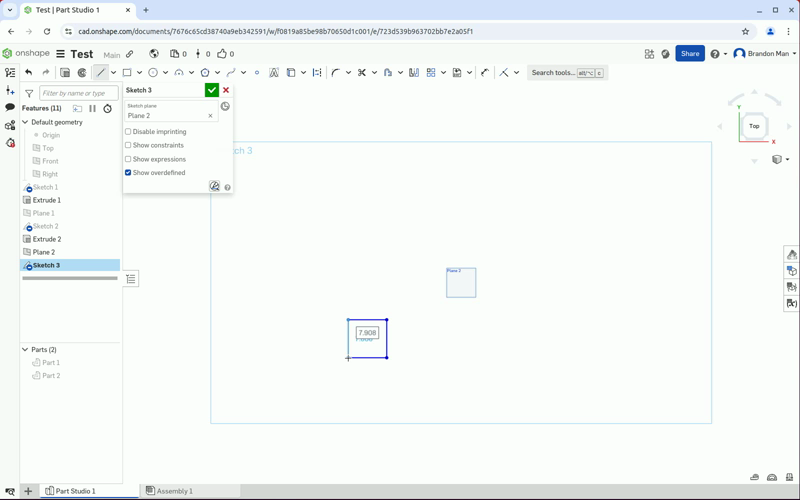
key(esc)
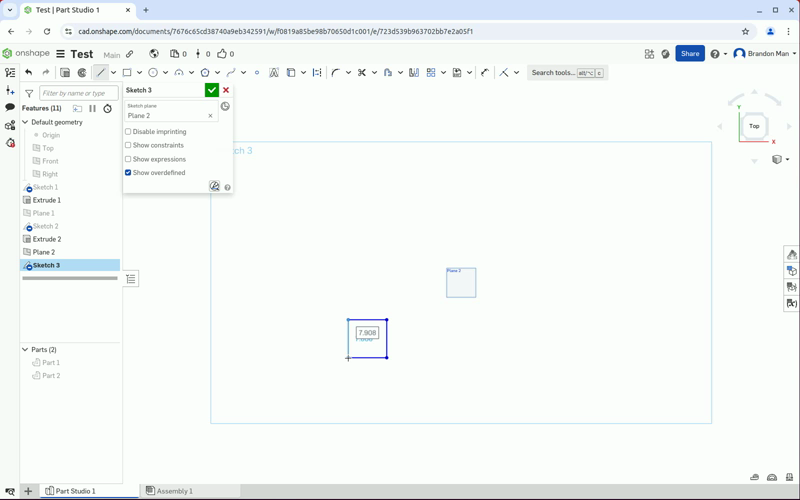
mouse_move(351, 321)
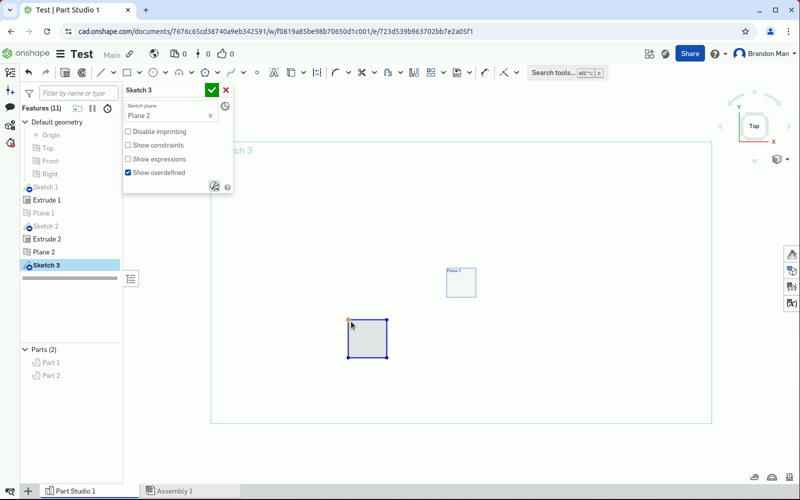
scroll(6)
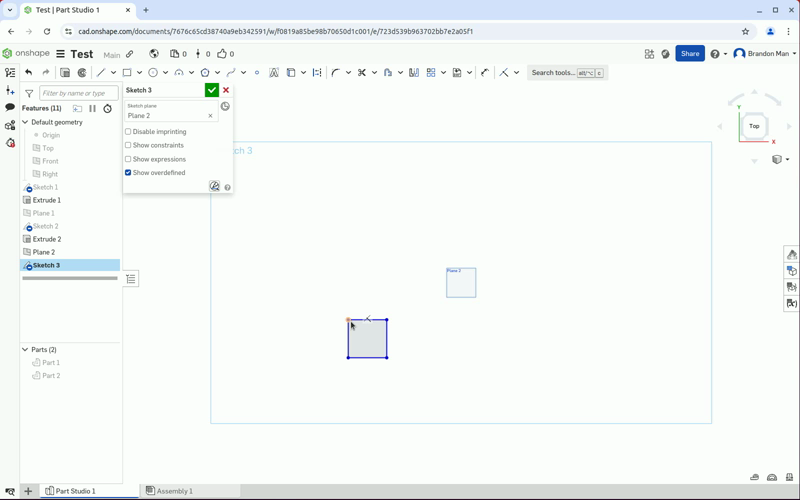
scroll(6)
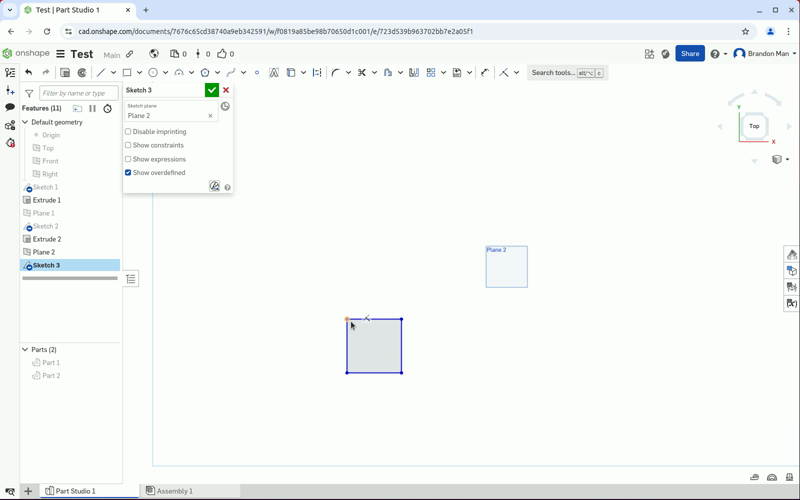
scroll(6)
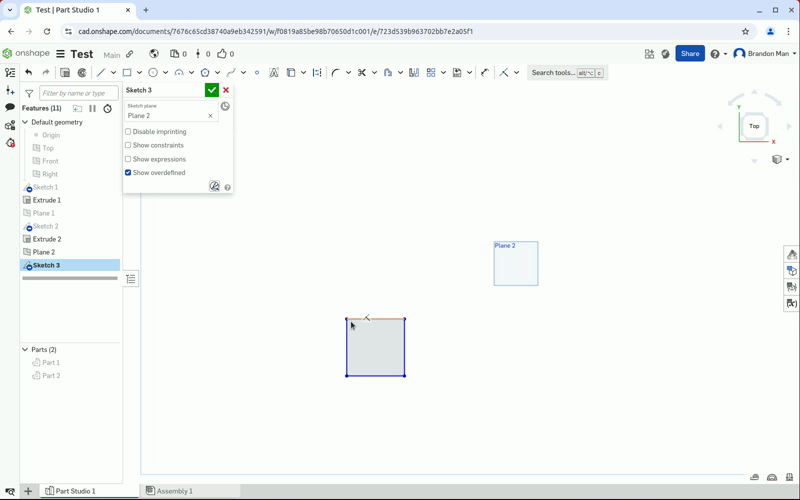
scroll(6)
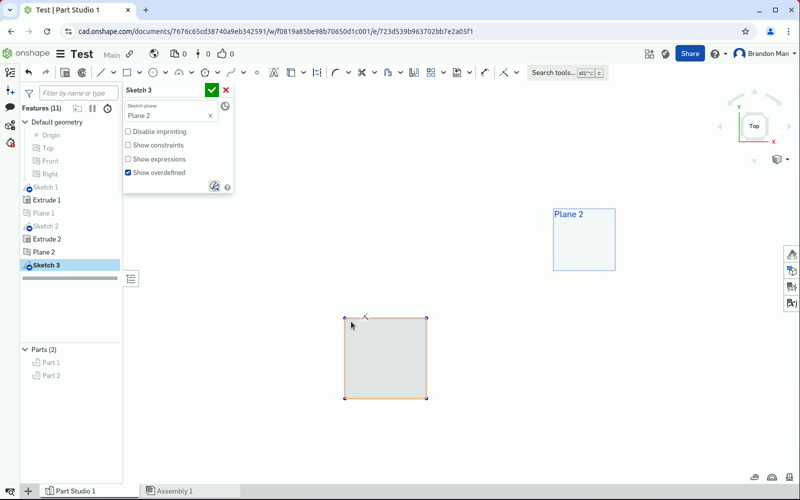
scroll(6)
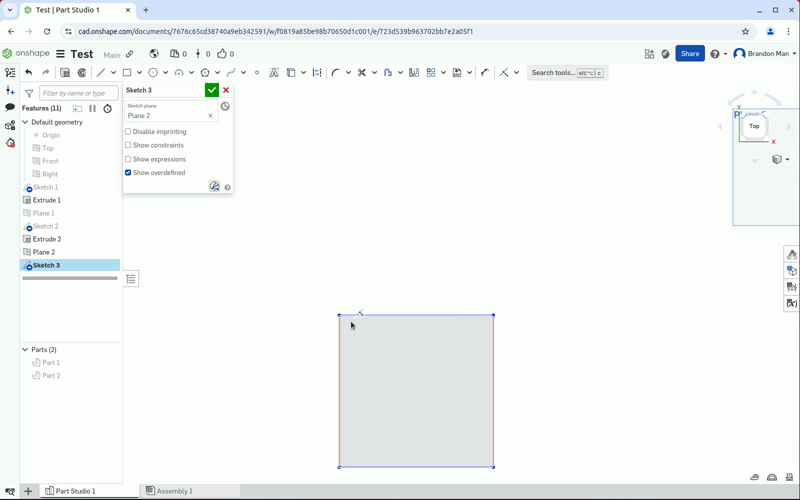
scroll(6)
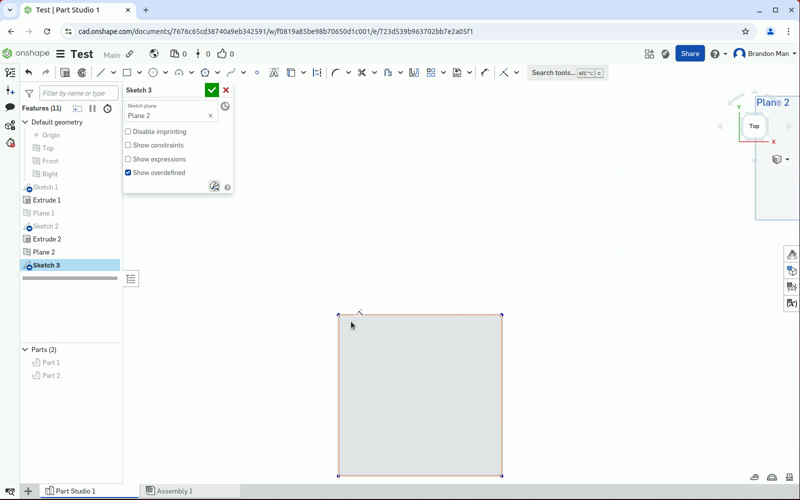
scroll(6)
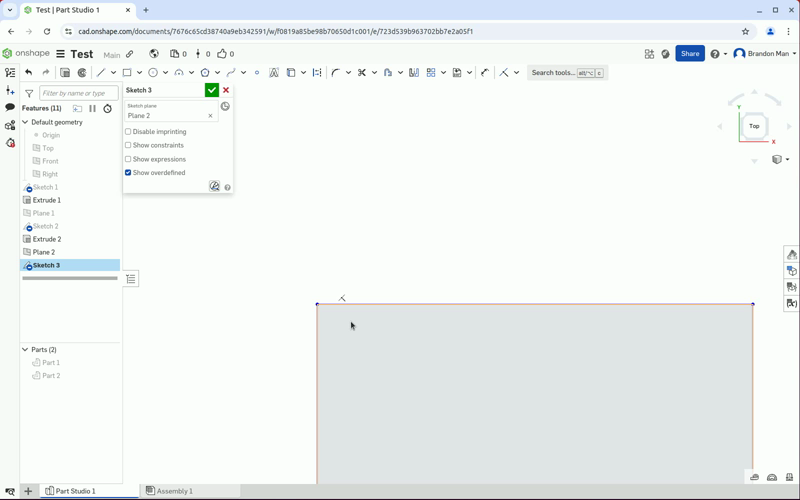
click(351, 321)
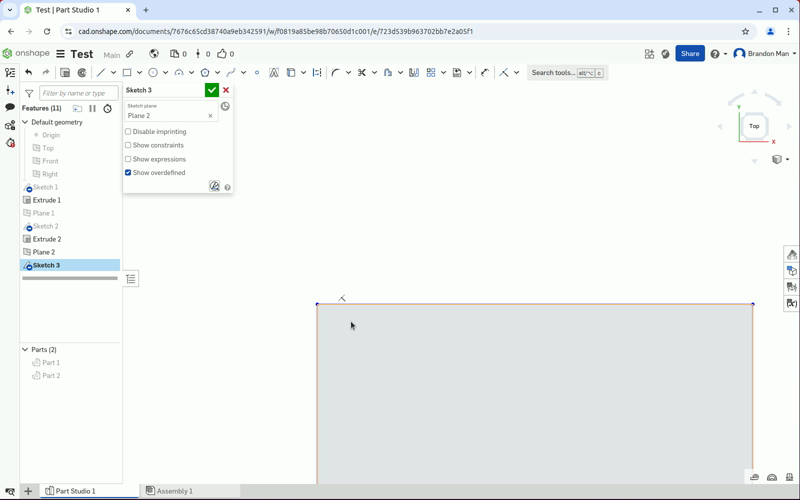
scroll(-6)
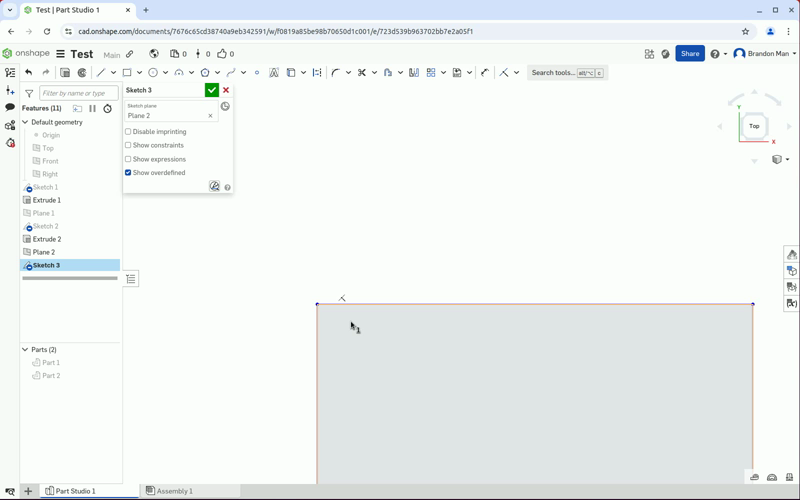
scroll(-6)
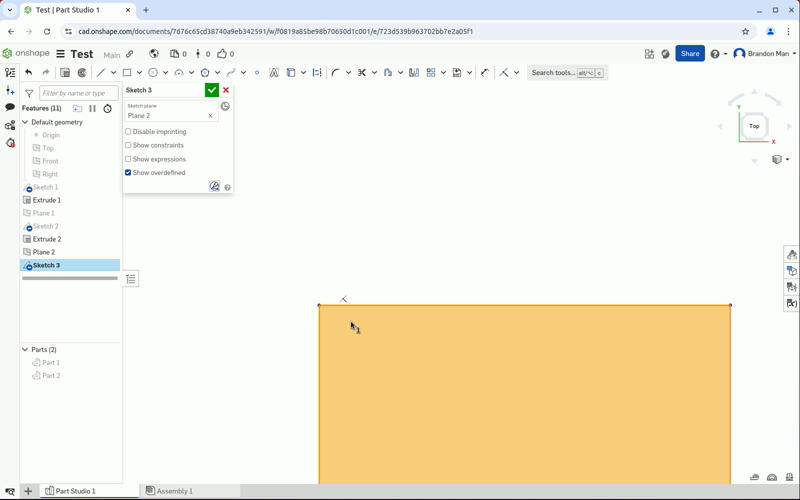
scroll(-6)
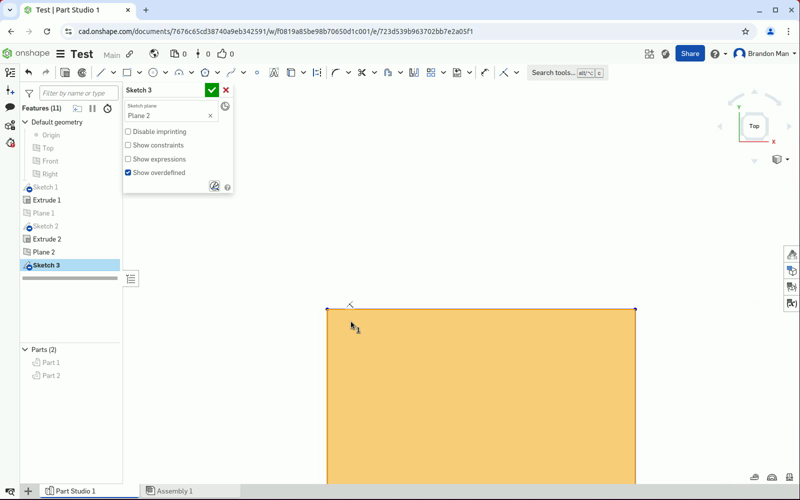
scroll(-6)
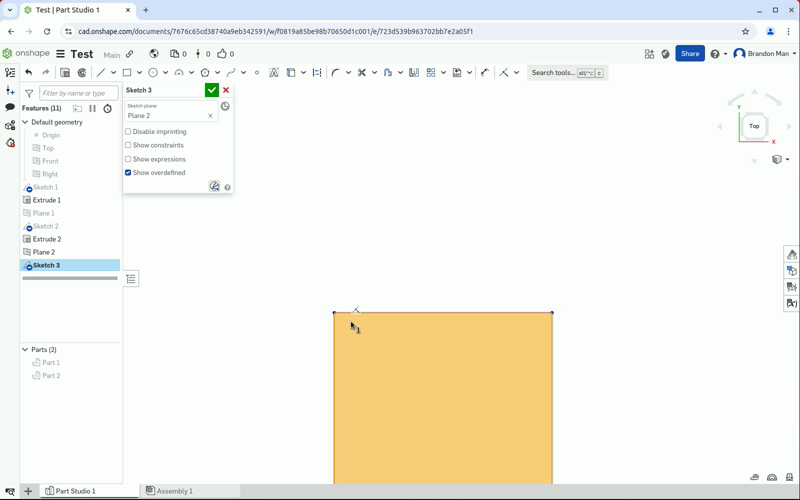
scroll(-6)
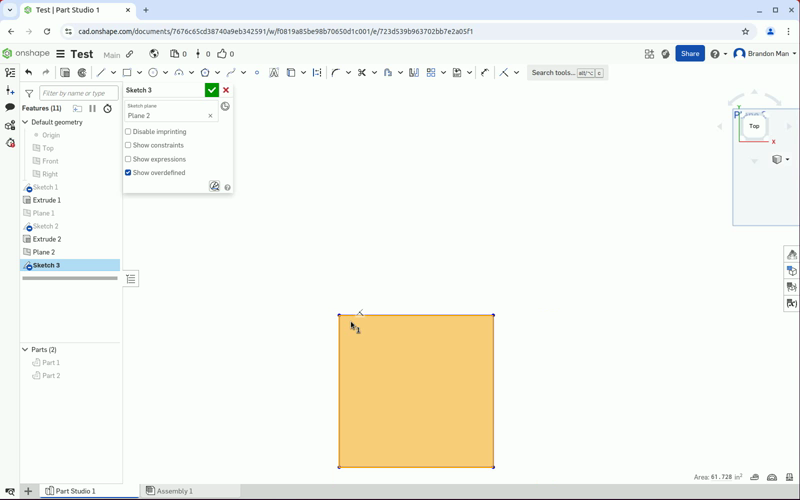
scroll(-6)
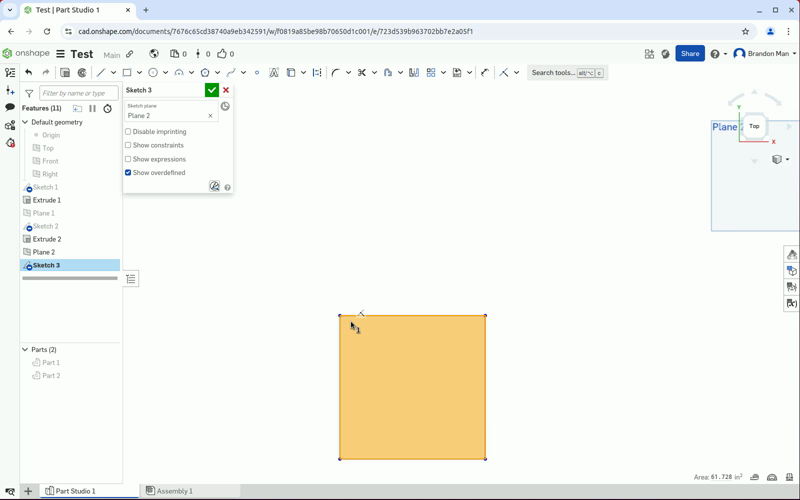
scroll(-6)
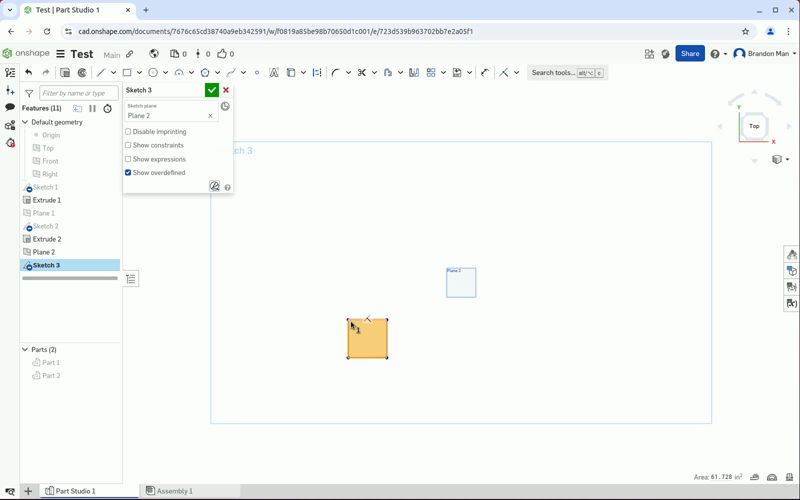
mouse_move(73, 352)
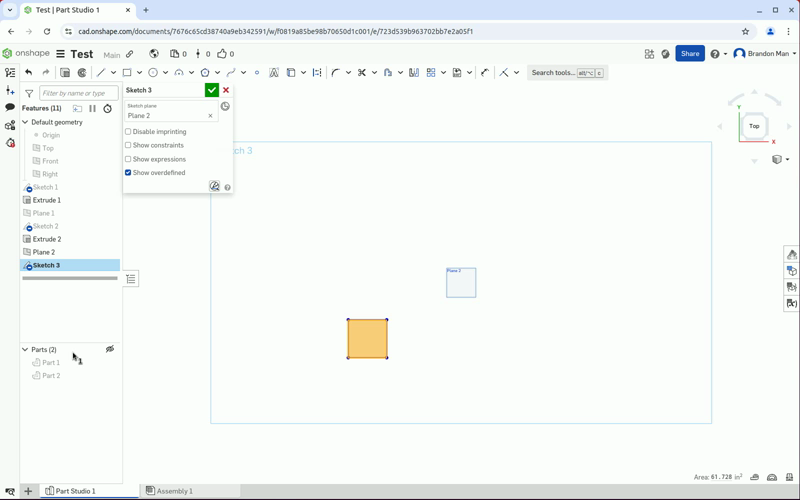
key(shift+y)
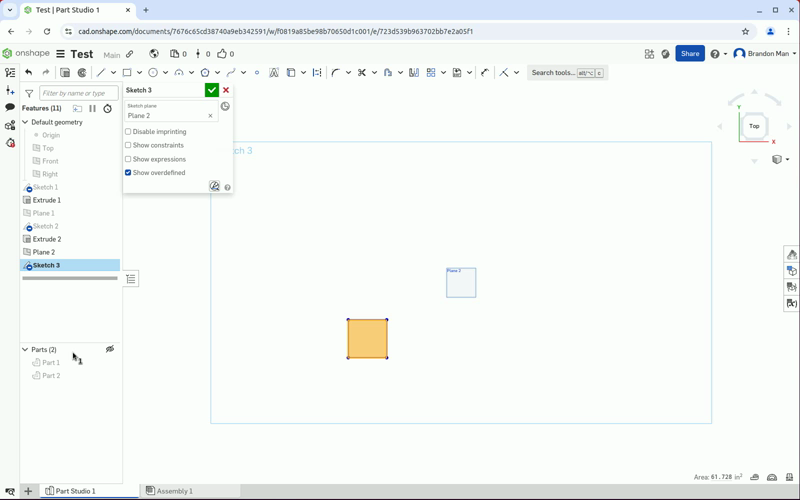
key(shift+e)
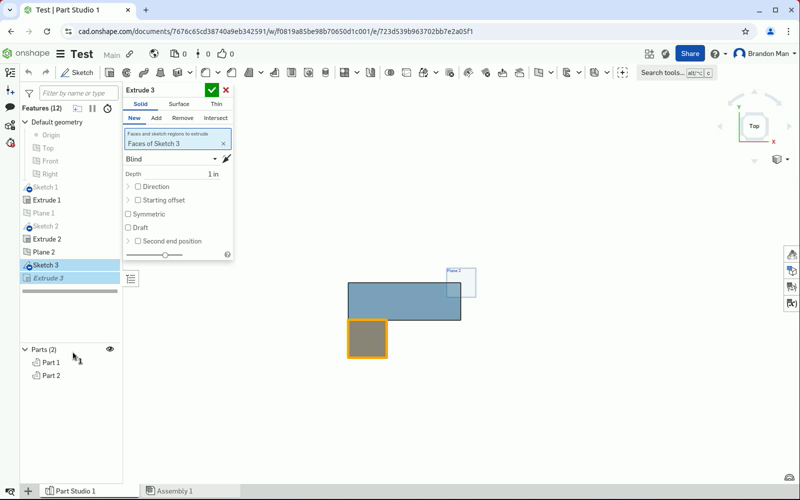
mouse_move(143, 106)
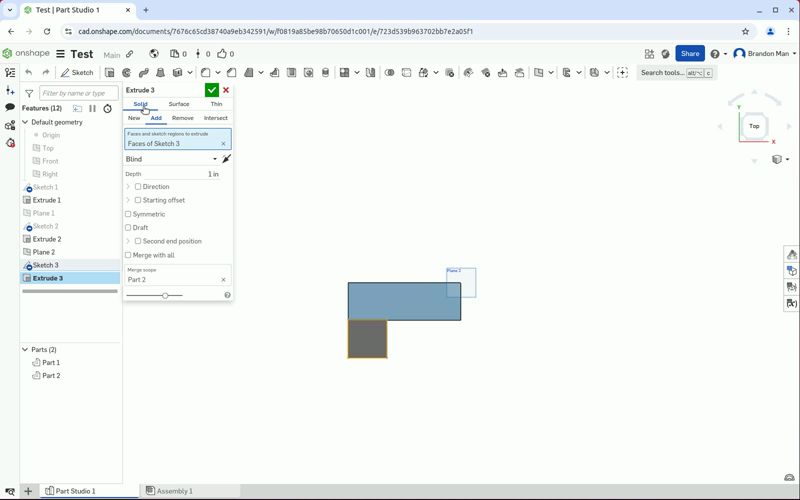
click(143, 106)
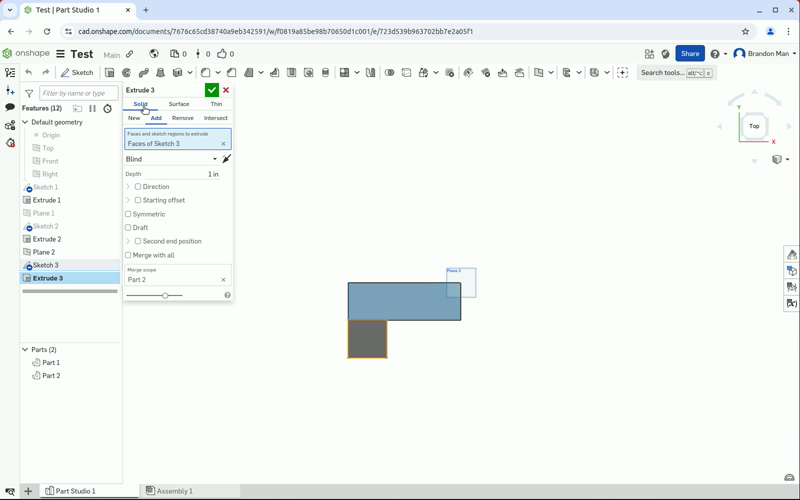
mouse_move(137, 120)
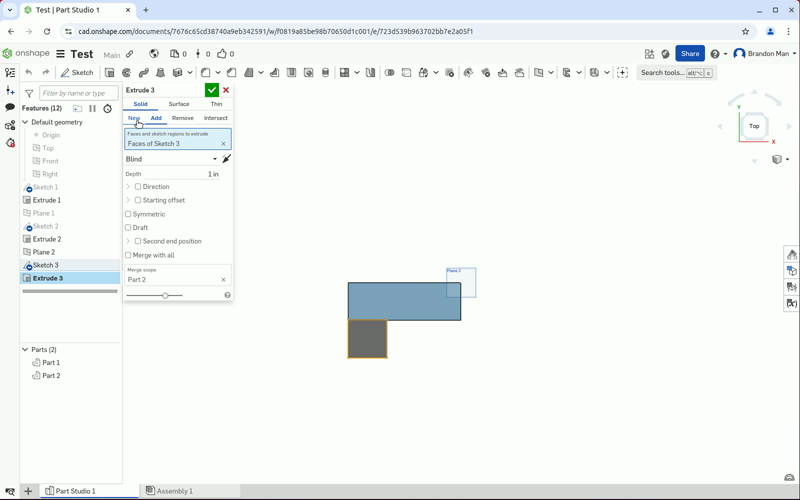
click(137, 120)
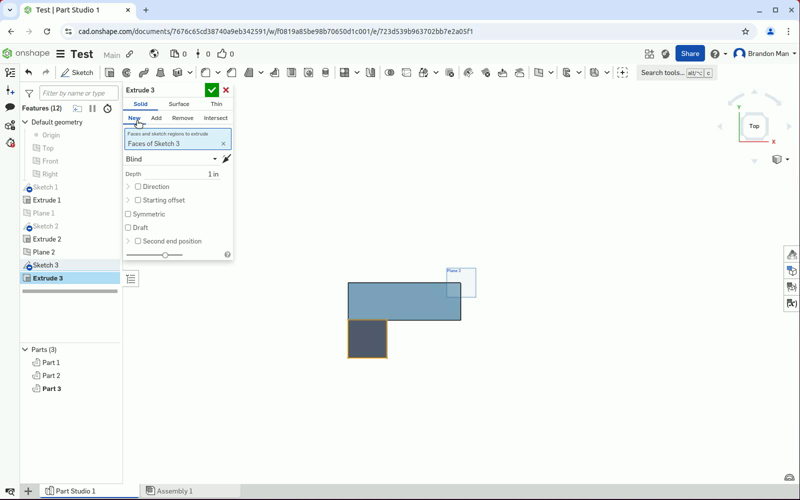
key(tab, 4)
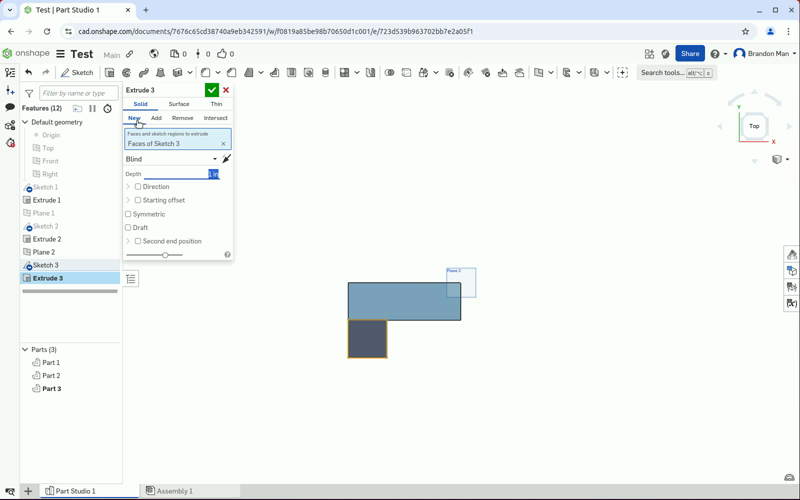
text(7.703)
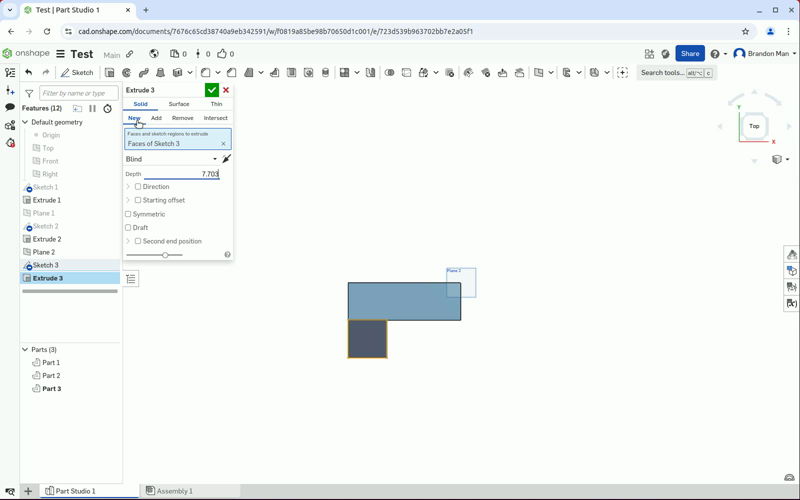
key(enter)
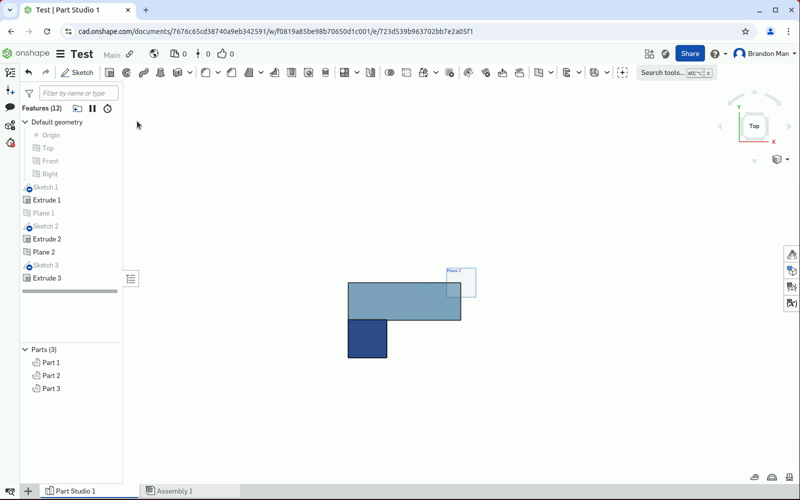
key(shift+h)
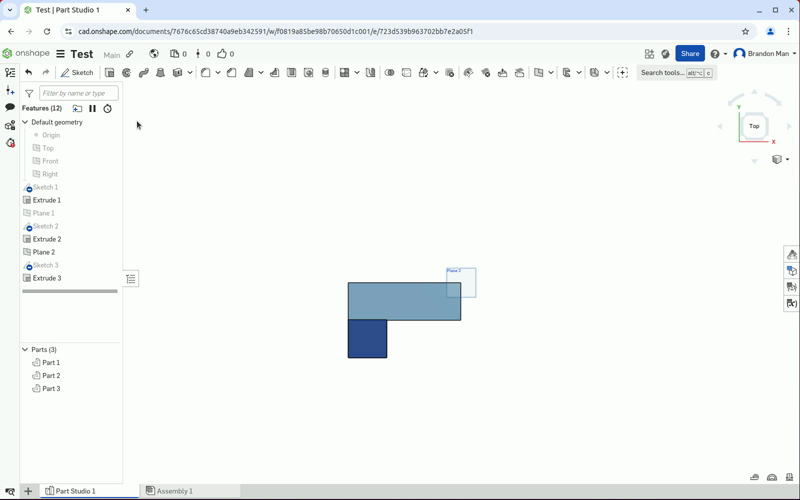
key(shift+h)
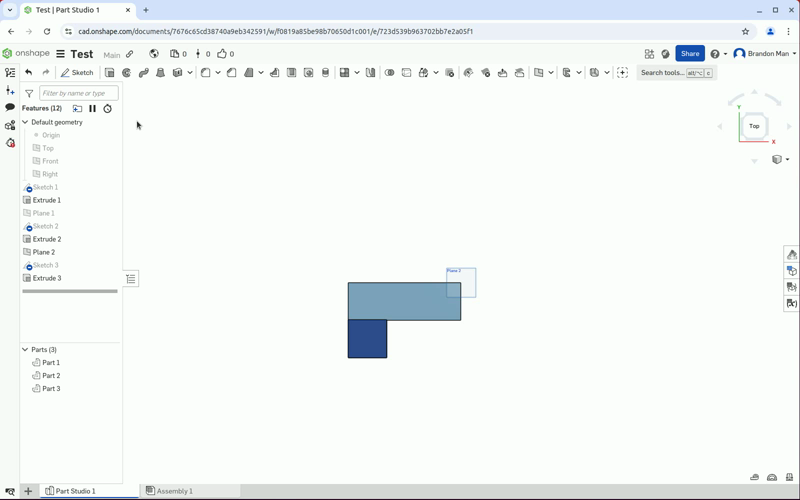
key(shift+7)
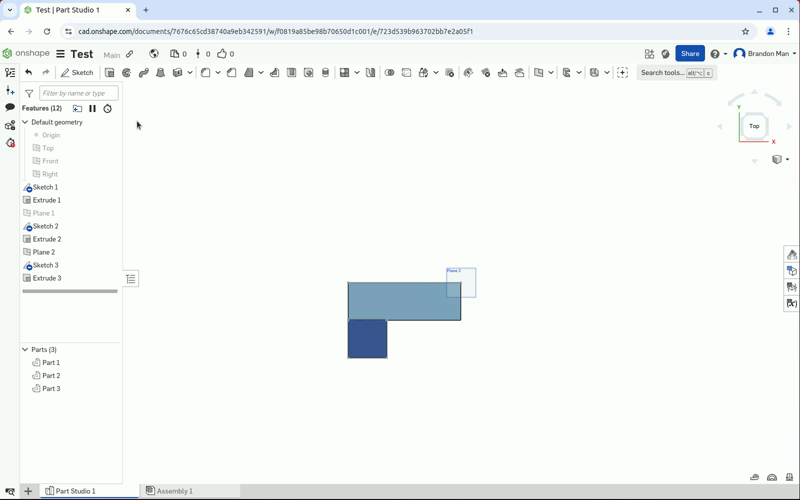
key(up, 3)
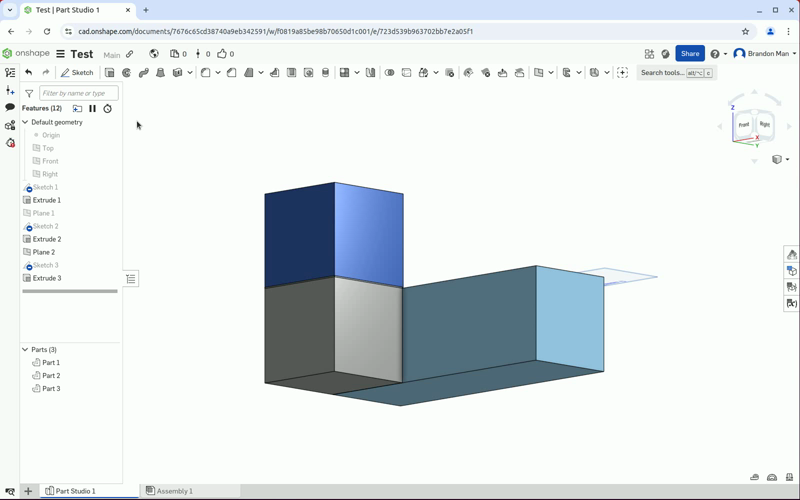
key(left, 3)
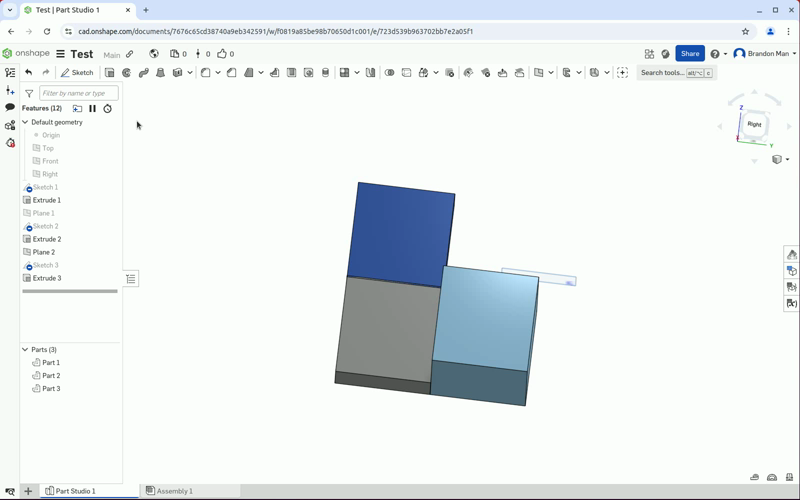
key(right, 3)
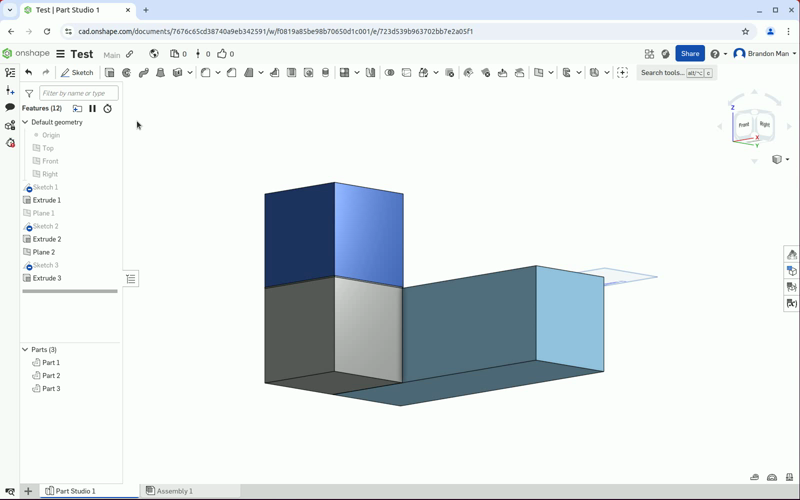
key(down, 3)
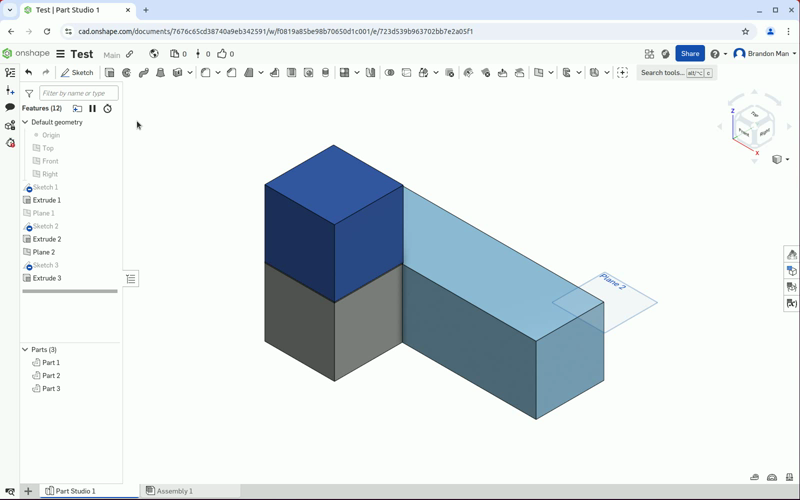
mouse_move(73, 189)
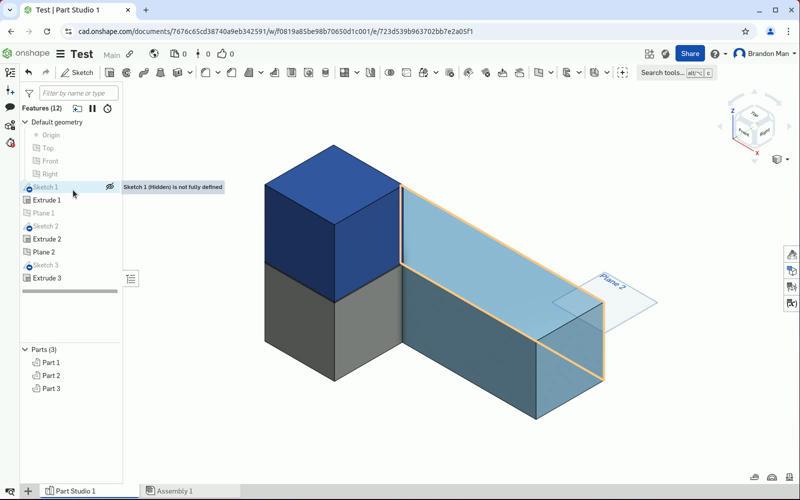
click(73, 189)